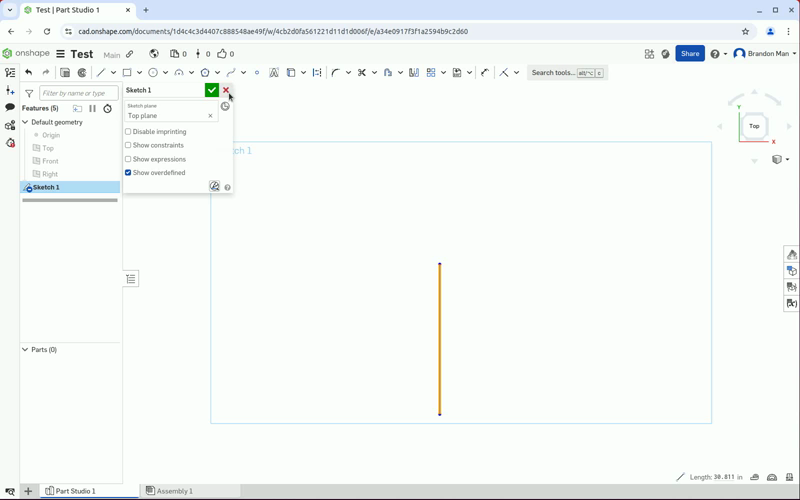
key(shift+h)
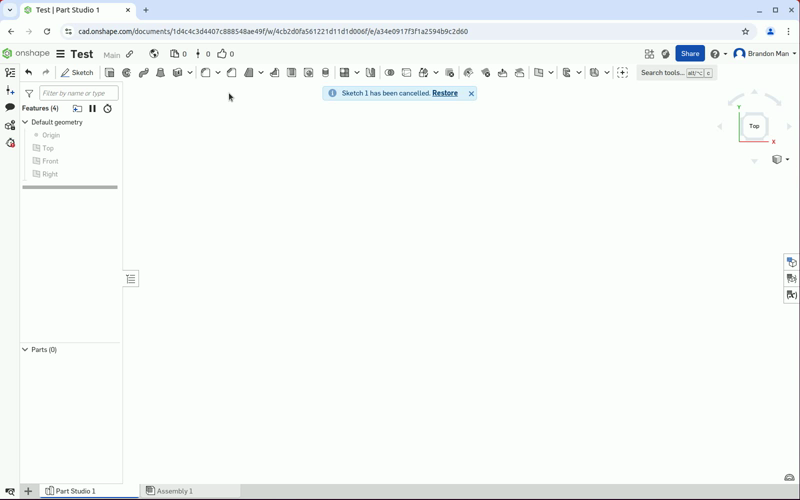
mouse_move(73, 352)
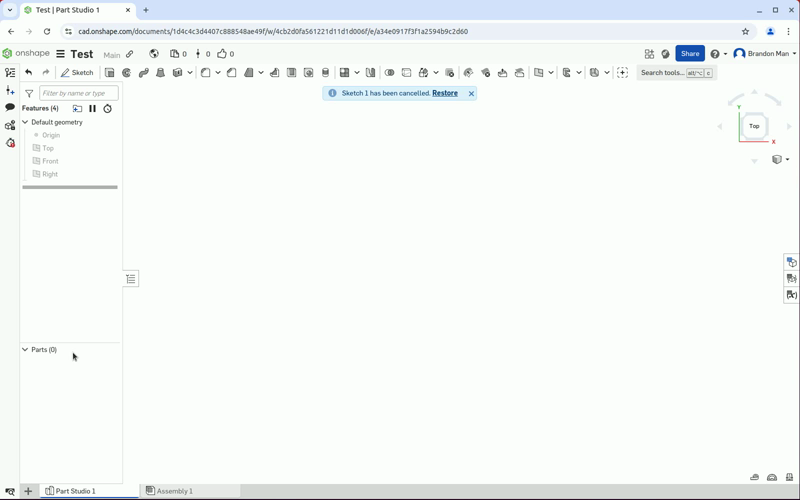
key(y)
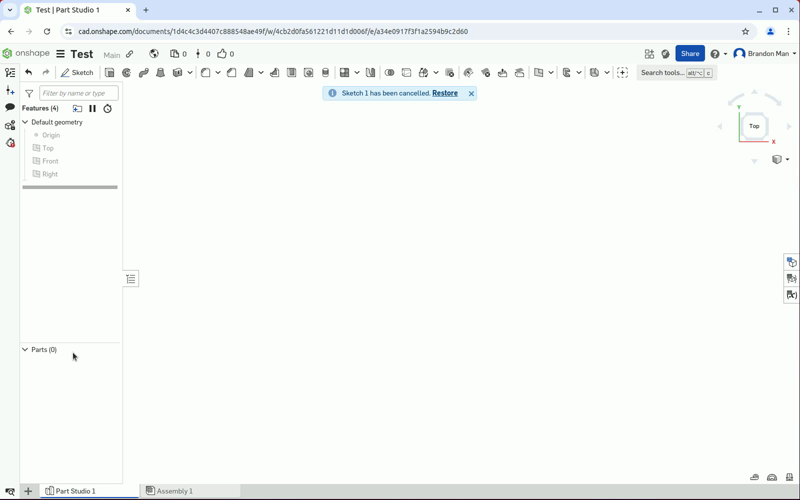
key(shift+p)
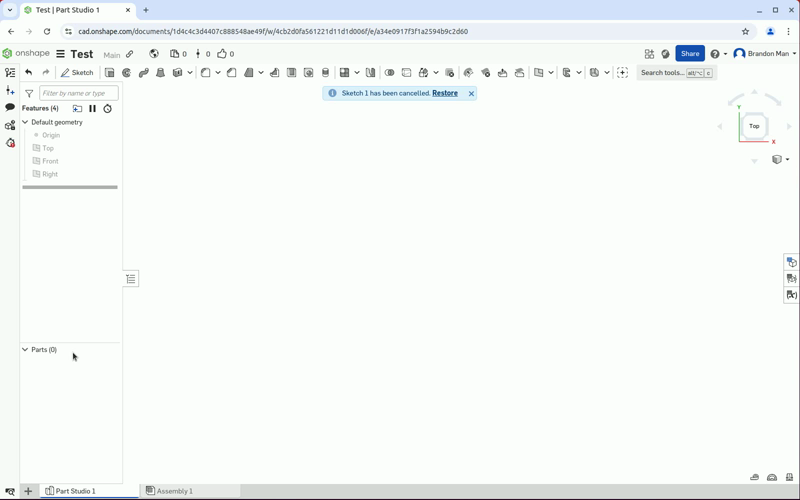
key(space)
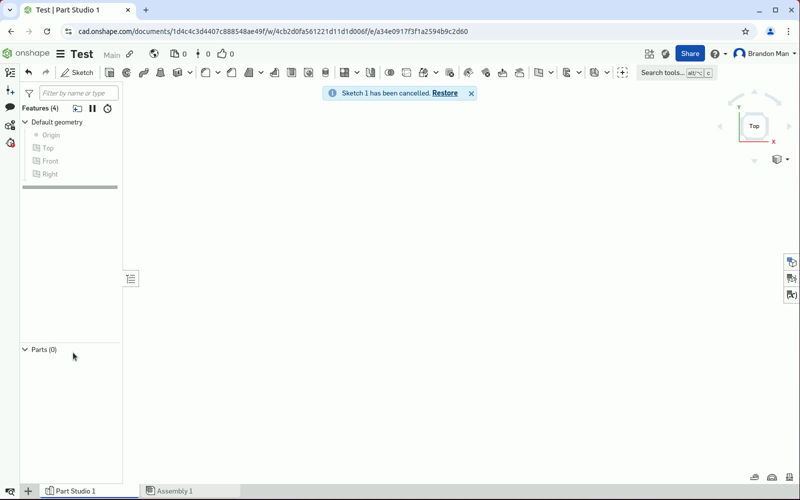
key_down(shift)
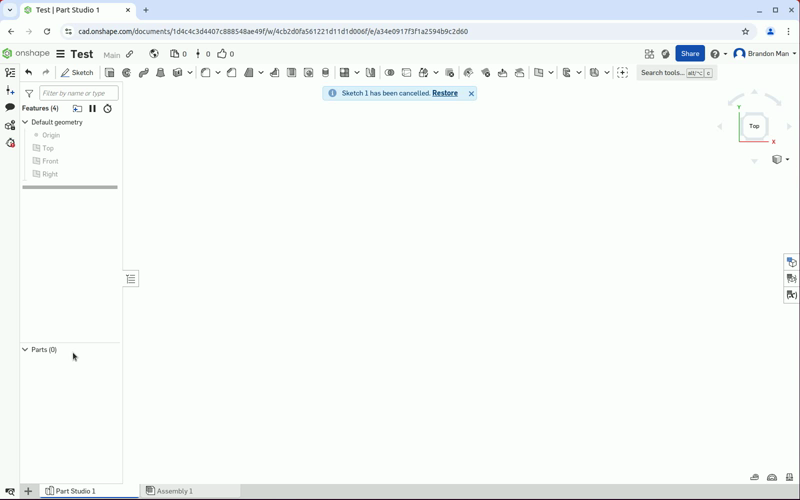
key(up)
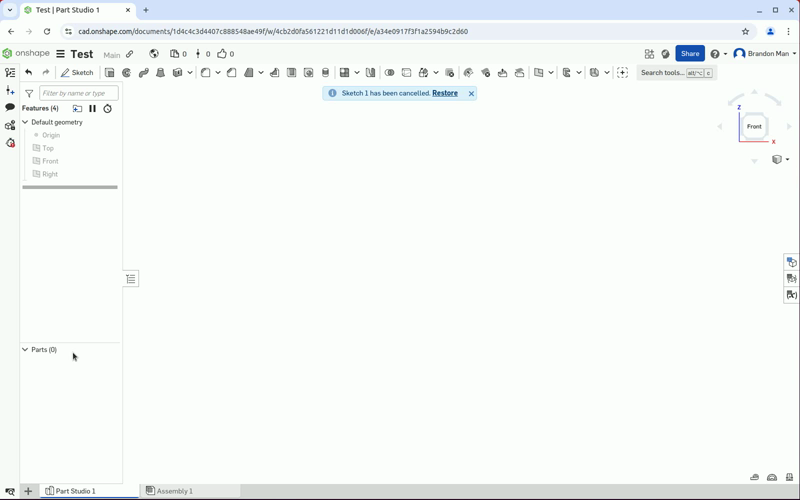
key_up(shift)
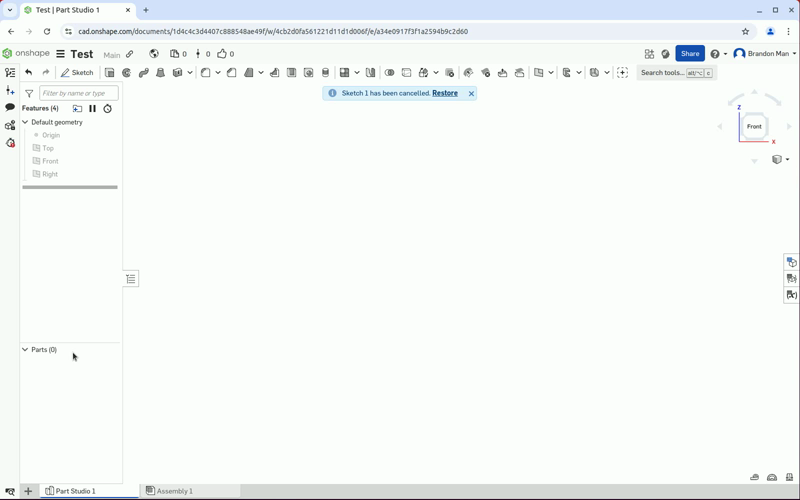
mouse_move(73, 352)
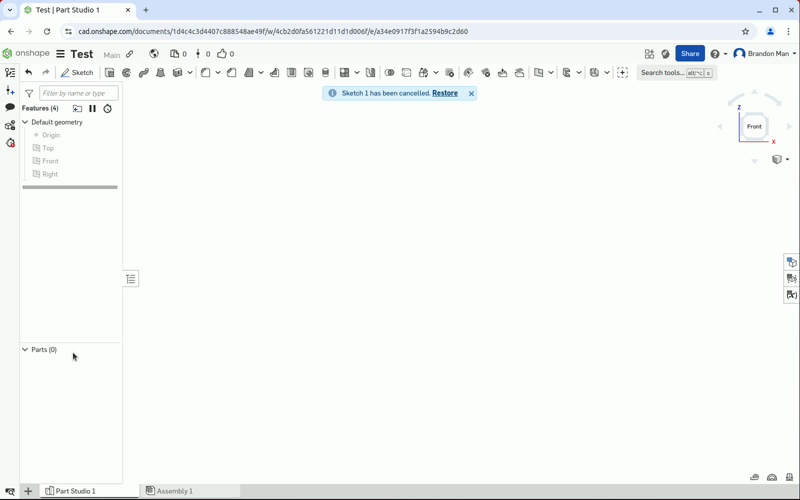
key(shift+y)
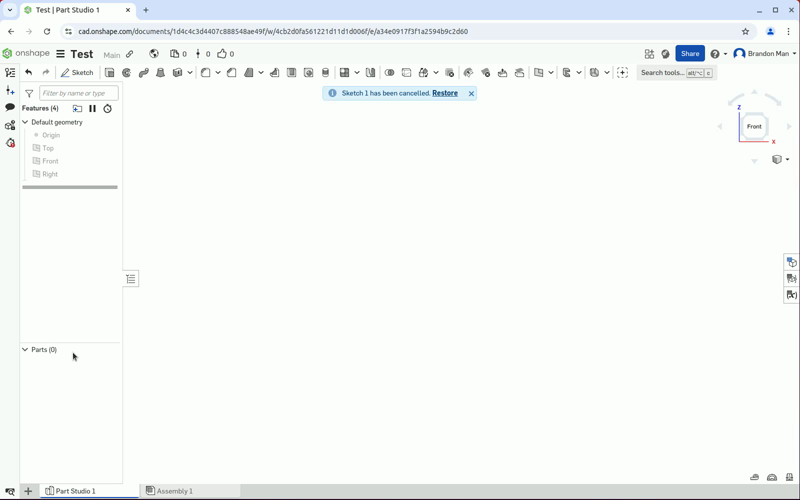
key(shift+s)
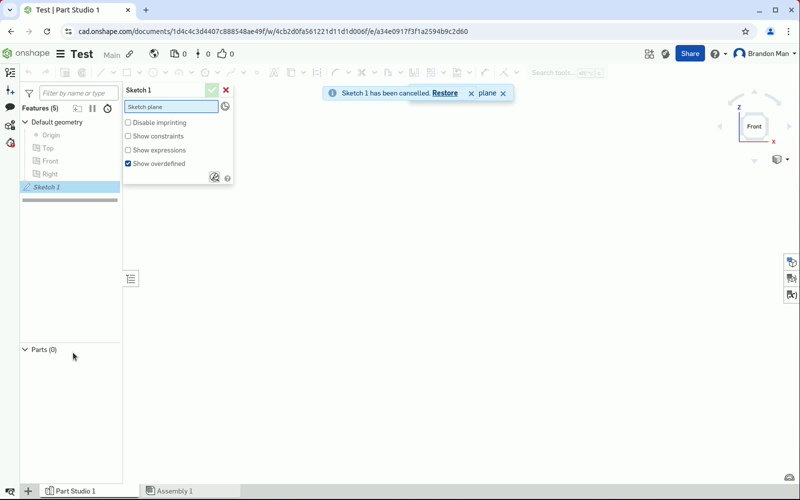
mouse_move(73, 163)
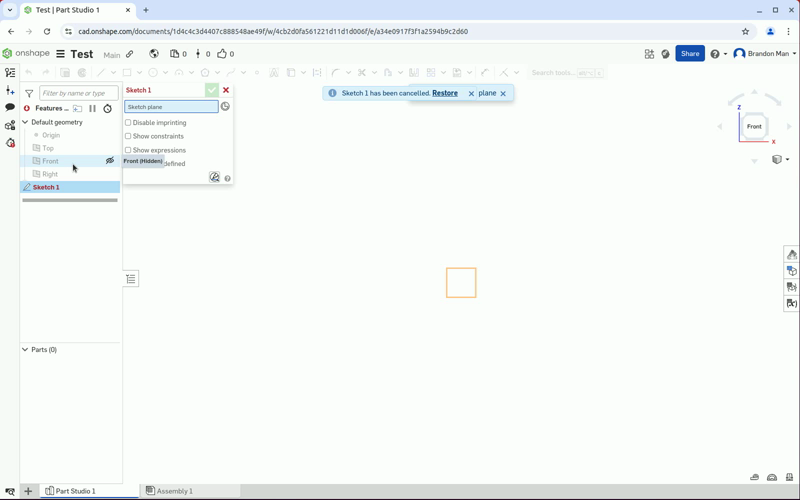
click(73, 163)
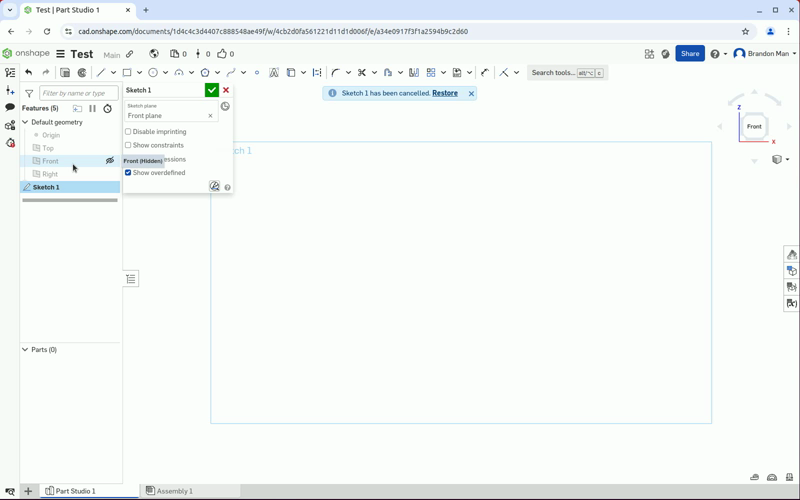
mouse_move(73, 352)
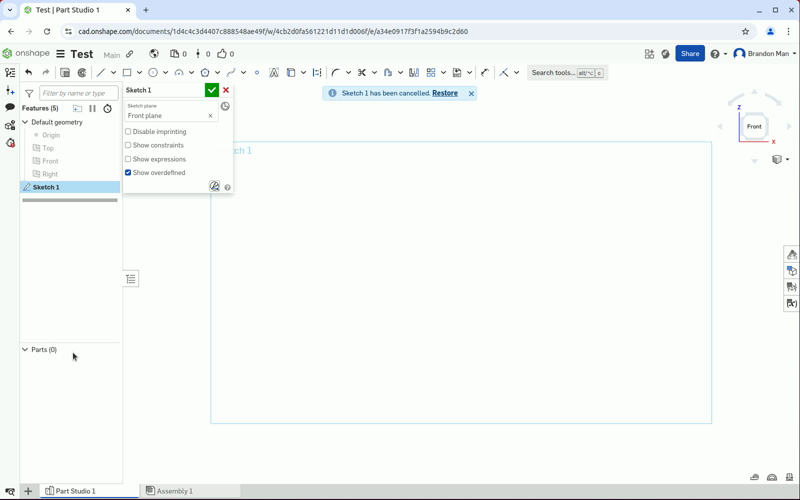
key(y)
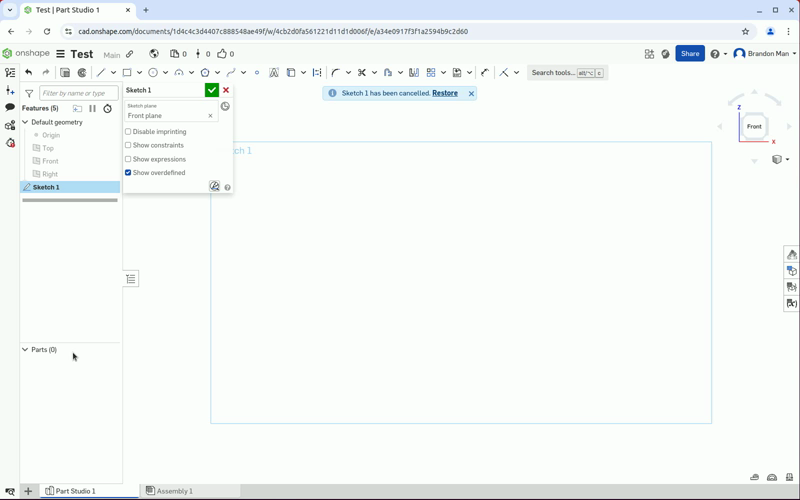
key(l)
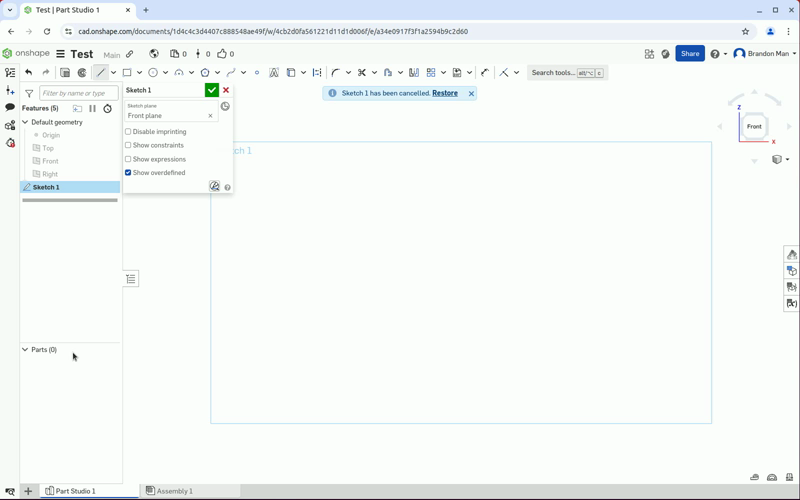
key_down(shift)
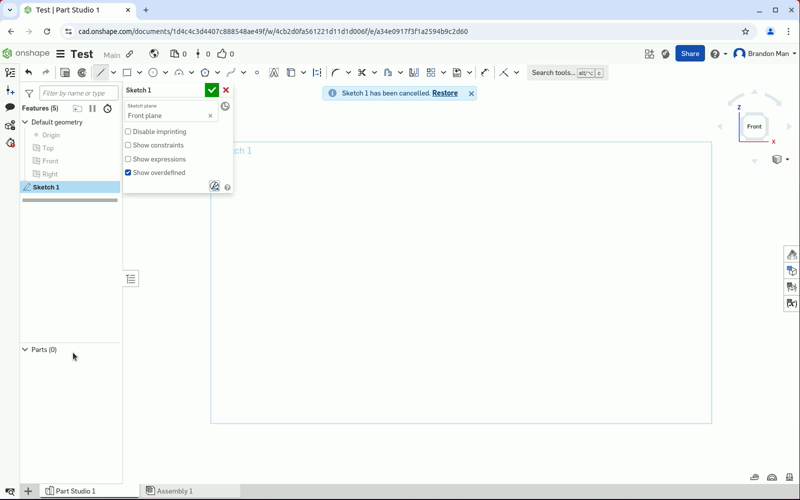
mouse_move(458, 261)
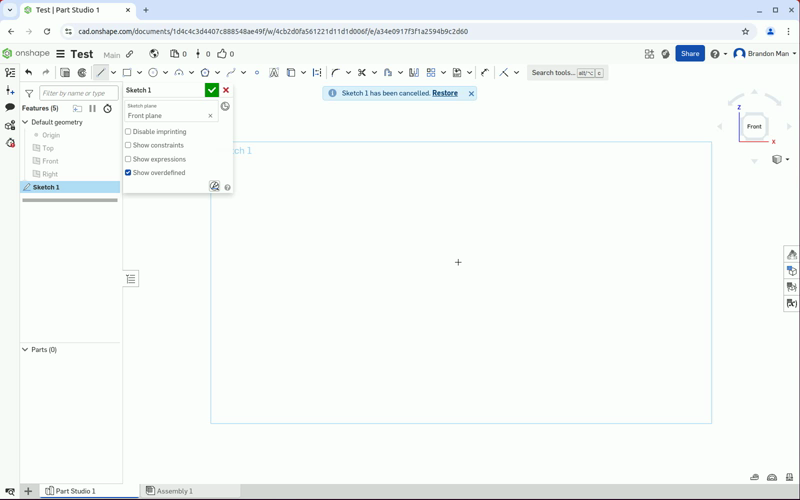
click(458, 261)
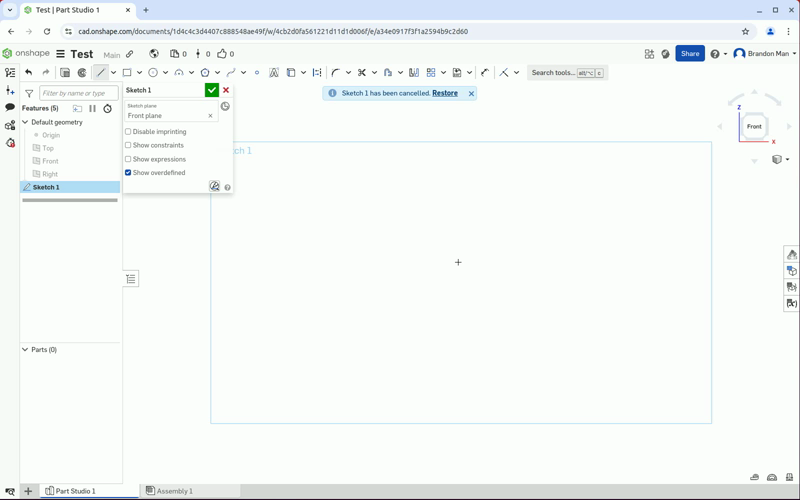
key_up(shift)
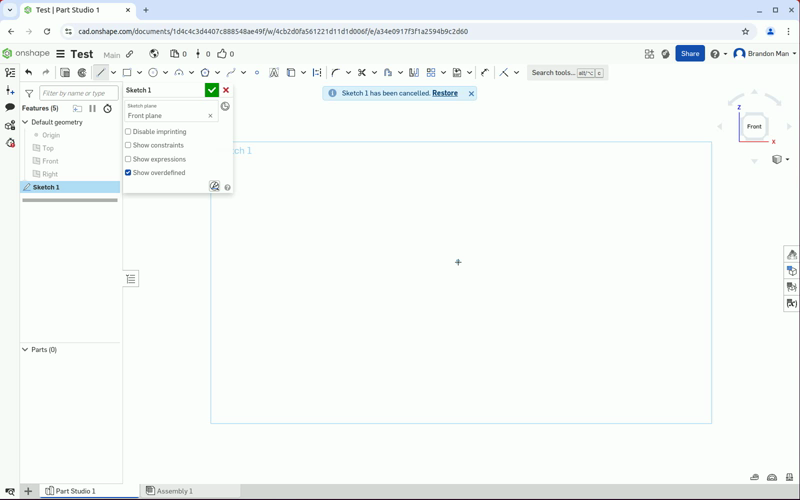
key_down(shift)
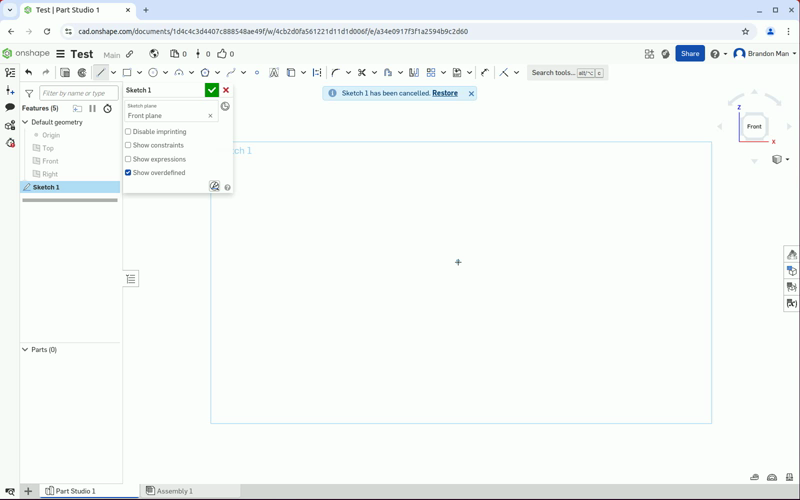
mouse_move(549, 261)
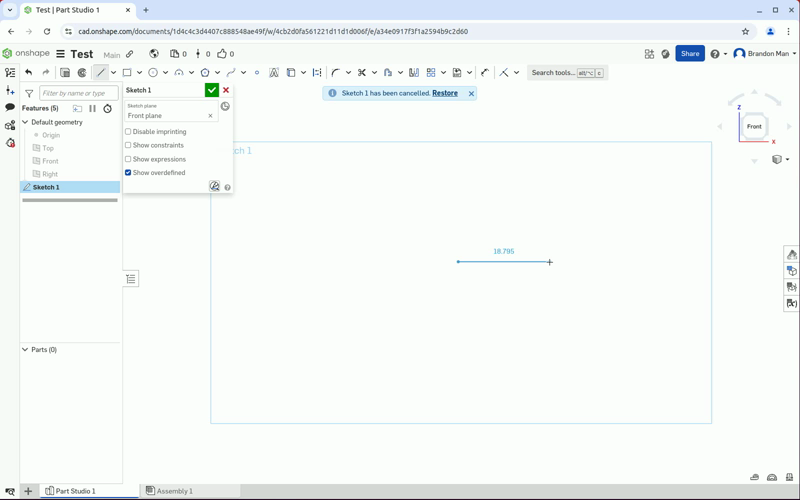
click(549, 261)
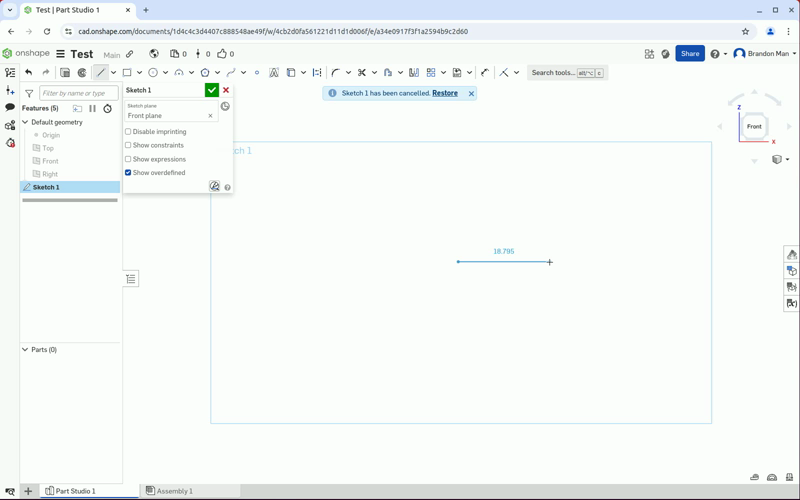
key_up(shift)
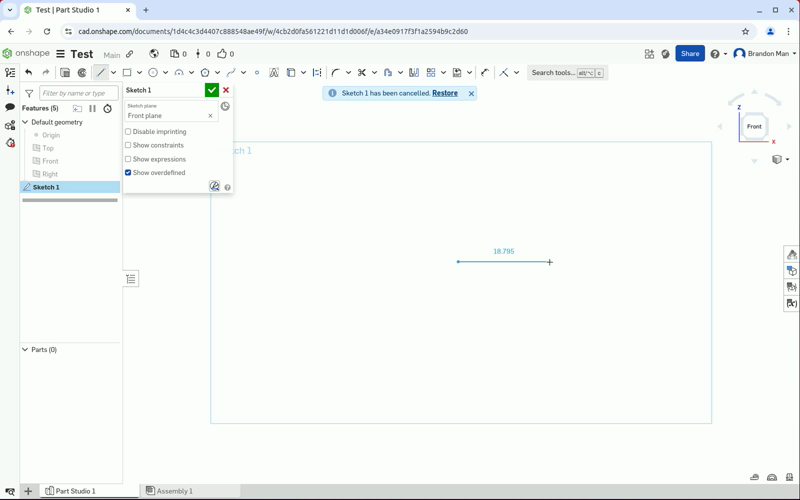
key_down(shift)
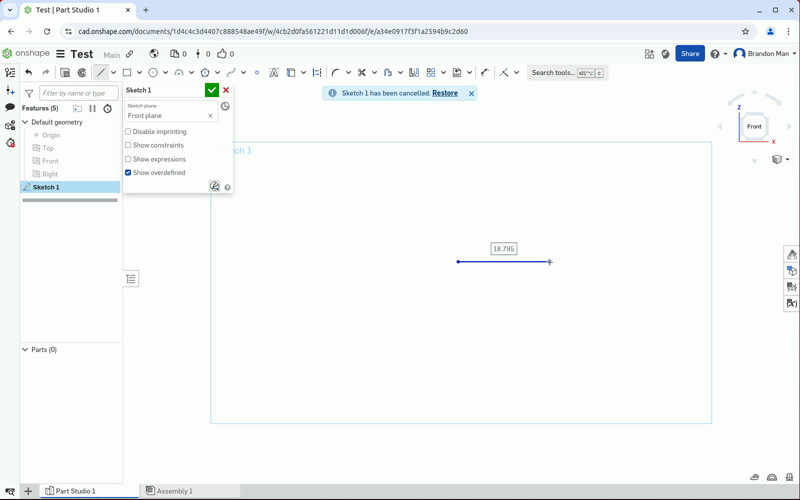
mouse_move(549, 170)
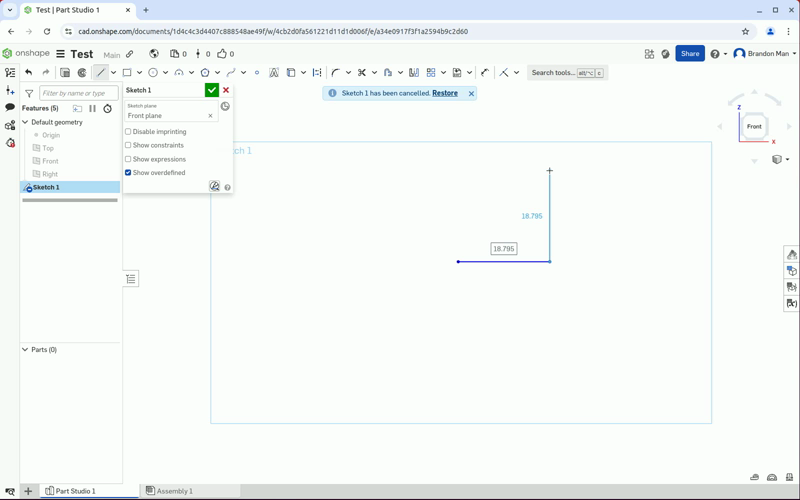
click(549, 170)
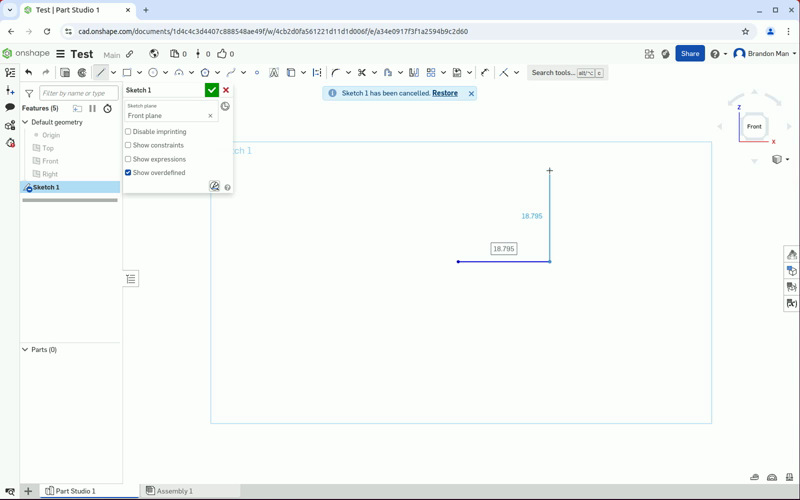
key_up(shift)
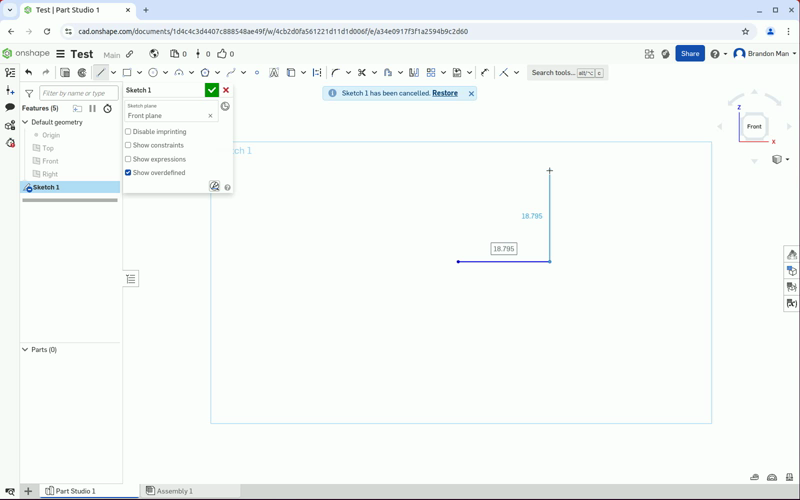
key_down(shift)
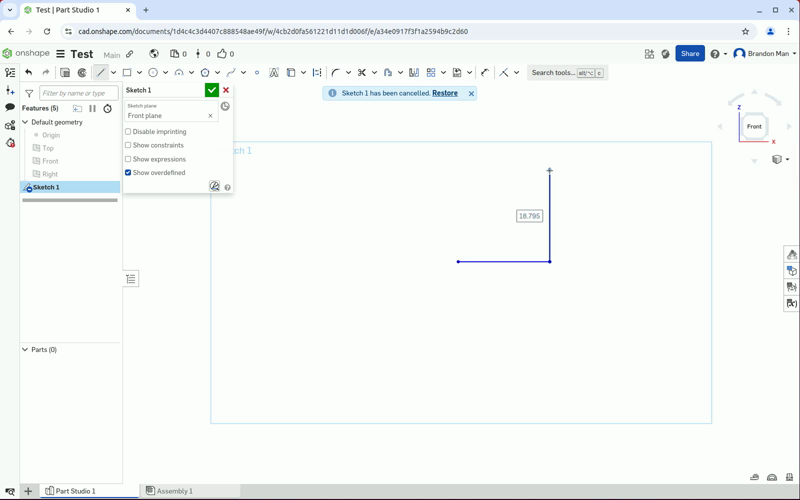
mouse_move(458, 170)
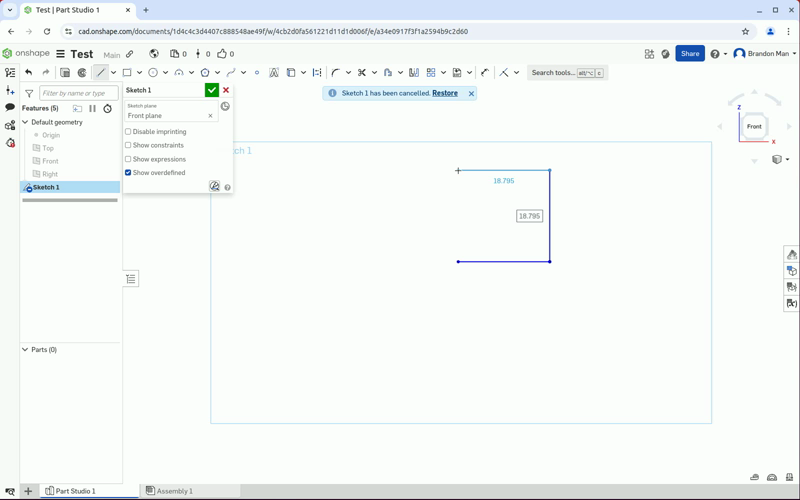
click(458, 170)
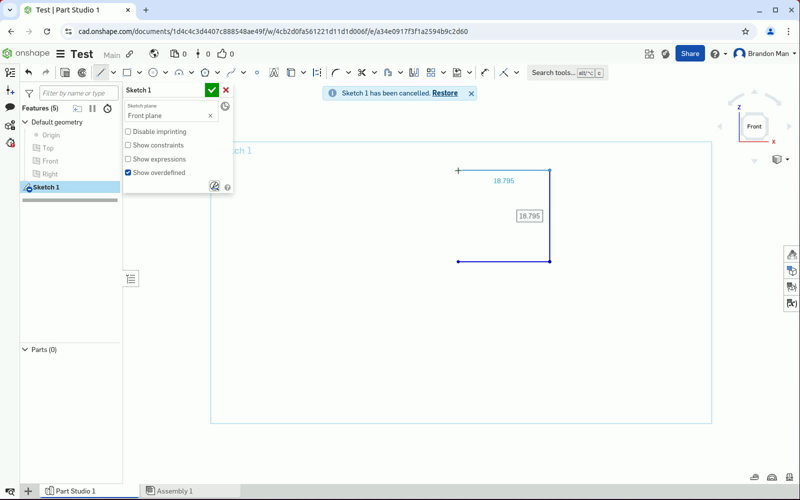
key_up(shift)
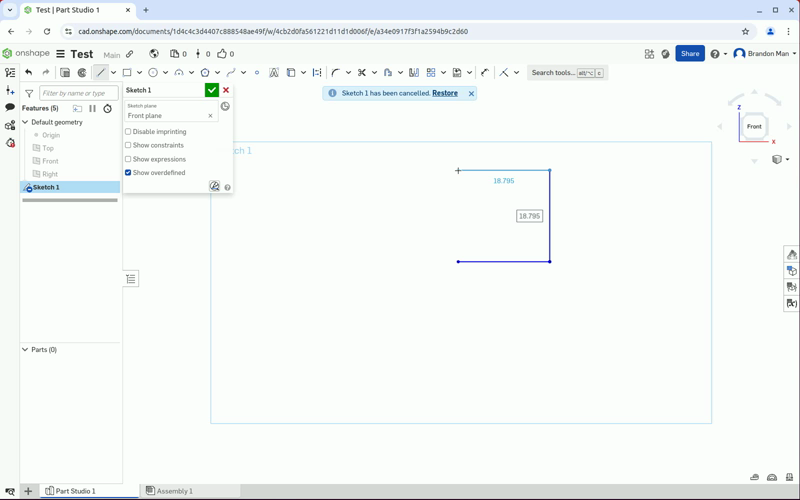
key_down(shift)
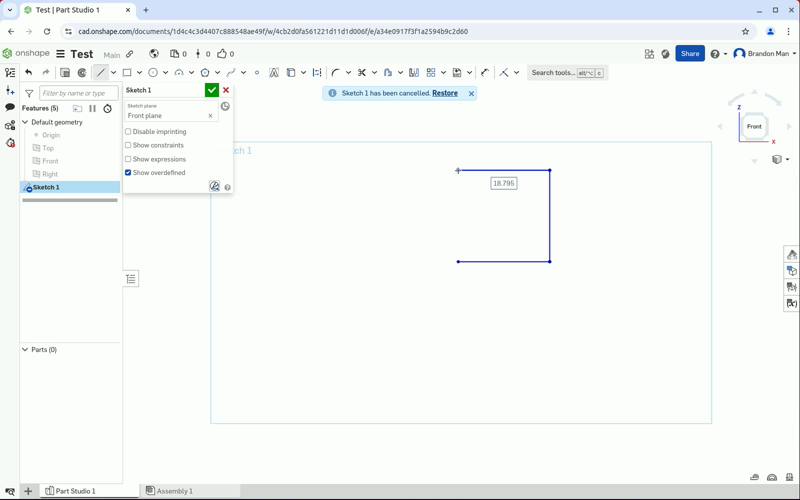
mouse_move(458, 261)
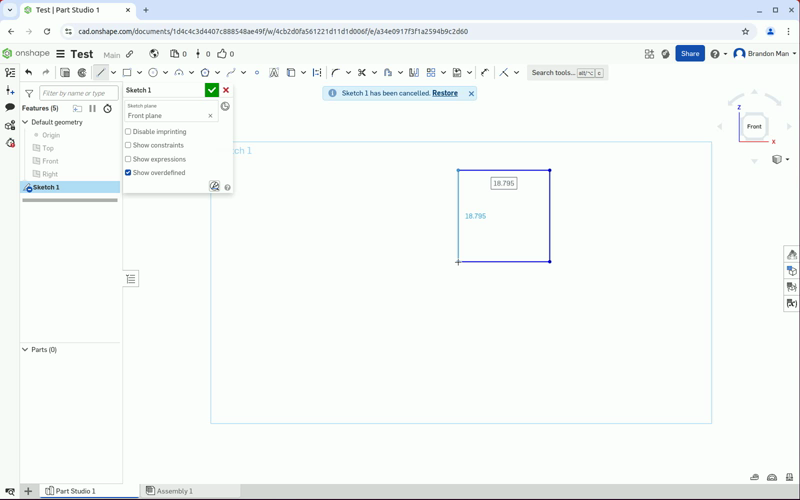
key_up(shift)
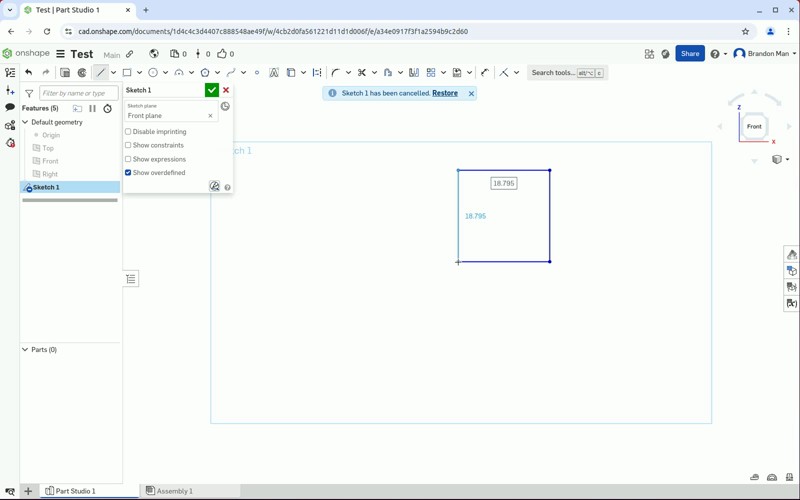
click(458, 261)
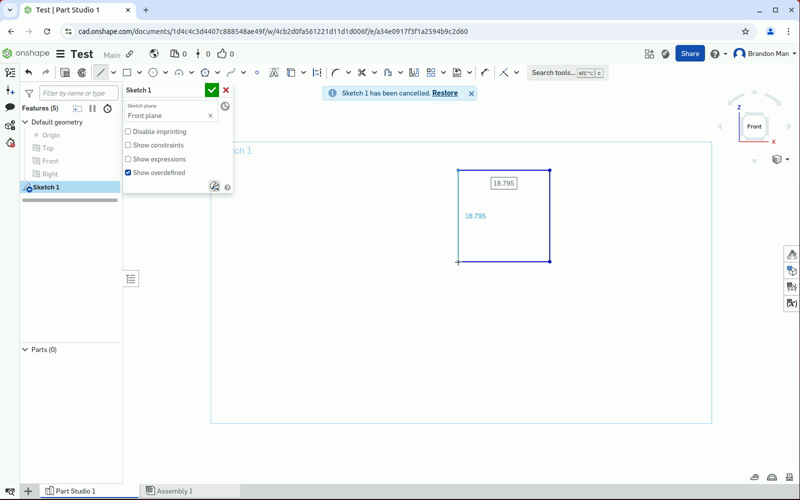
key(esc)
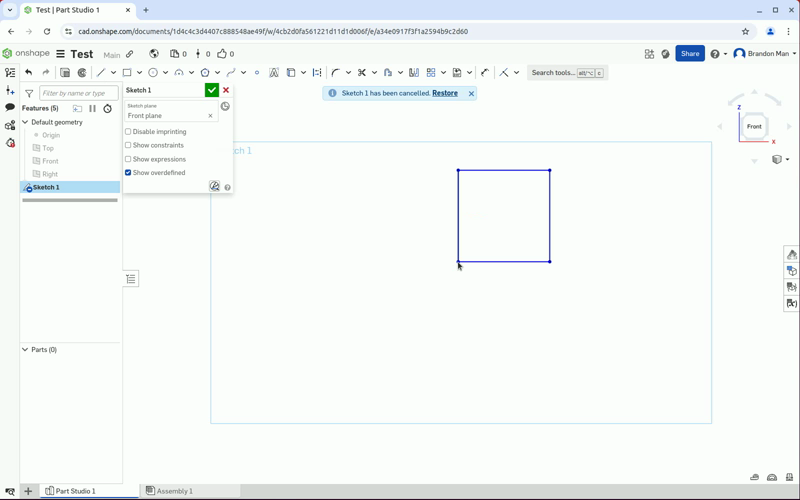
mouse_move(509, 221)
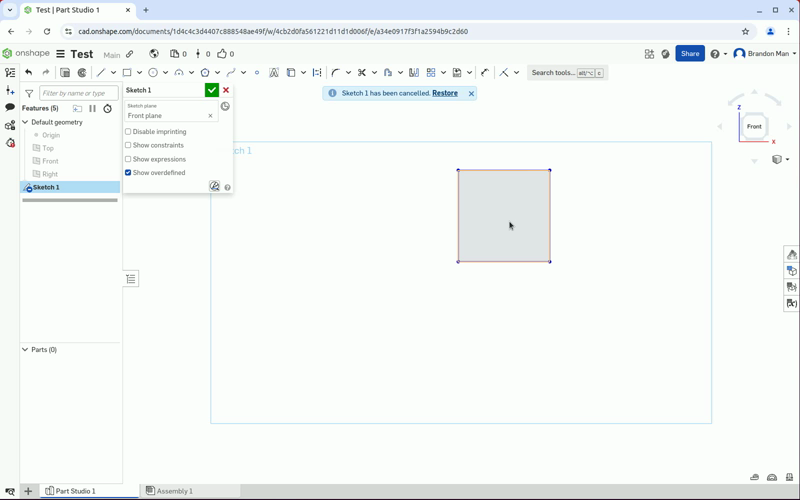
click(509, 221)
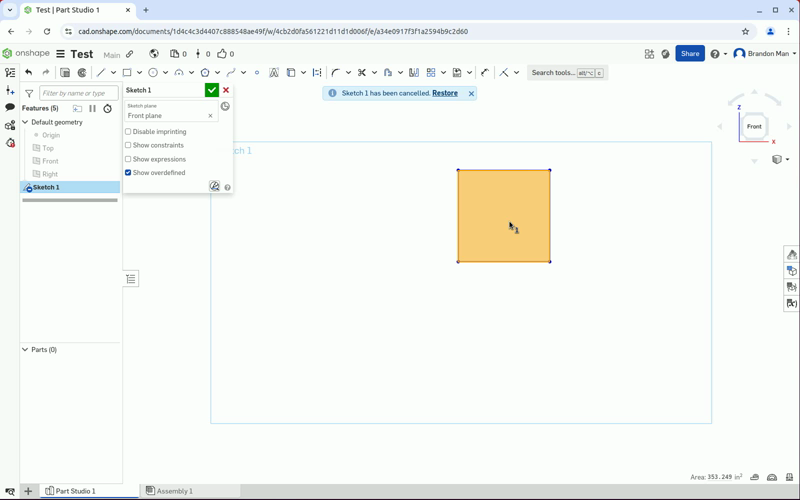
mouse_move(73, 352)
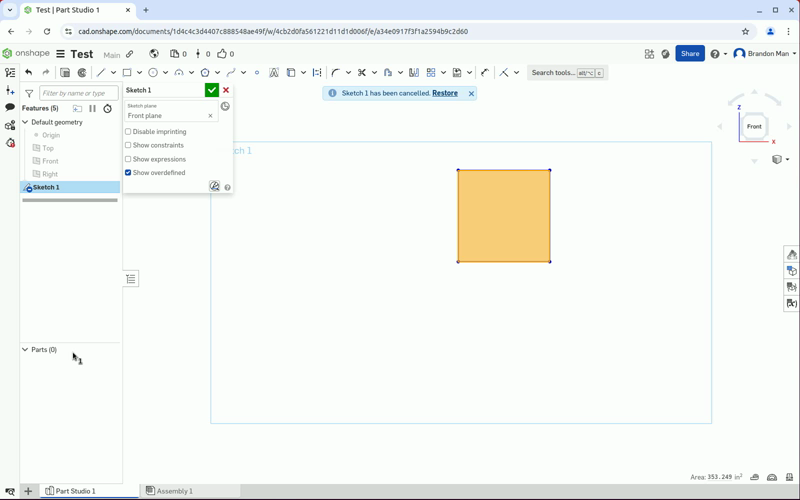
key(shift+y)
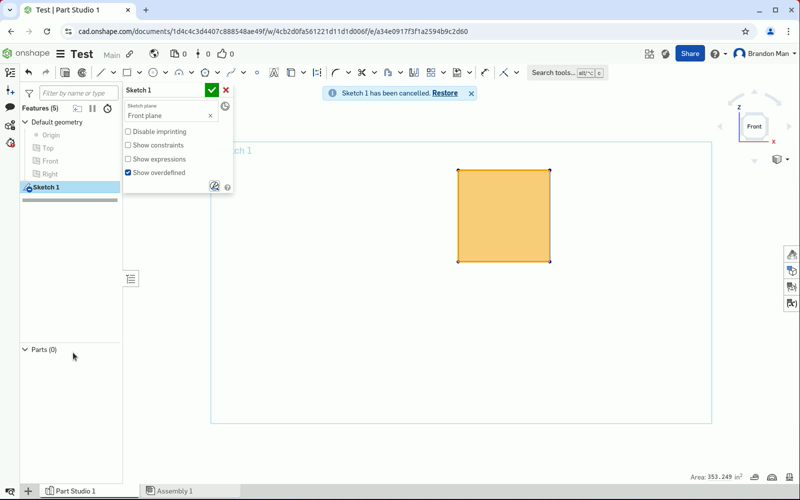
key(shift+e)
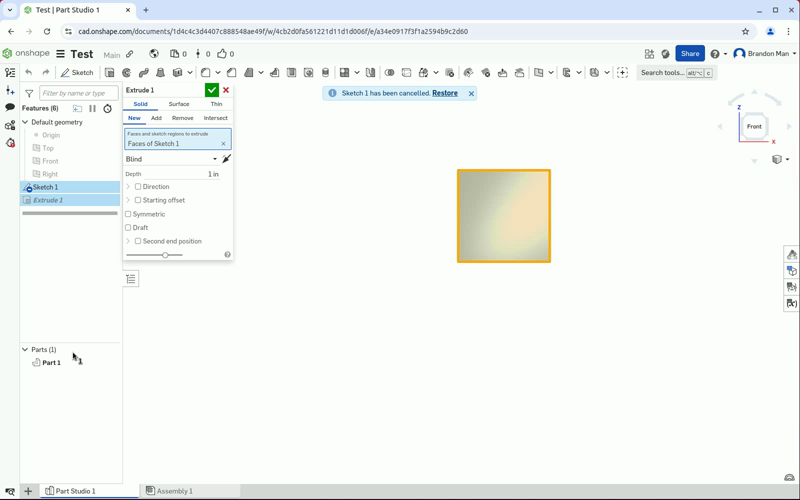
mouse_move(143, 106)
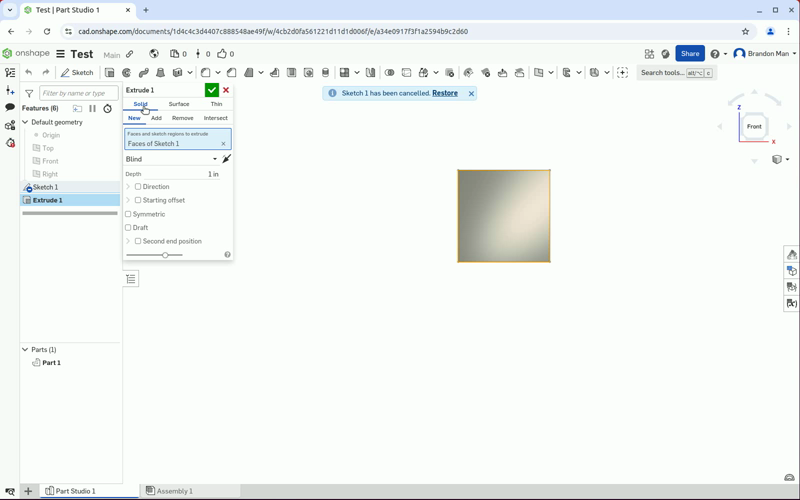
click(143, 106)
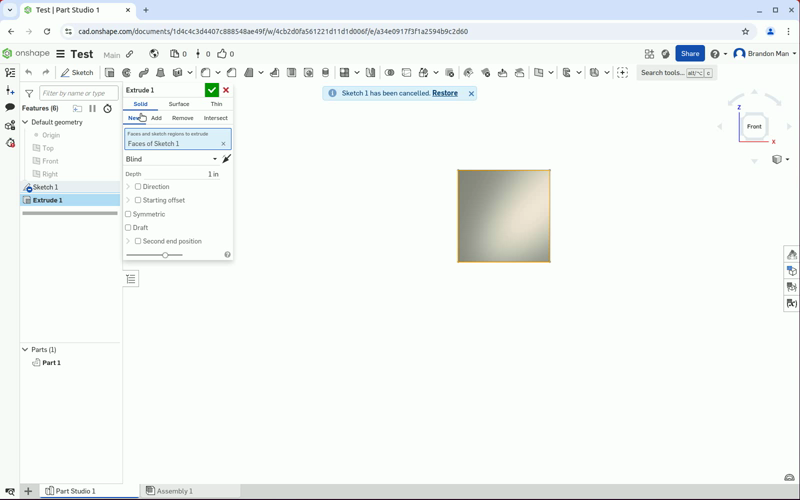
mouse_move(137, 120)
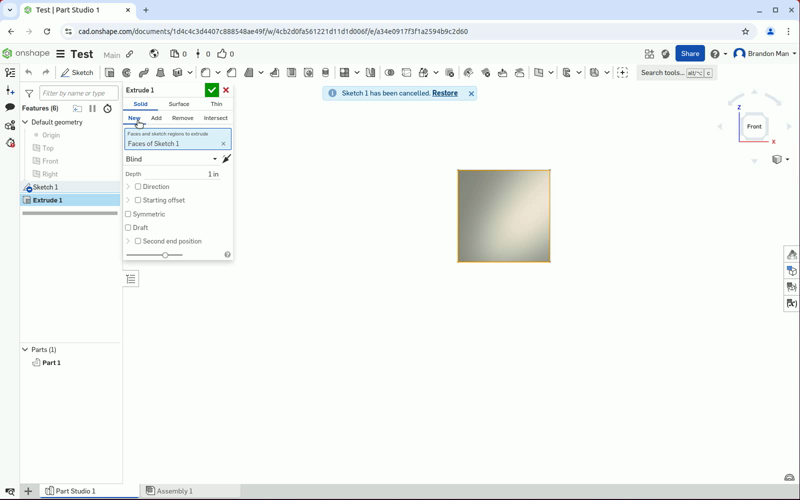
click(137, 120)
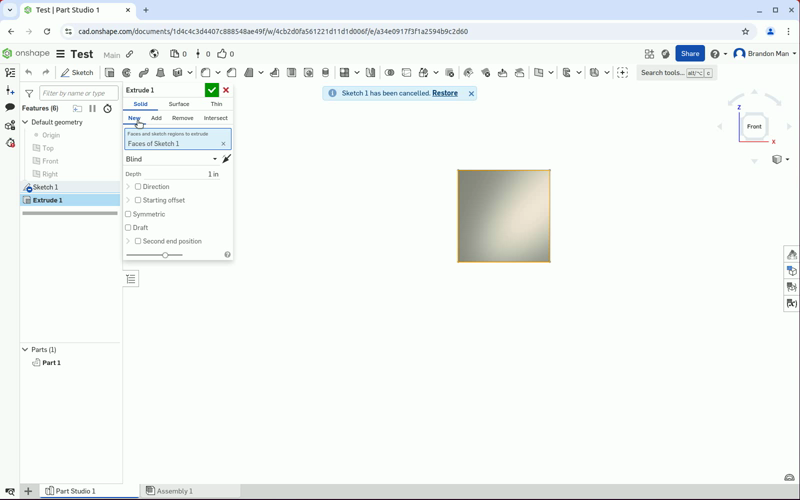
key(tab, 4)
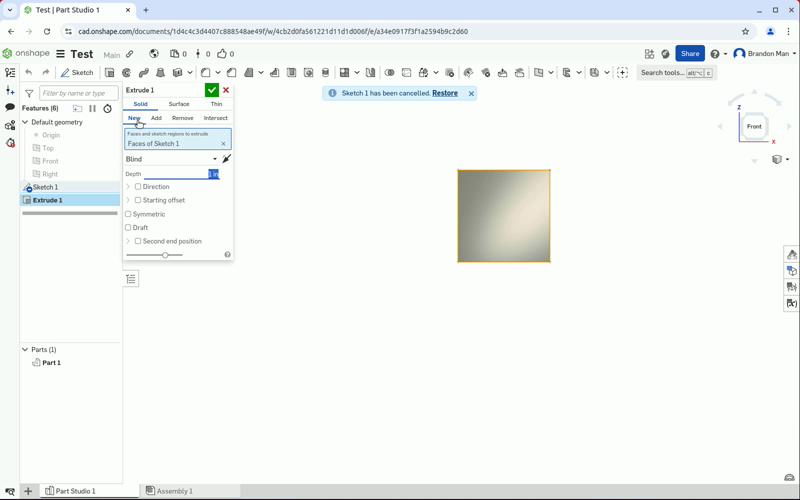
text(18.775)
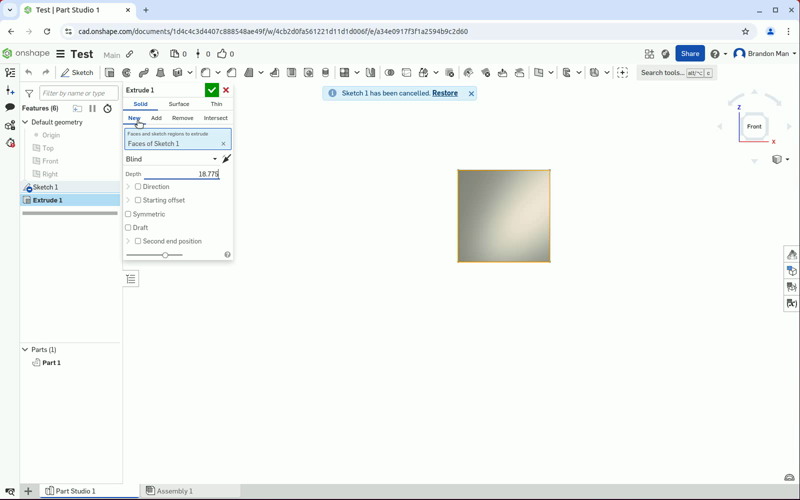
key(enter)
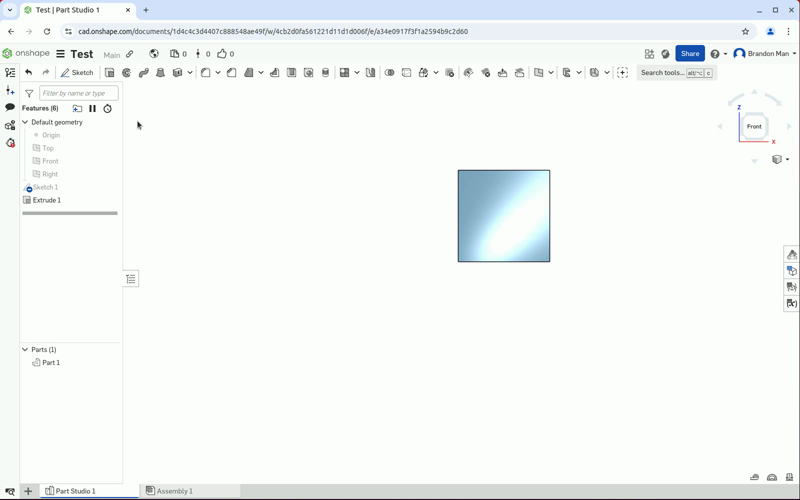
key(shift+h)
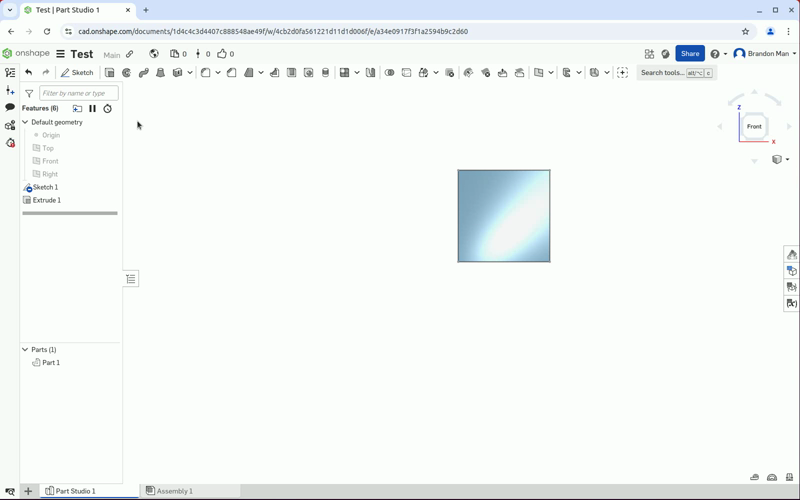
key(shift+h)
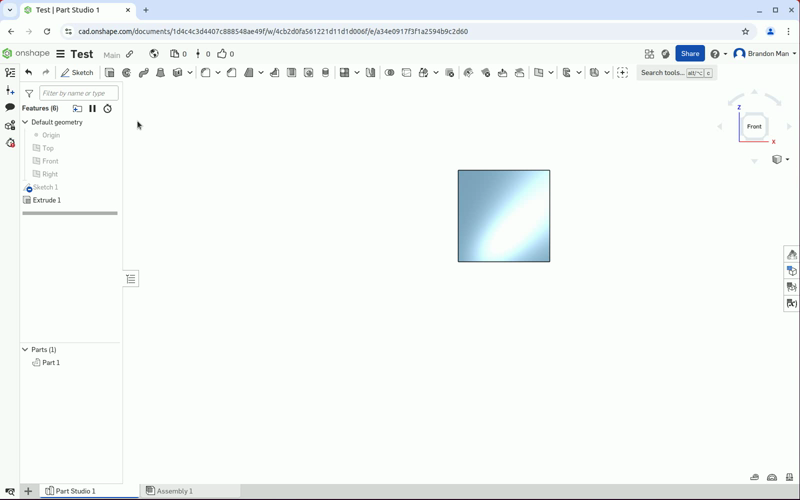
mouse_move(73, 189)
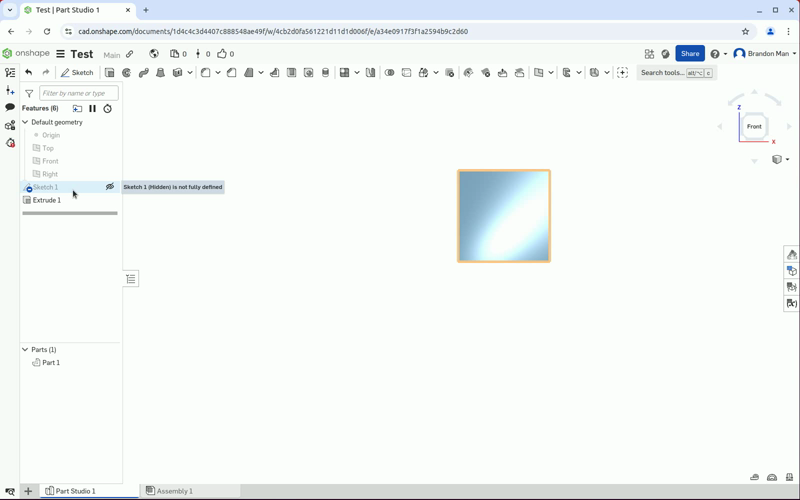
click(73, 189)
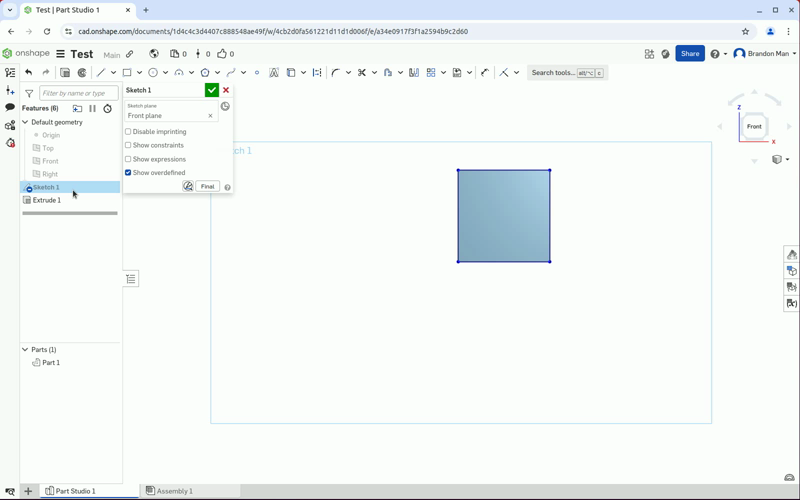
mouse_move(229, 92)
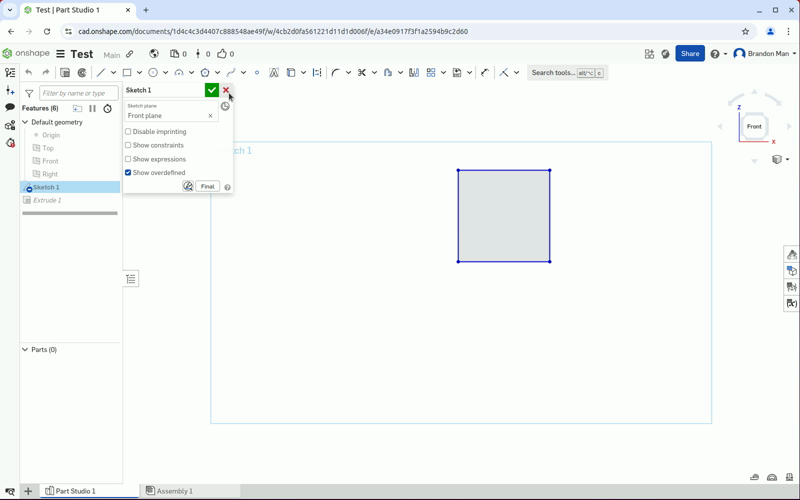
click(229, 92)
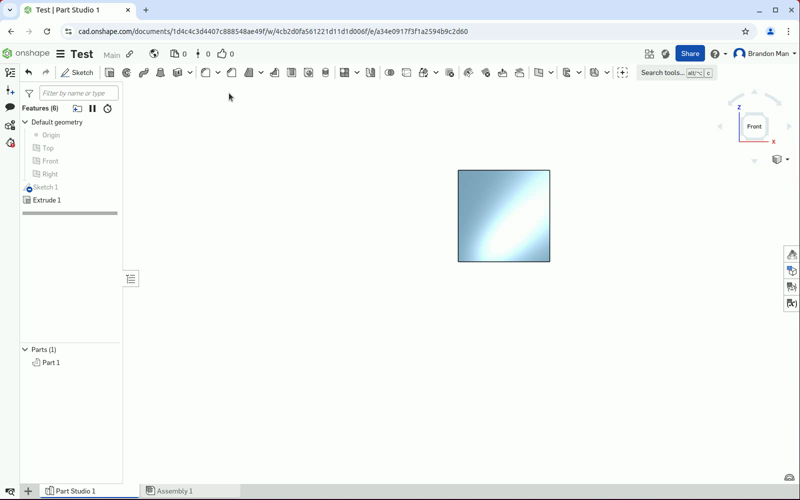
mouse_move(541, 75)
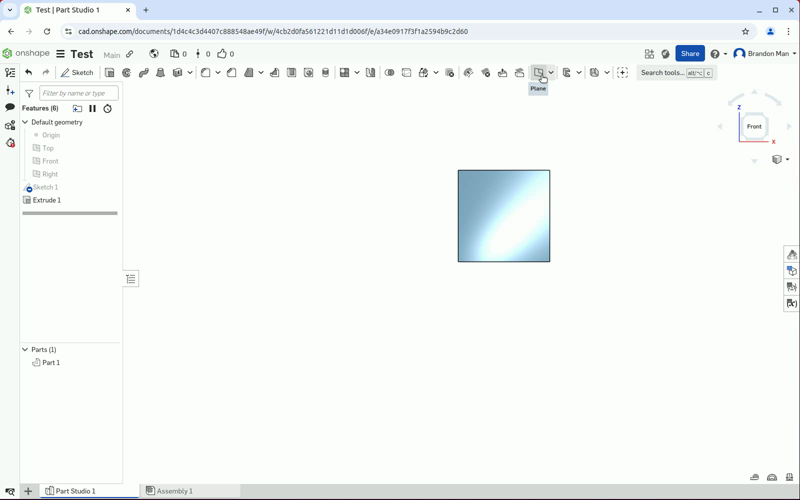
click(541, 75)
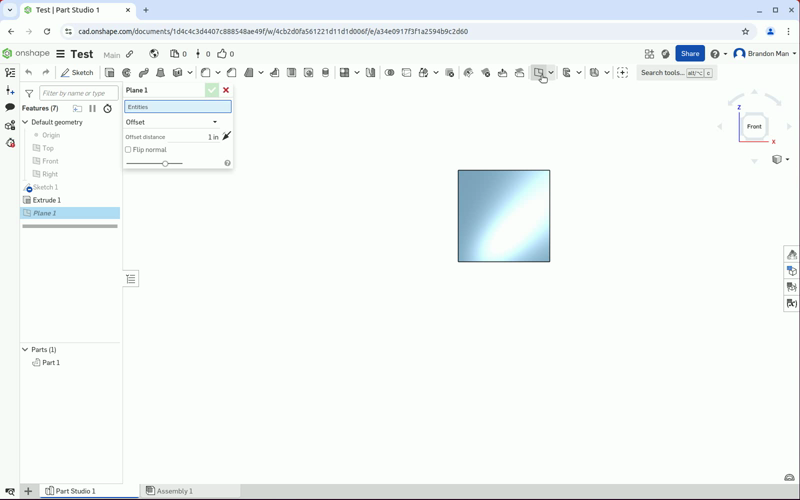
mouse_move(73, 163)
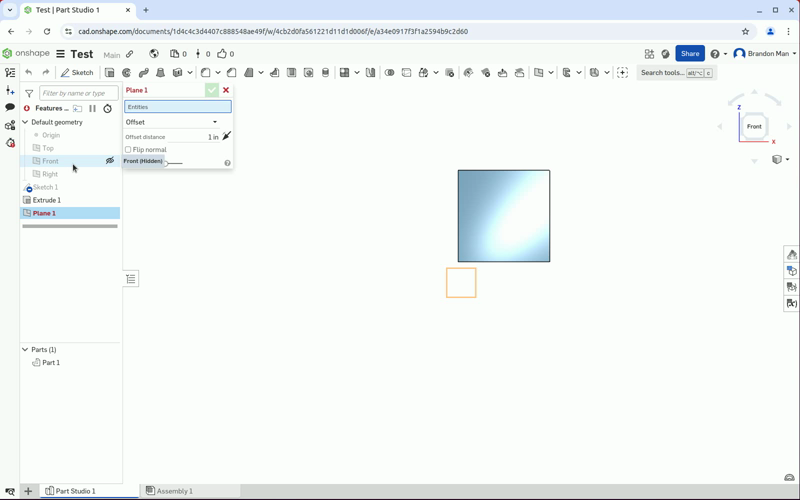
click(73, 163)
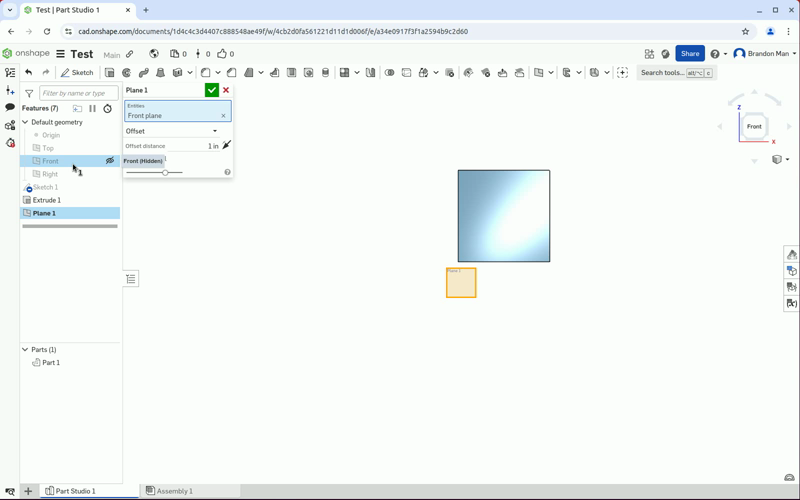
key(tab, 2)
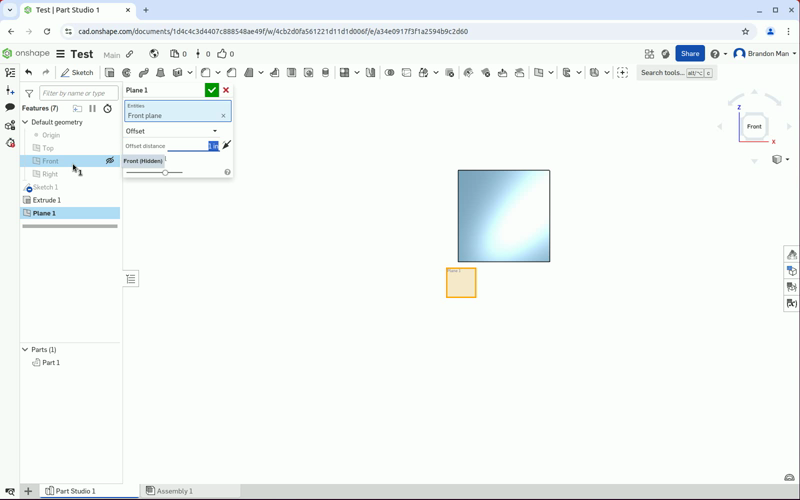
text(18.764)
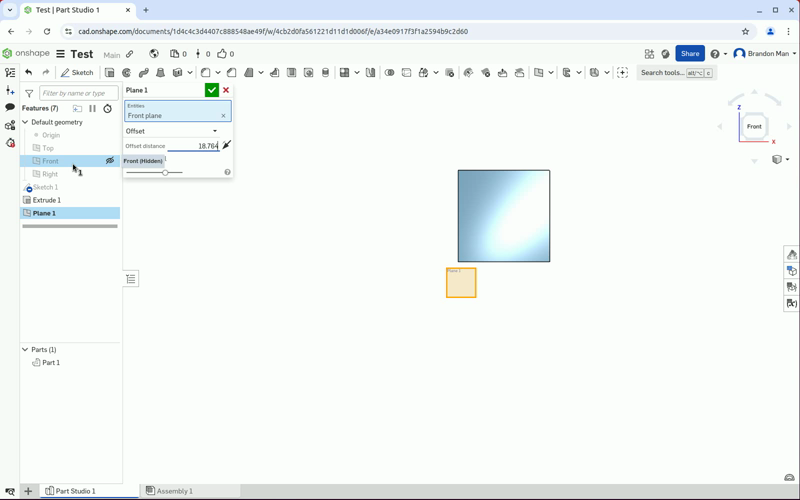
key(enter, 2)
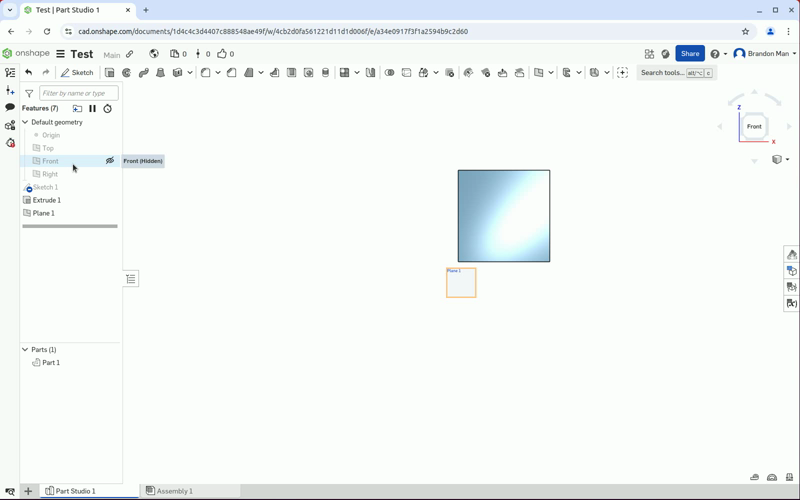
key(shift+s)
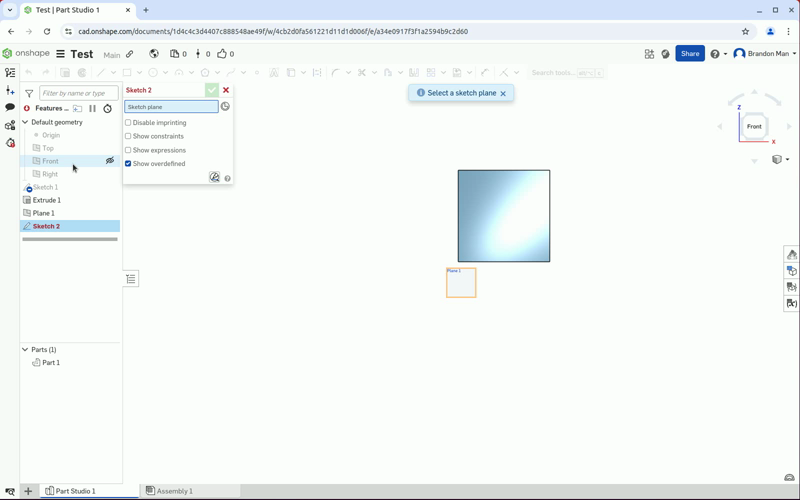
mouse_move(73, 215)
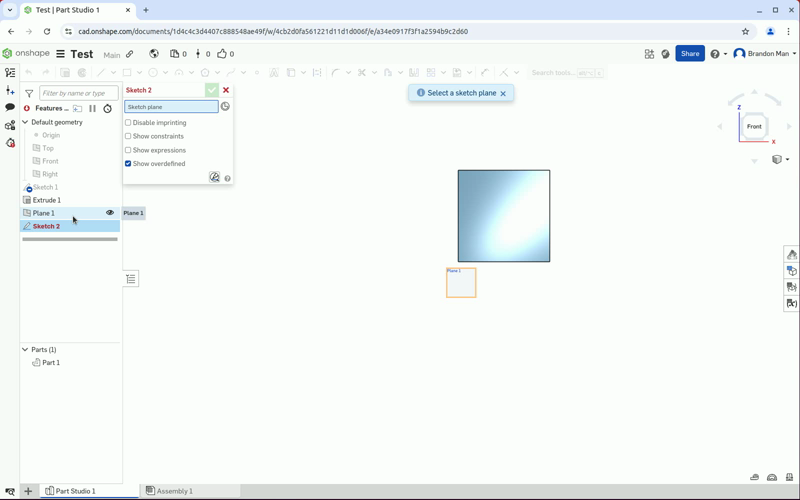
click(73, 215)
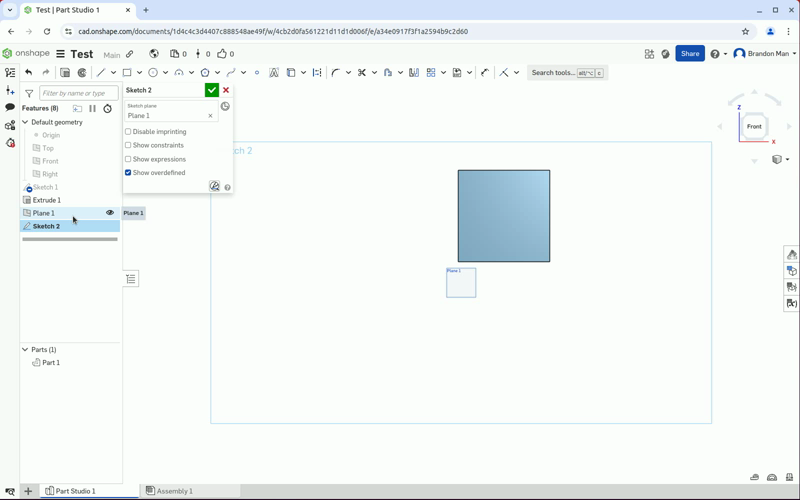
mouse_move(73, 352)
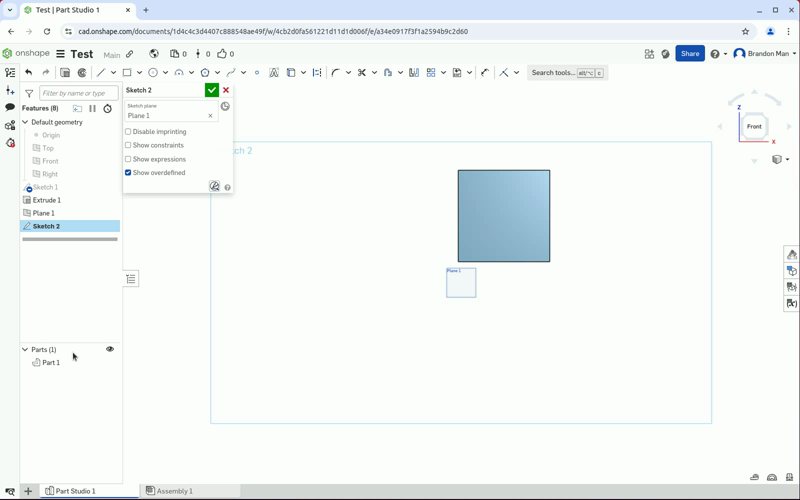
key(y)
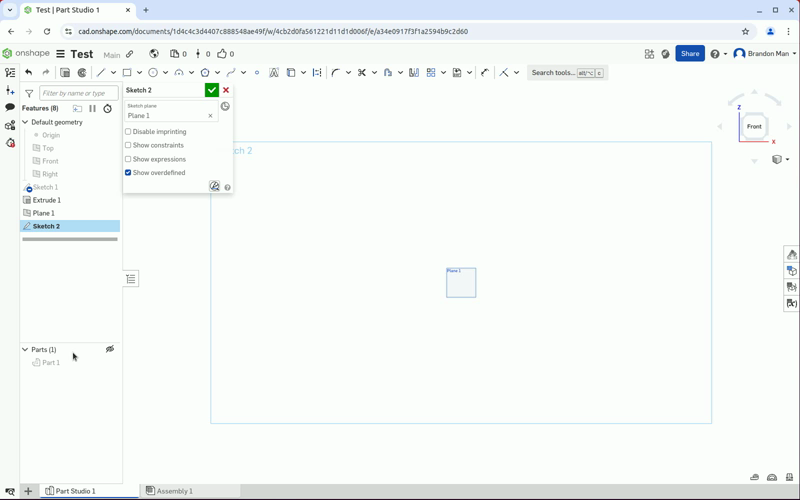
key(l)
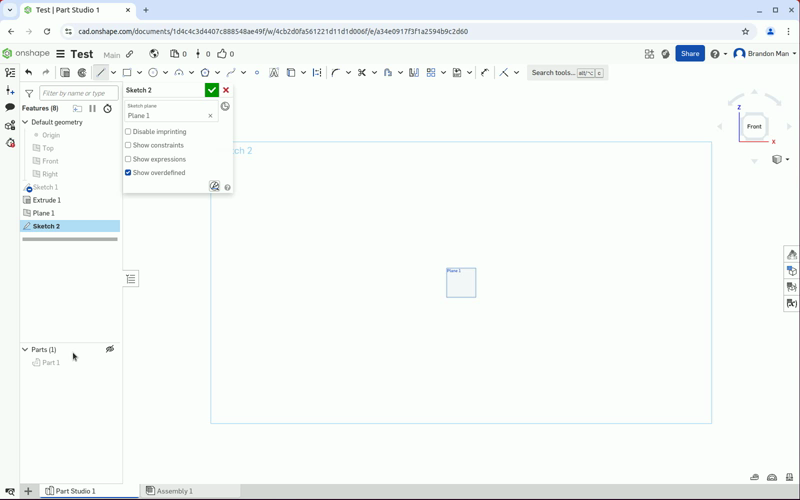
key_down(shift)
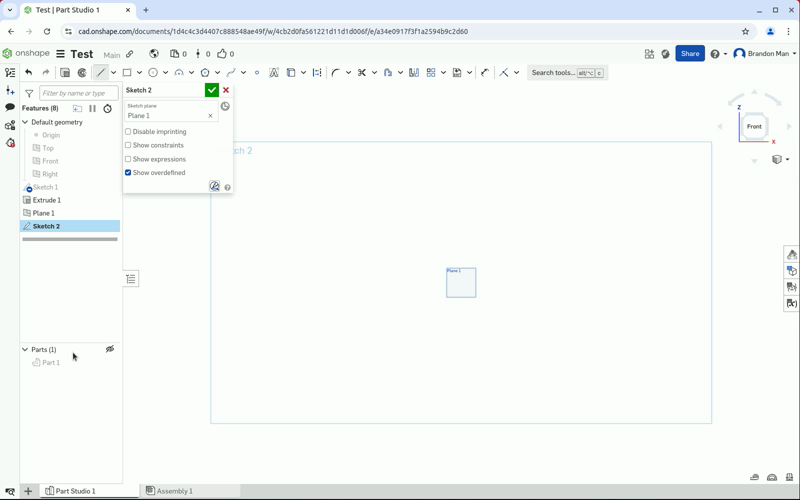
mouse_move(483, 231)
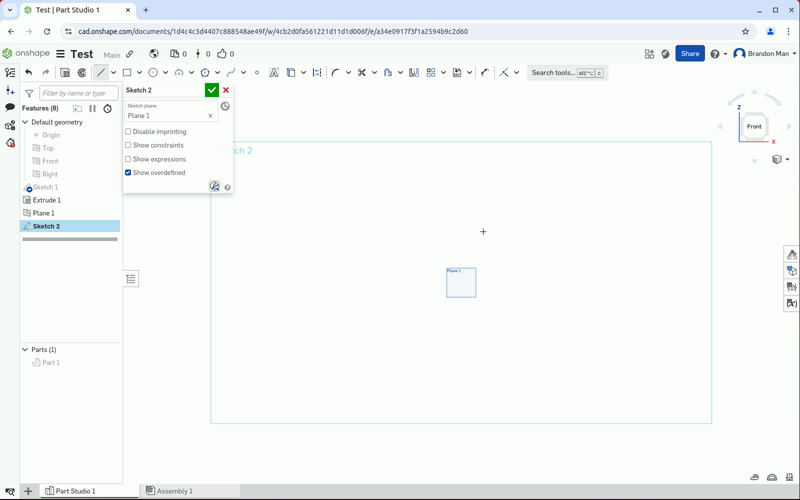
click(483, 231)
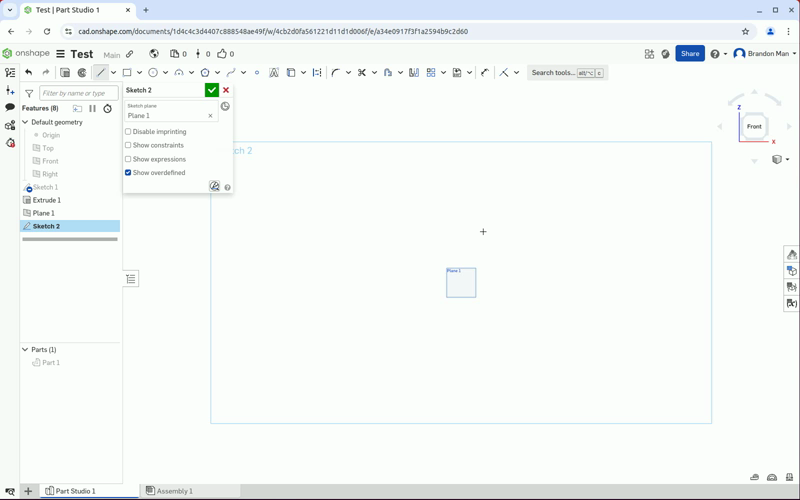
key_up(shift)
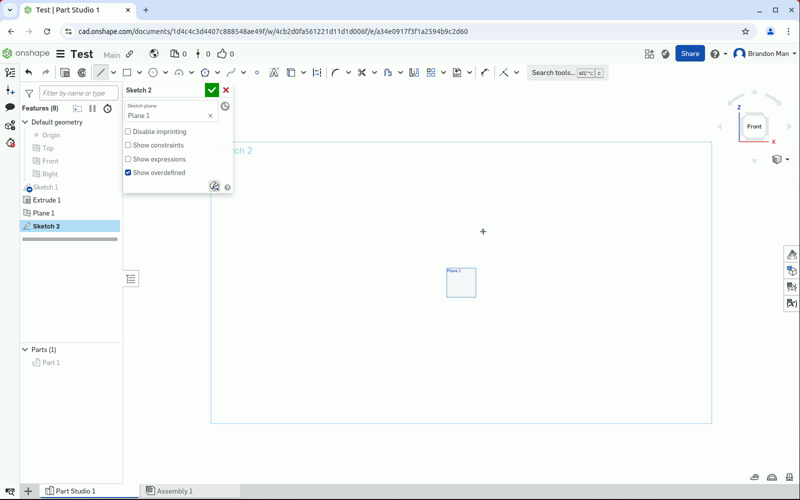
key_down(shift)
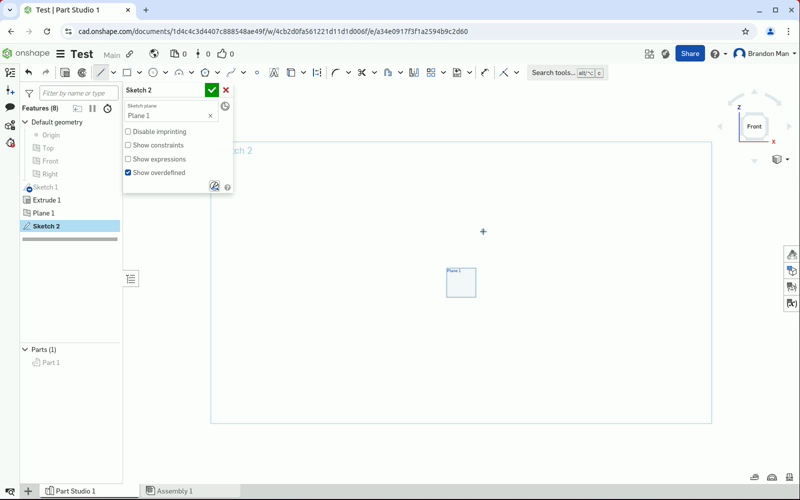
mouse_move(513, 231)
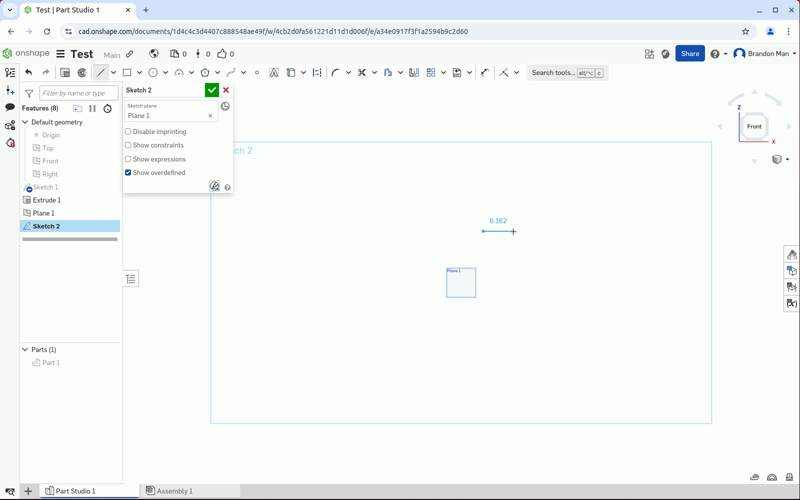
mouse_move(514, 231)
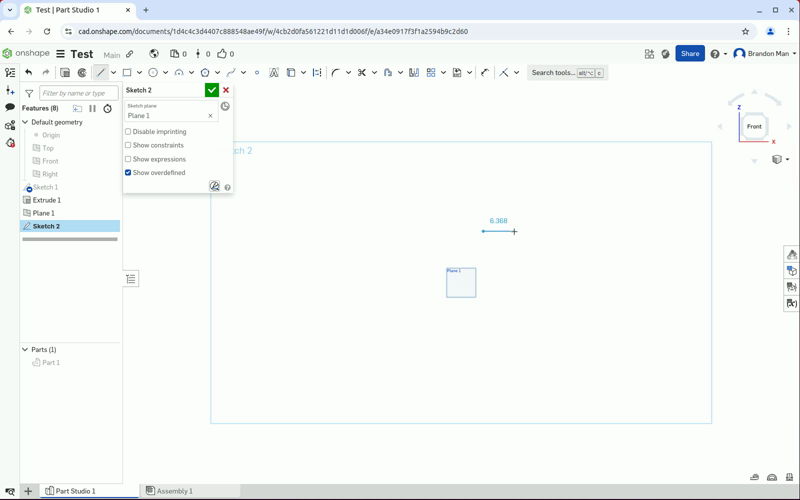
click(514, 231)
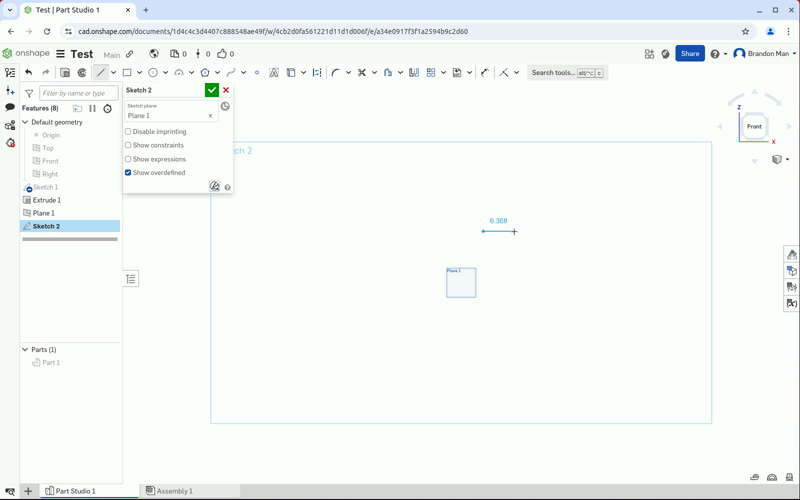
key_up(shift)
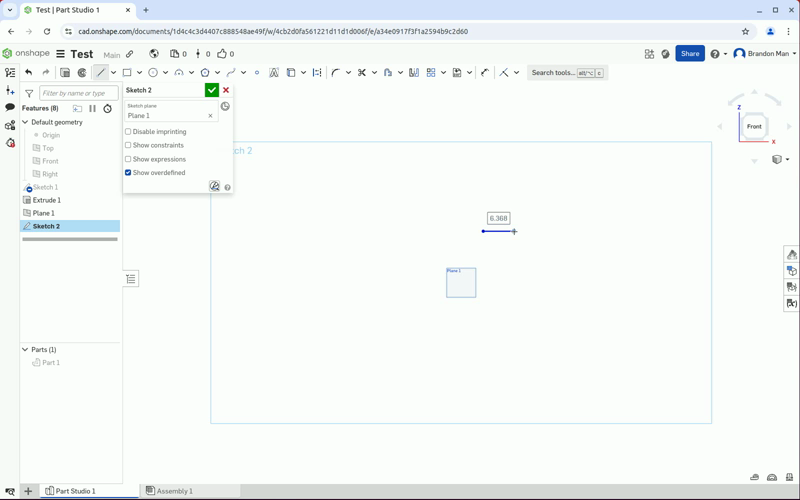
key_down(shift)
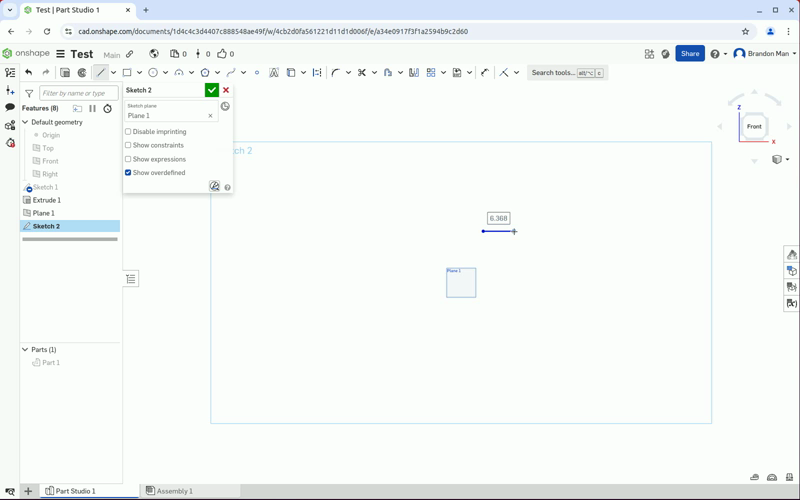
mouse_move(544, 231)
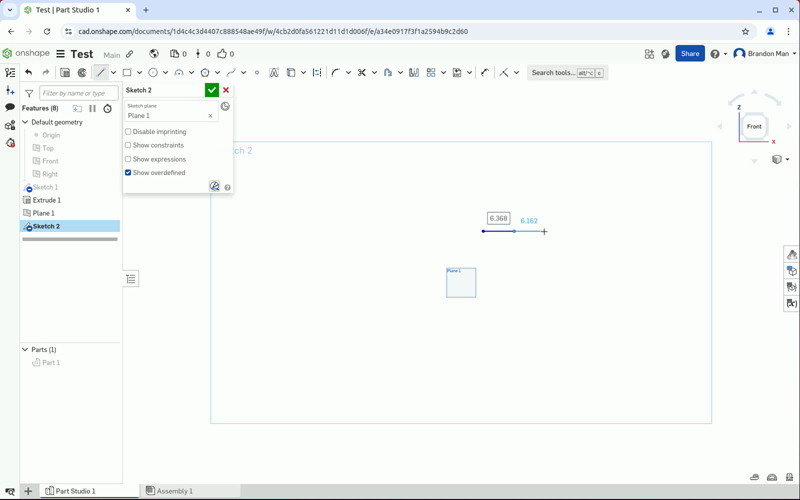
mouse_move(514, 200)
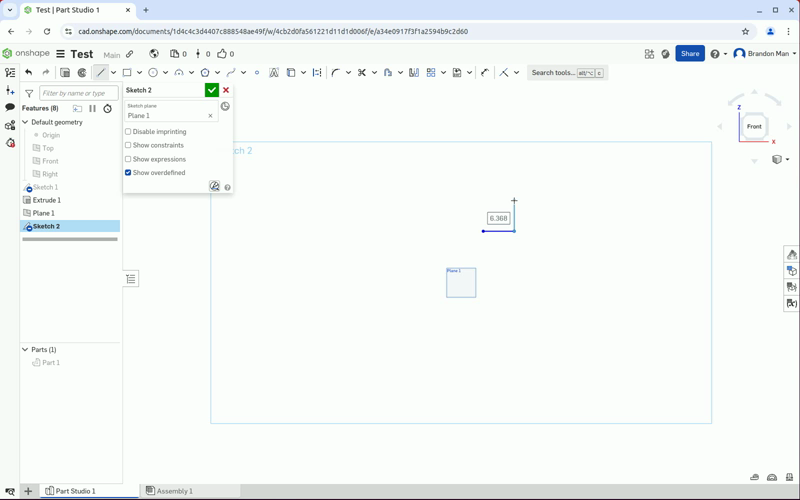
click(514, 200)
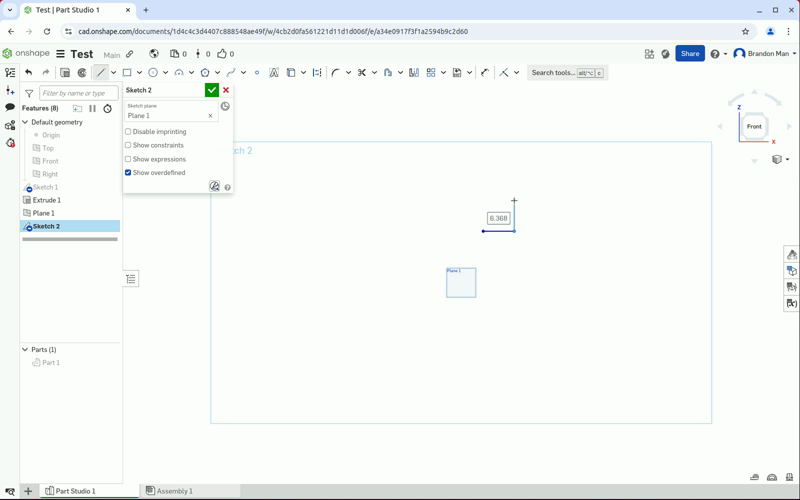
key_up(shift)
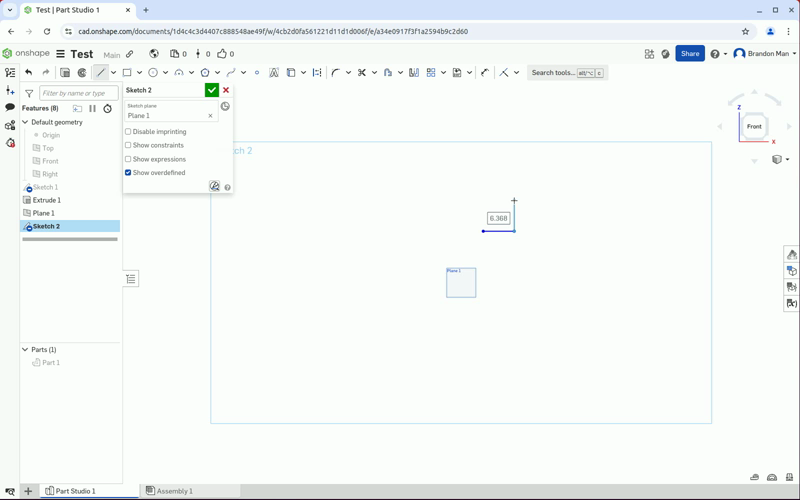
key_down(shift)
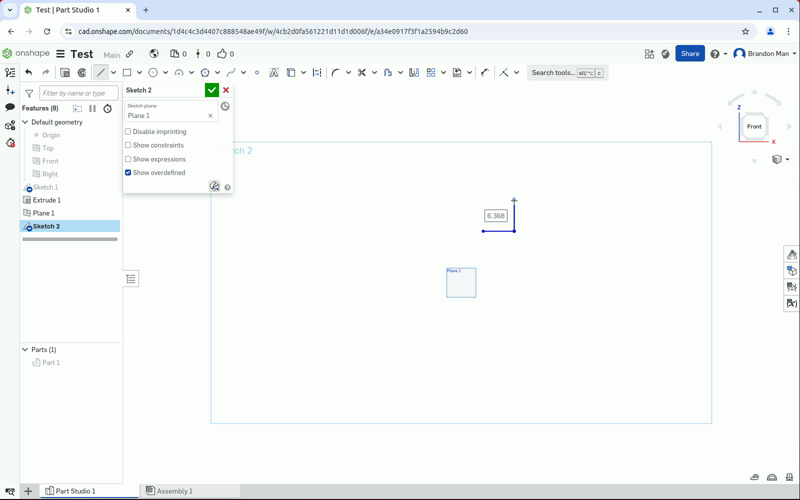
mouse_move(544, 200)
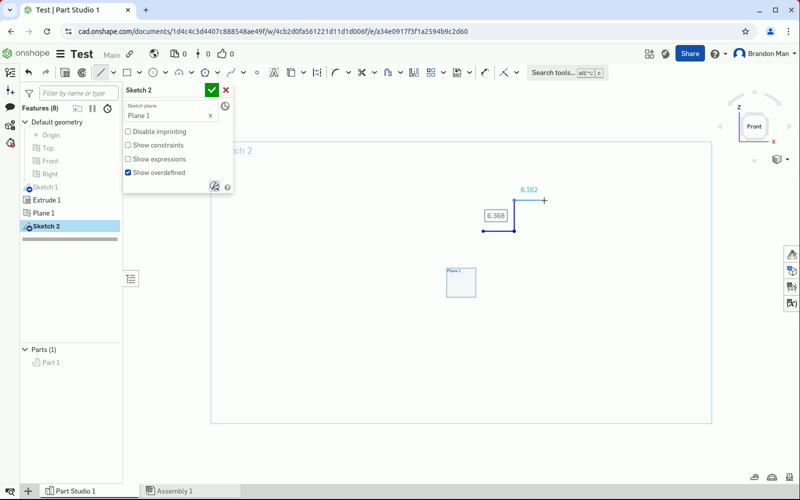
mouse_move(483, 200)
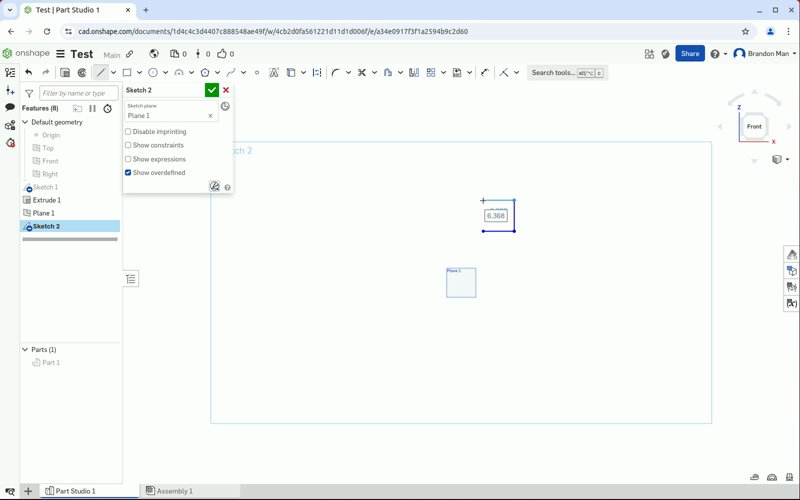
click(483, 200)
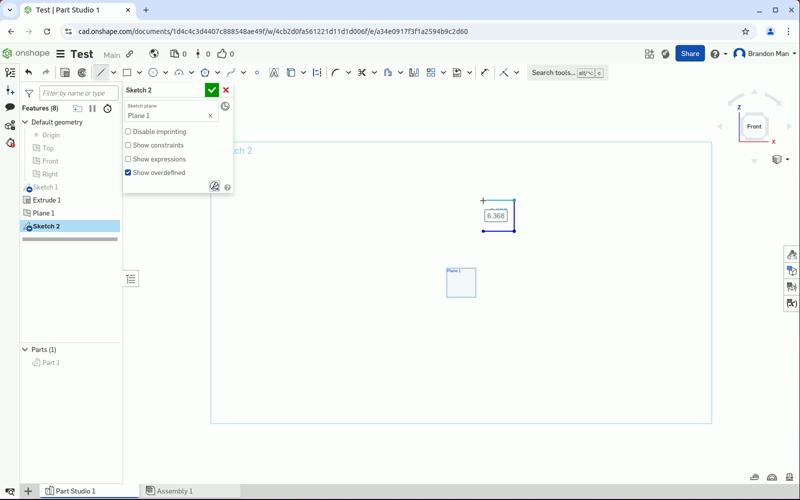
key_up(shift)
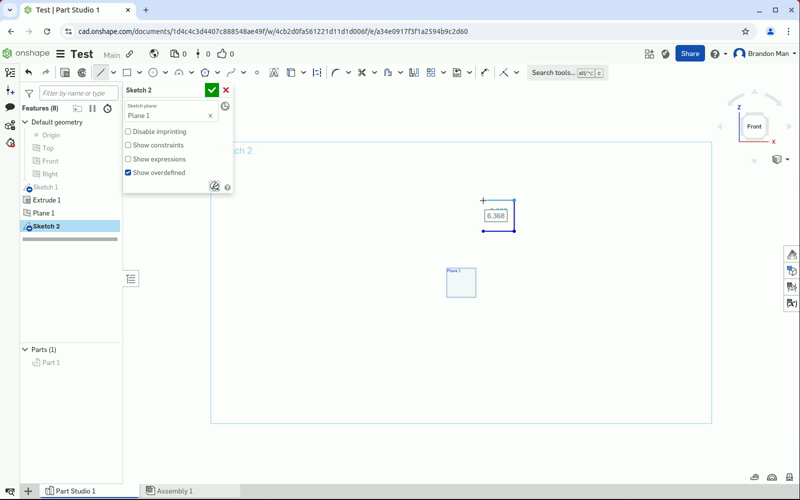
mouse_move(513, 200)
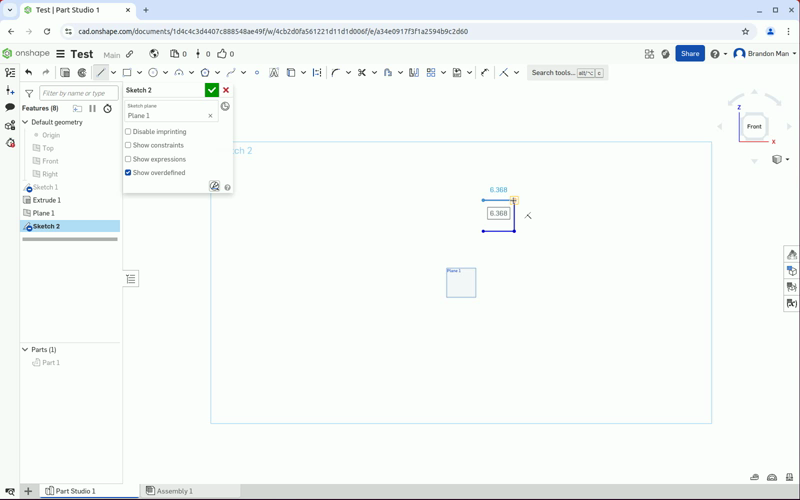
key_down(shift)
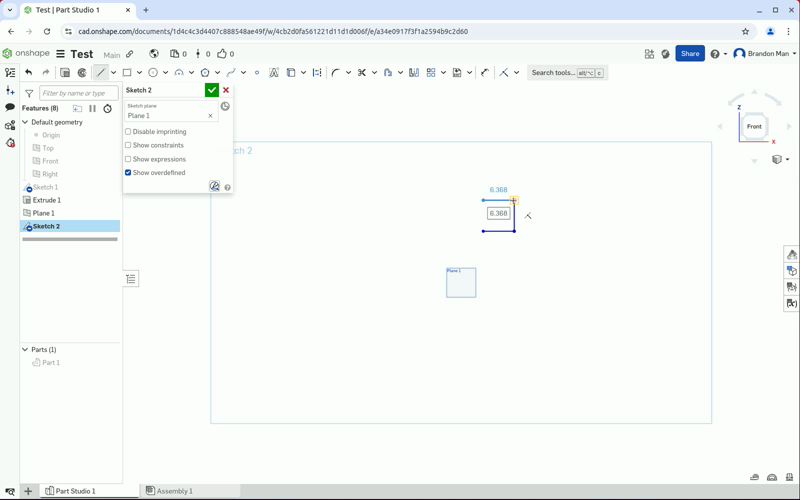
mouse_move(483, 231)
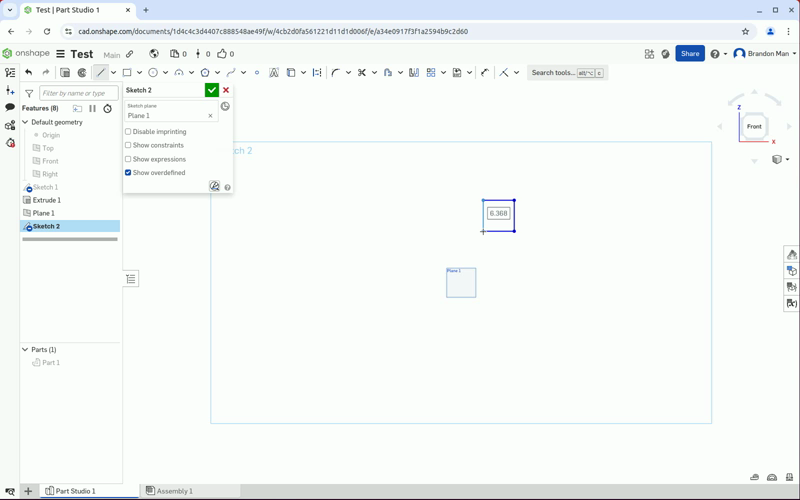
key_up(shift)
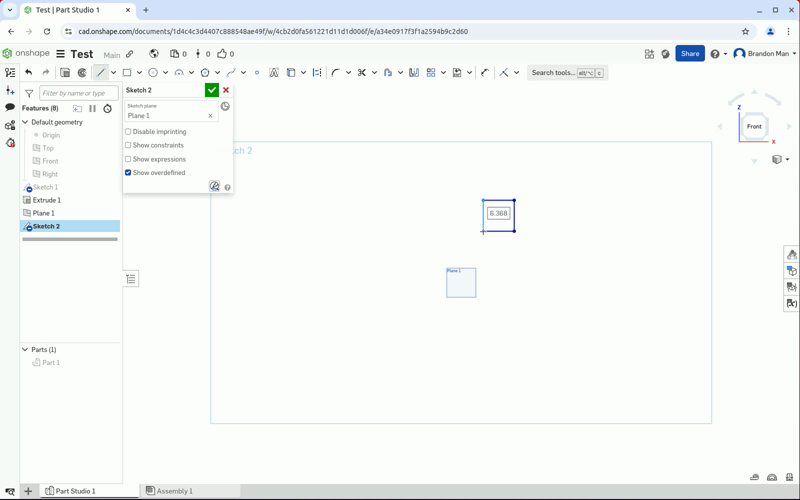
click(483, 231)
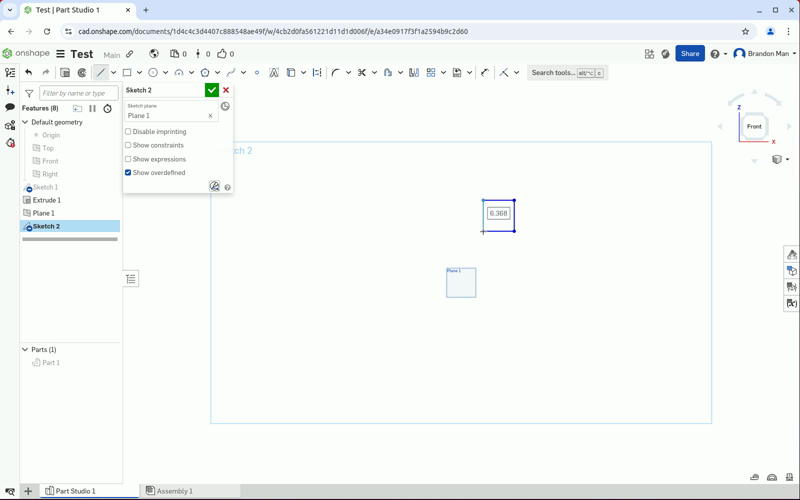
key(esc)
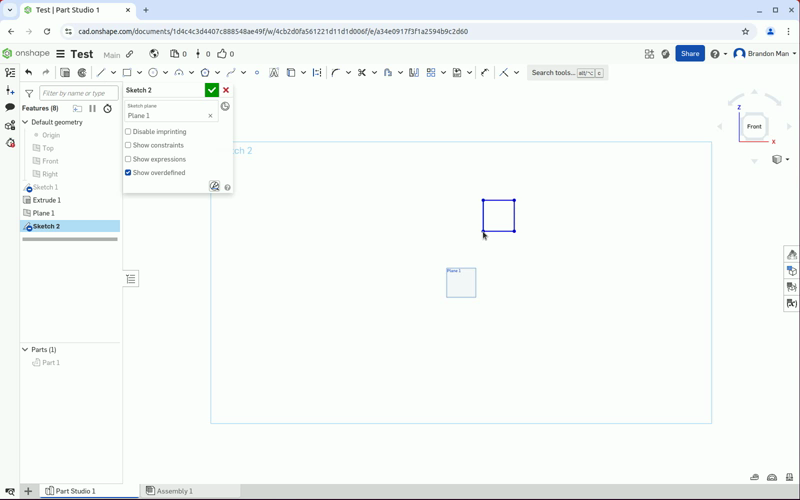
mouse_move(486, 203)
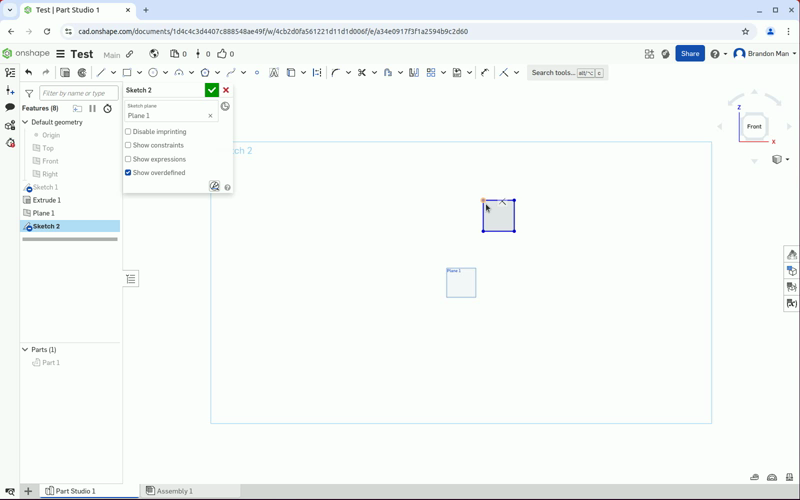
scroll(6)
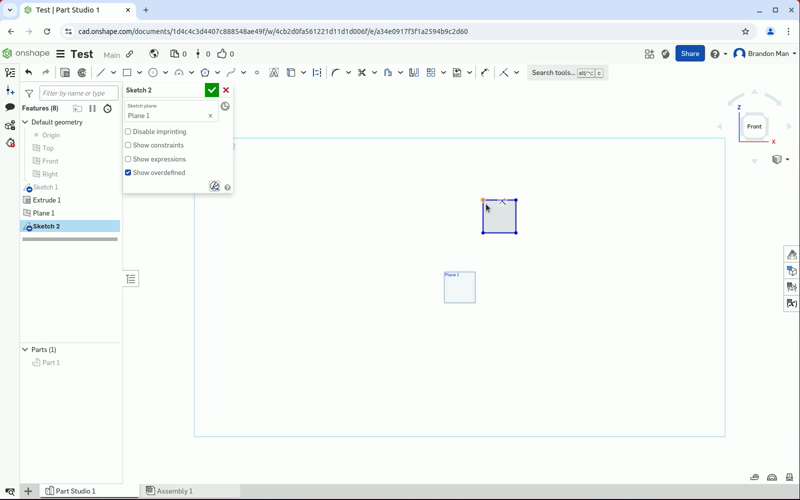
scroll(6)
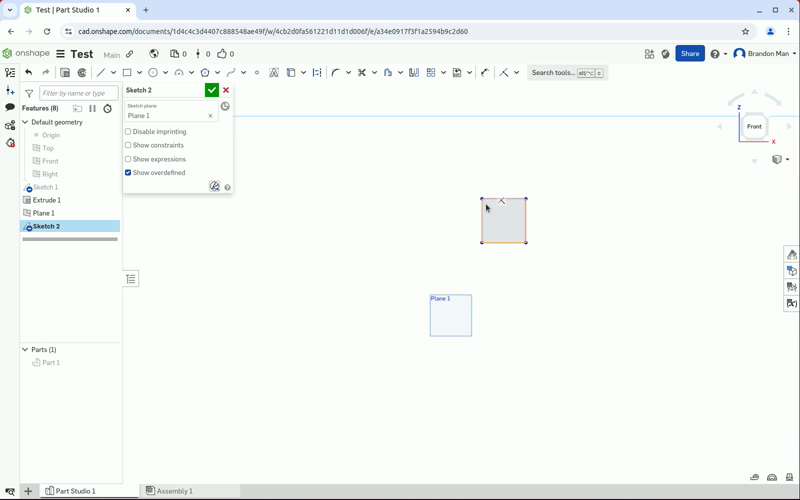
scroll(6)
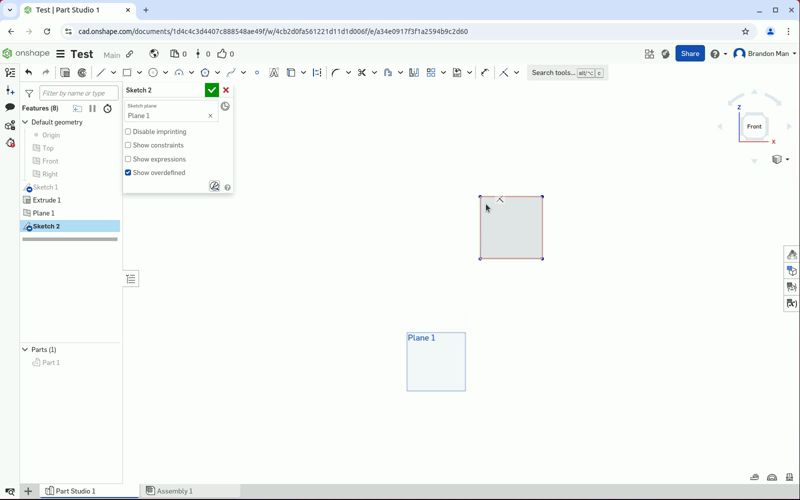
scroll(6)
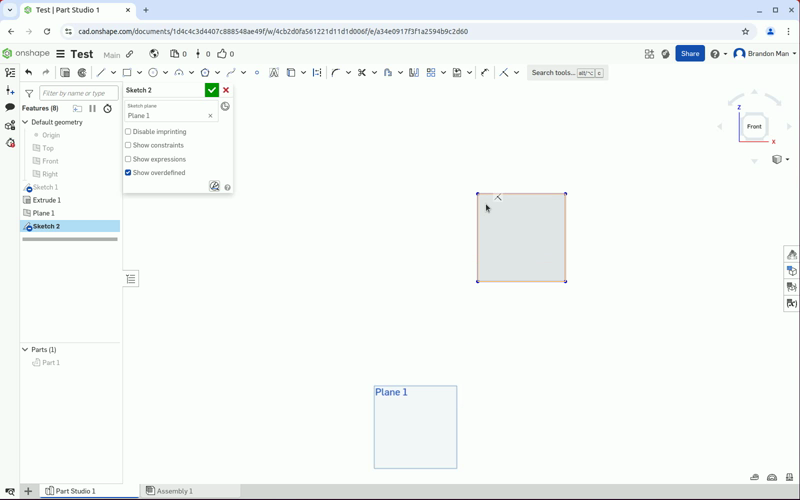
scroll(6)
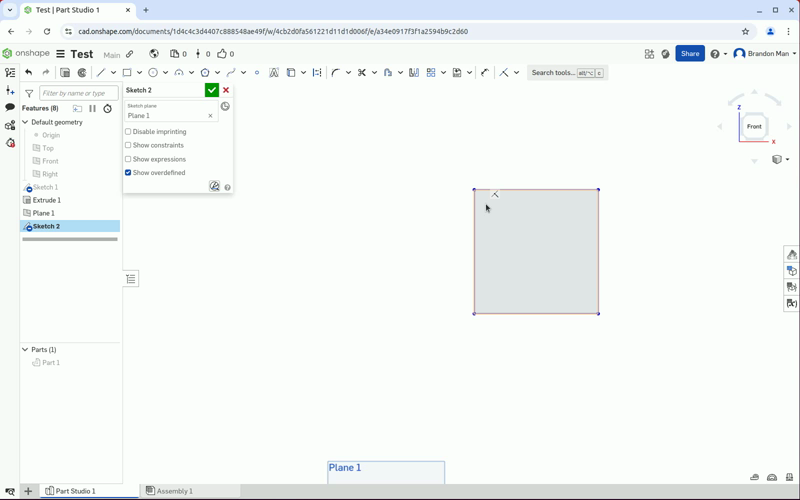
scroll(6)
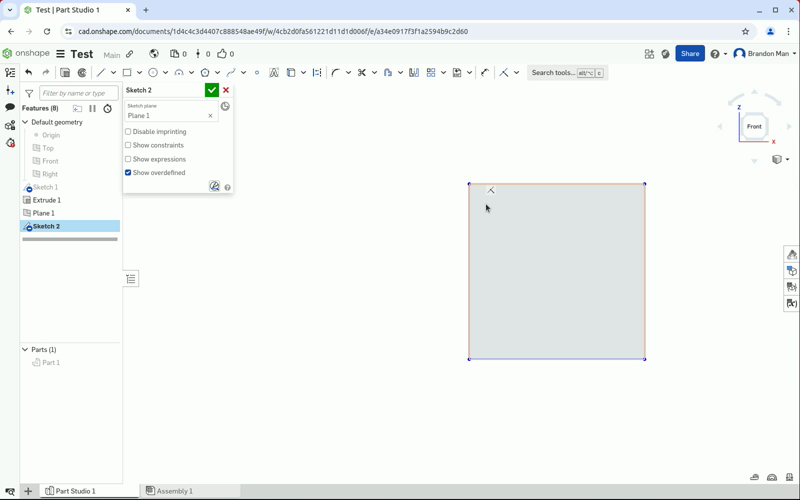
scroll(6)
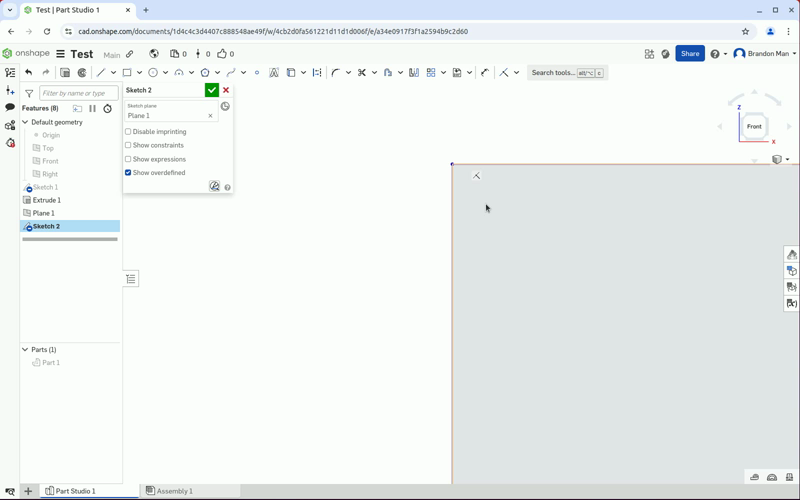
click(486, 203)
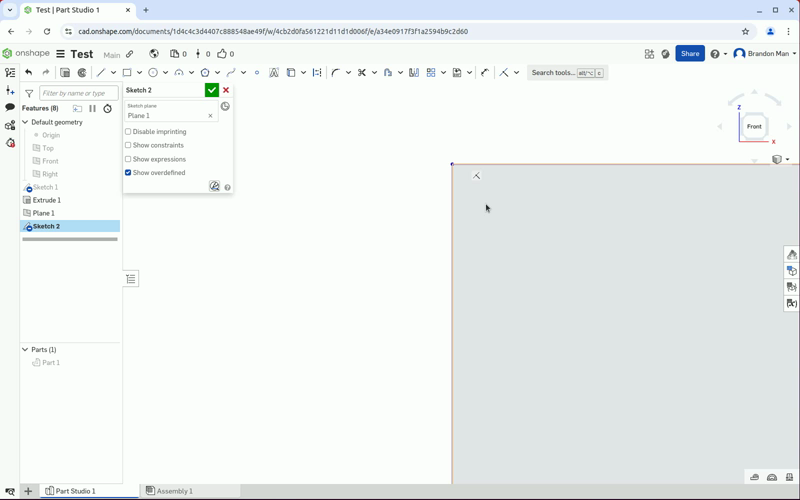
scroll(-6)
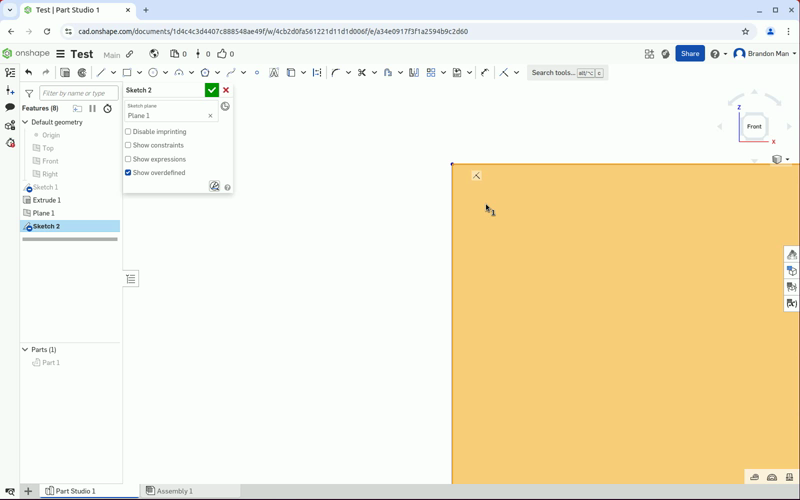
scroll(-6)
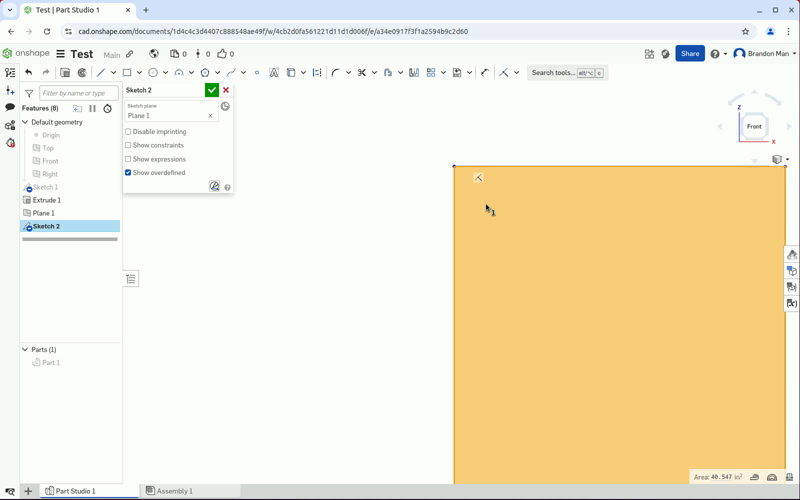
scroll(-6)
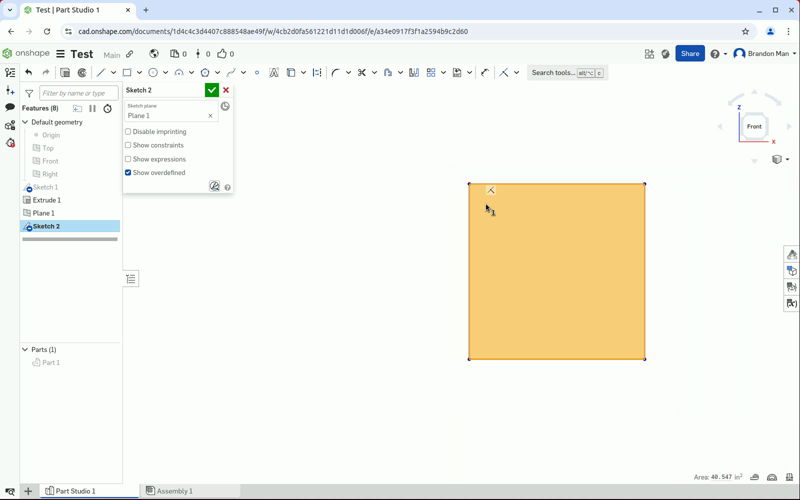
scroll(-6)
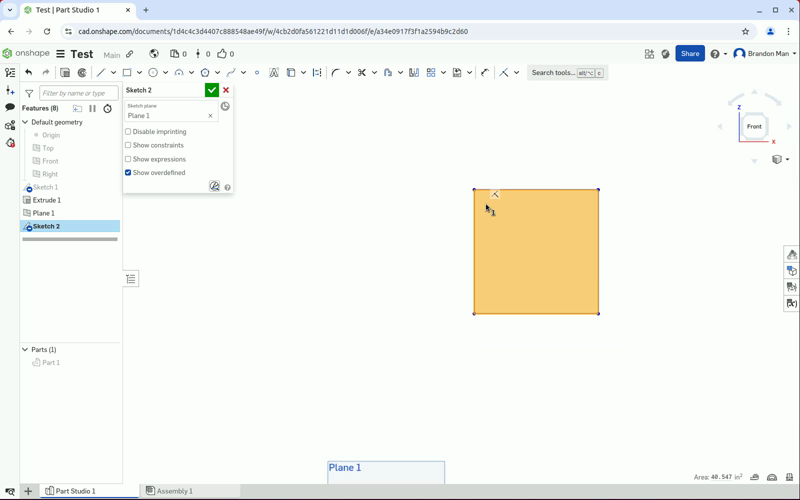
scroll(-6)
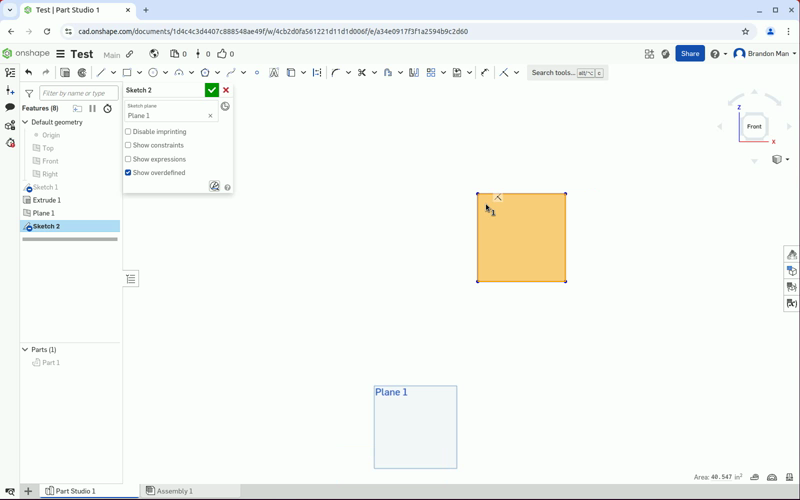
scroll(-6)
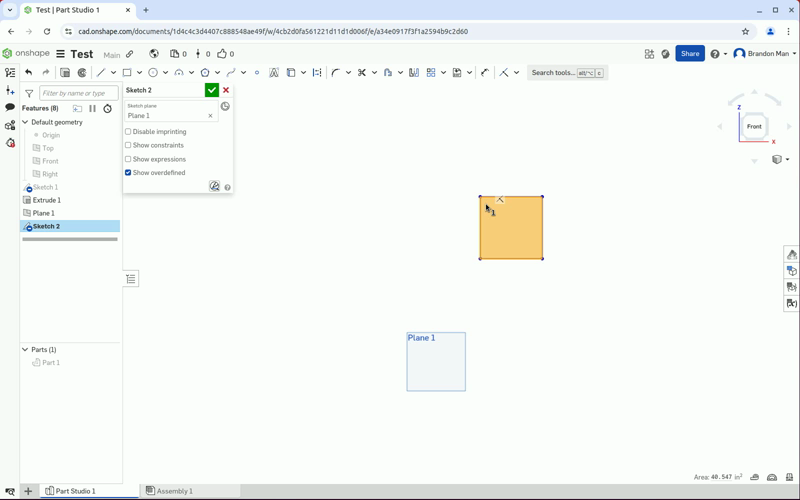
scroll(-6)
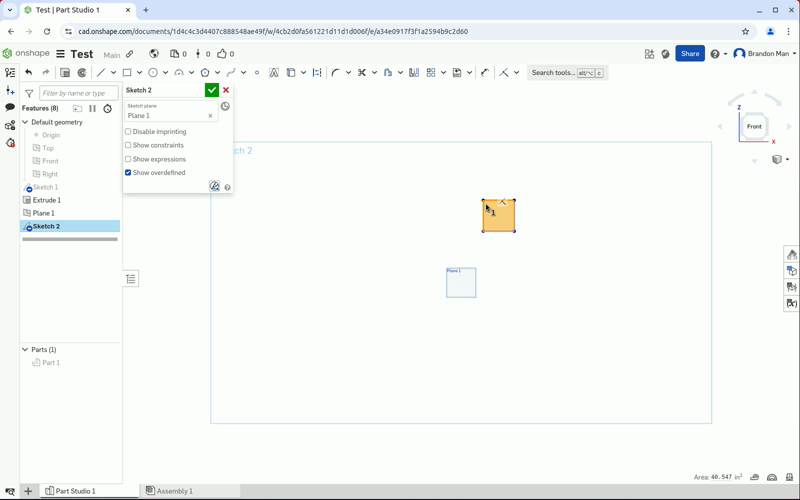
mouse_move(73, 352)
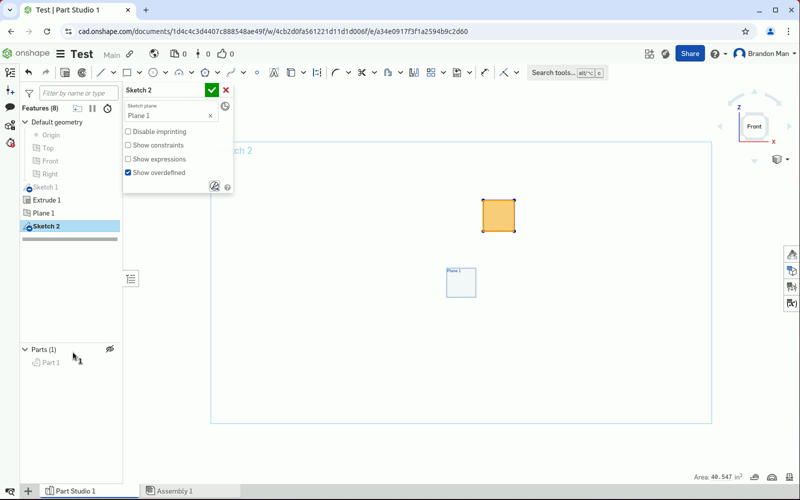
key(shift+y)
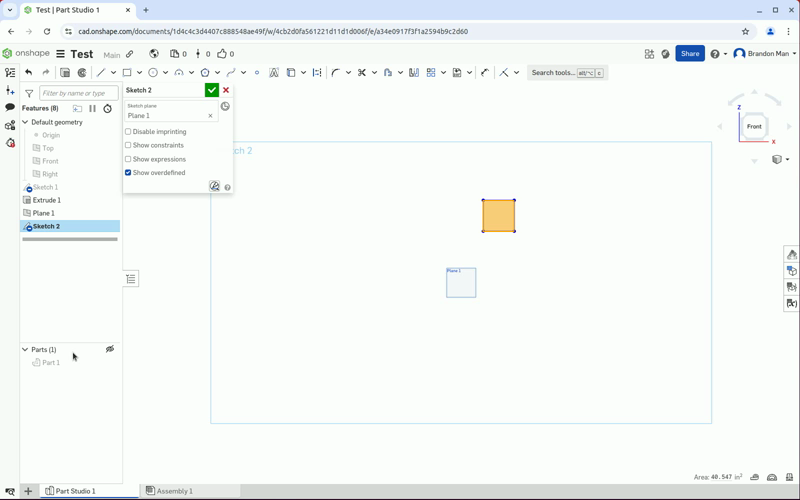
key(shift+e)
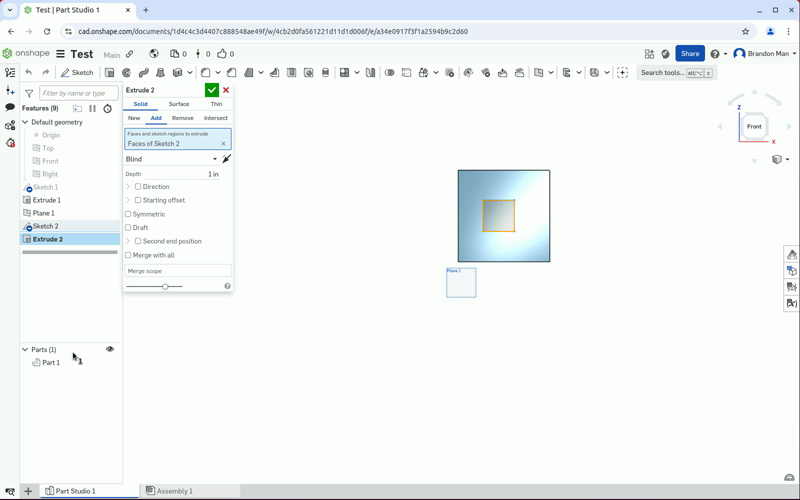
mouse_move(143, 106)
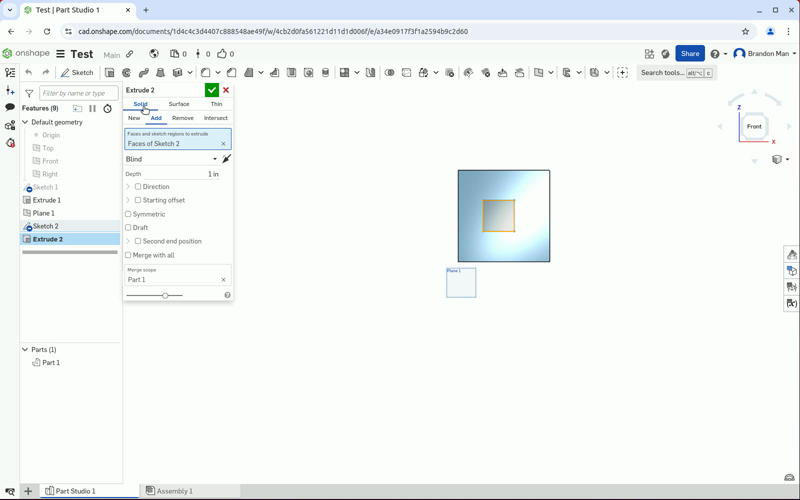
click(143, 106)
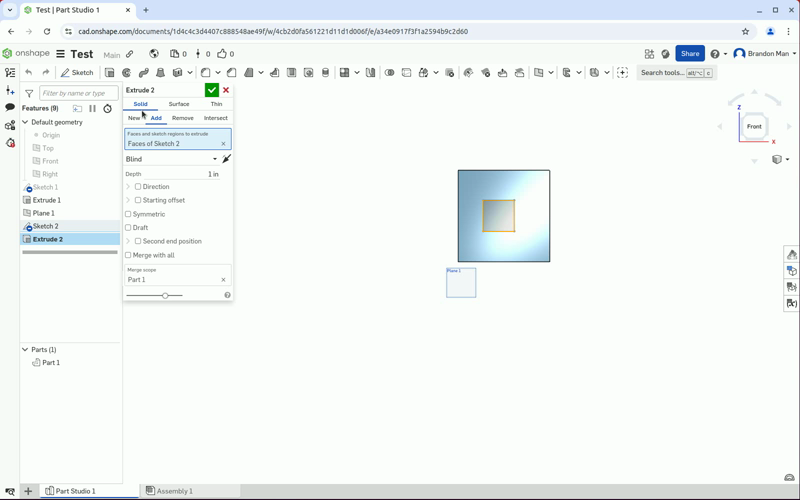
mouse_move(137, 120)
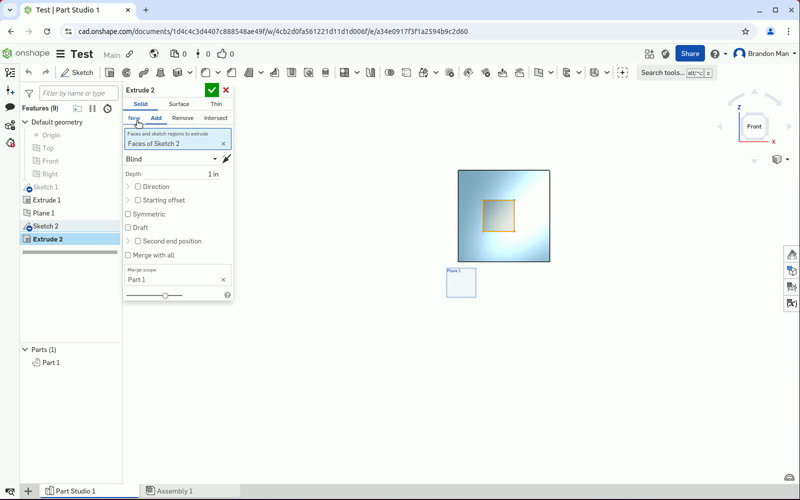
click(137, 120)
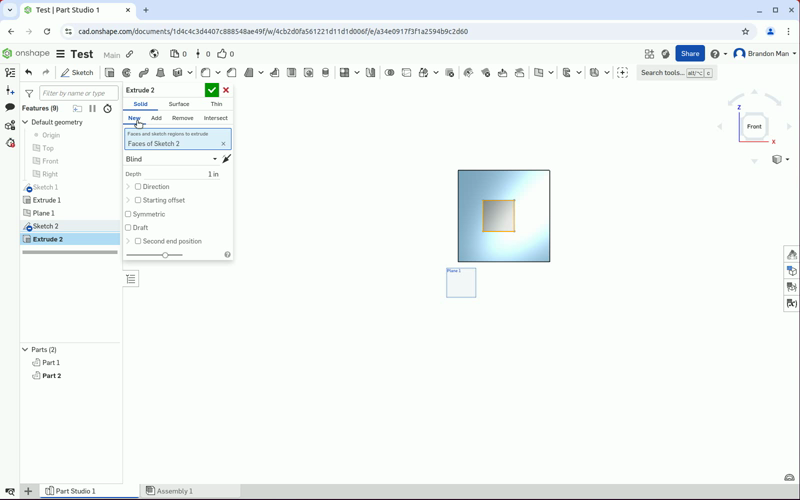
key(tab, 4)
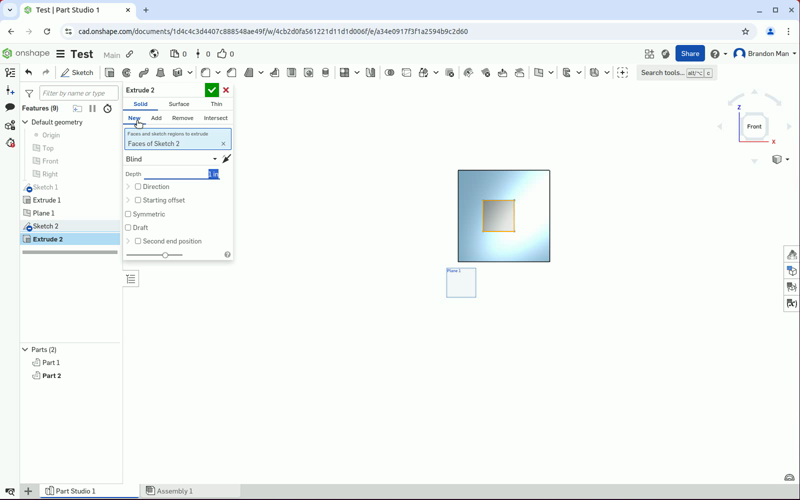
text(3.129)
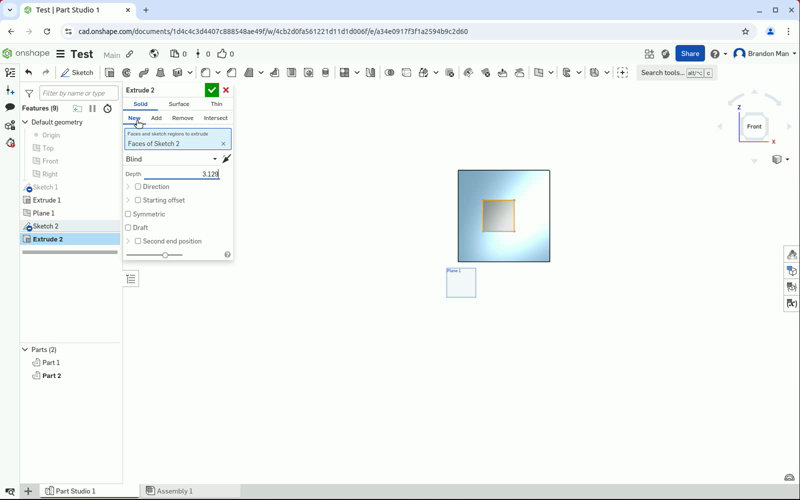
key(enter)
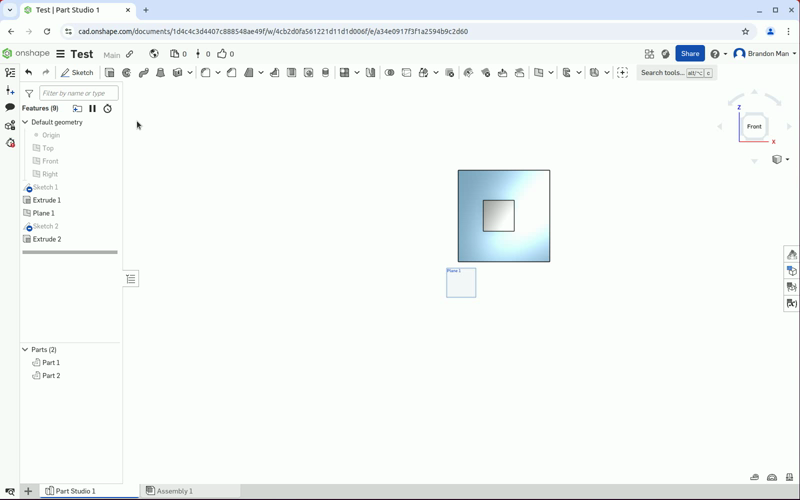
key(shift+h)
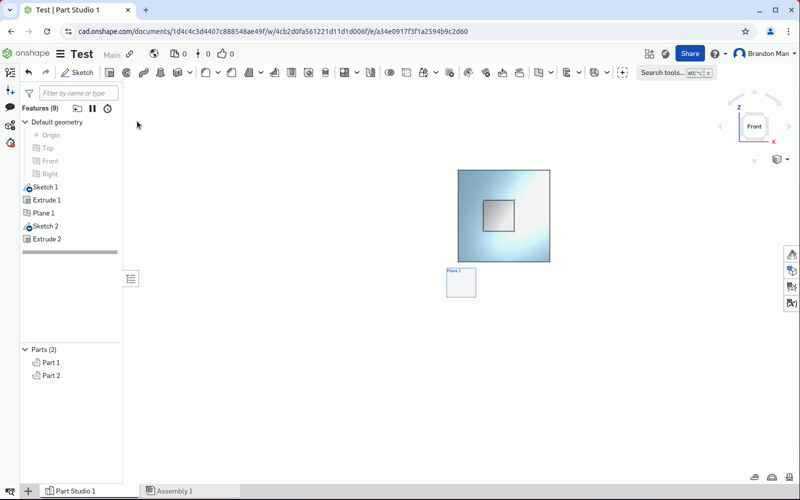
key(shift+h)
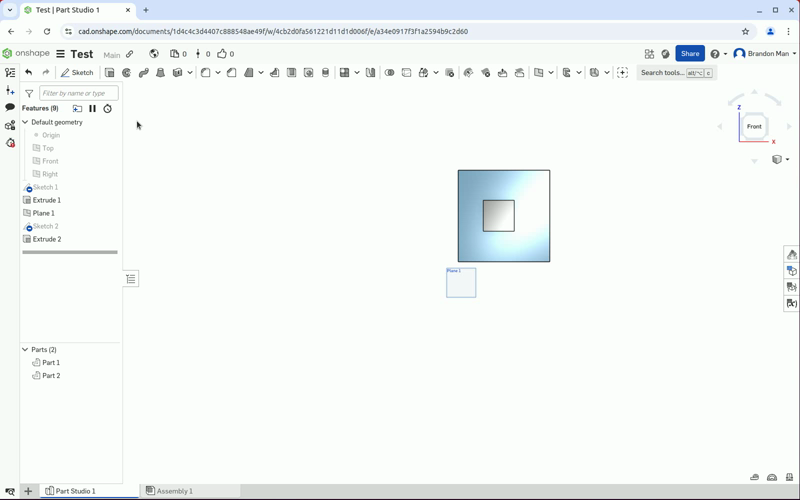
mouse_move(73, 189)
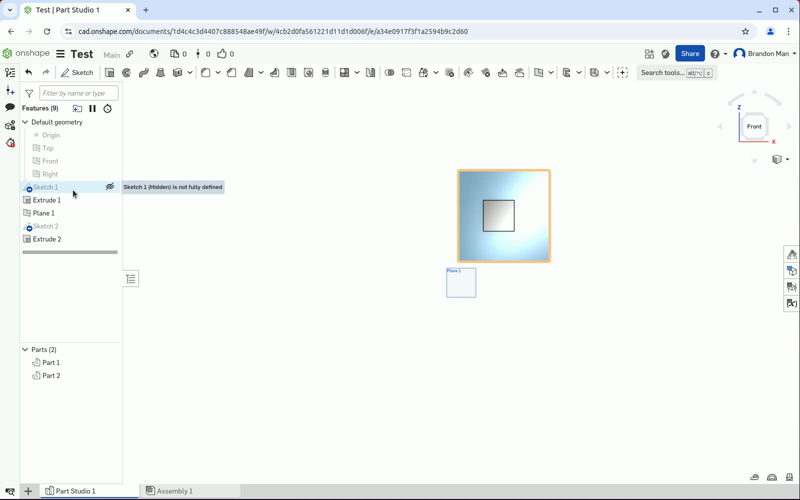
click(73, 189)
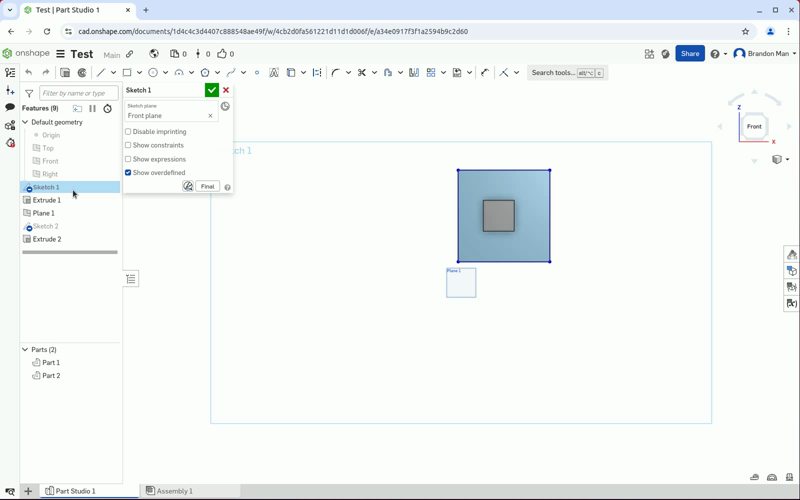
mouse_move(229, 92)
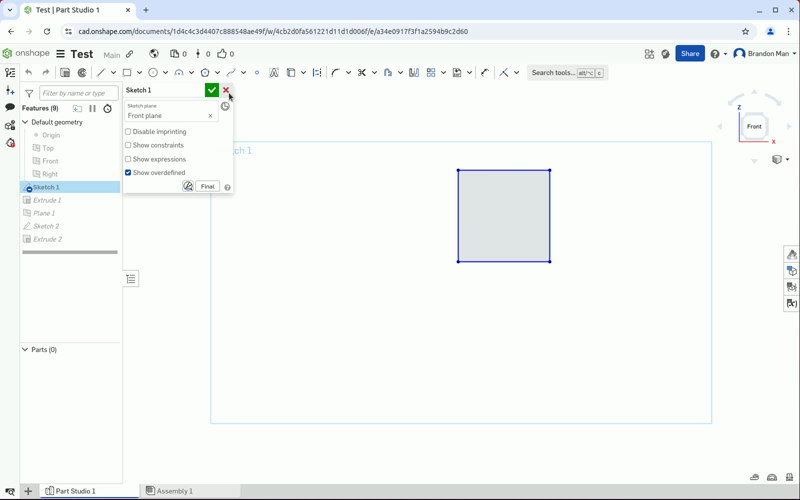
click(229, 92)
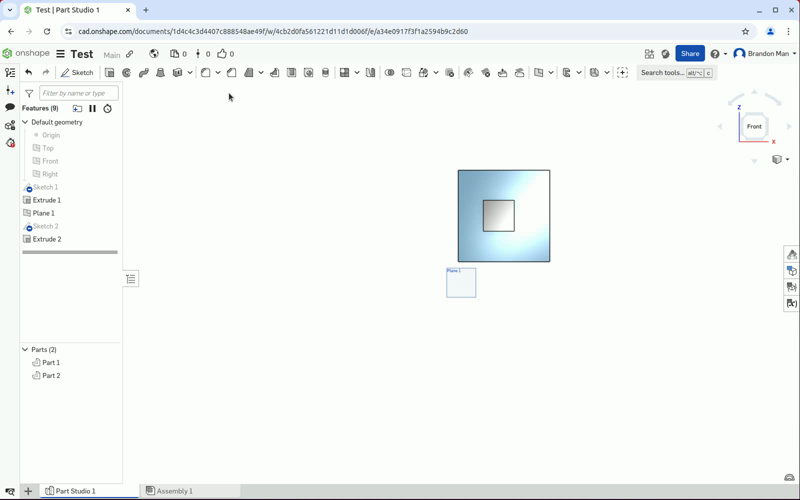
mouse_move(73, 352)
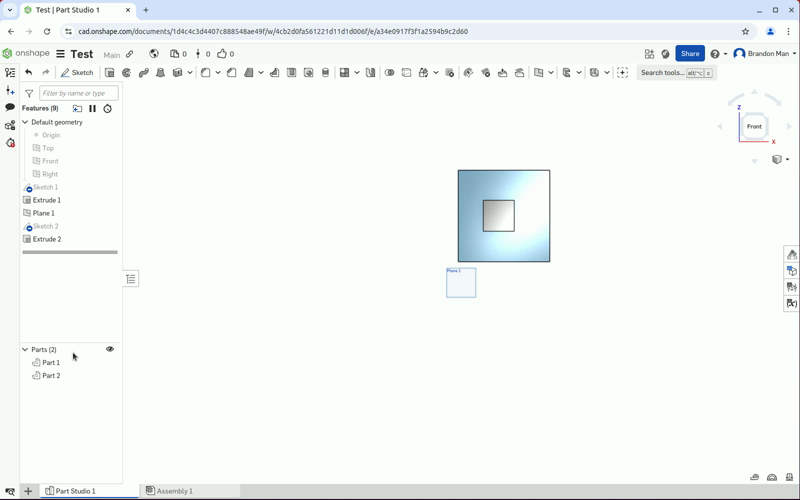
key(y)
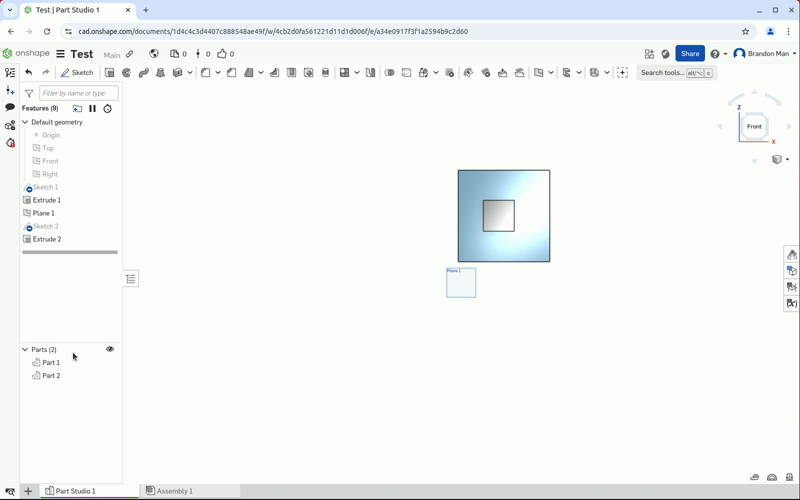
key(shift+p)
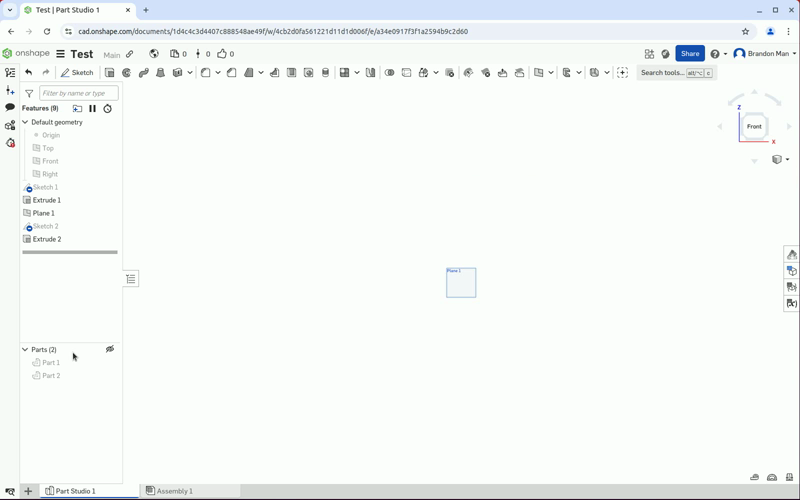
key(space)
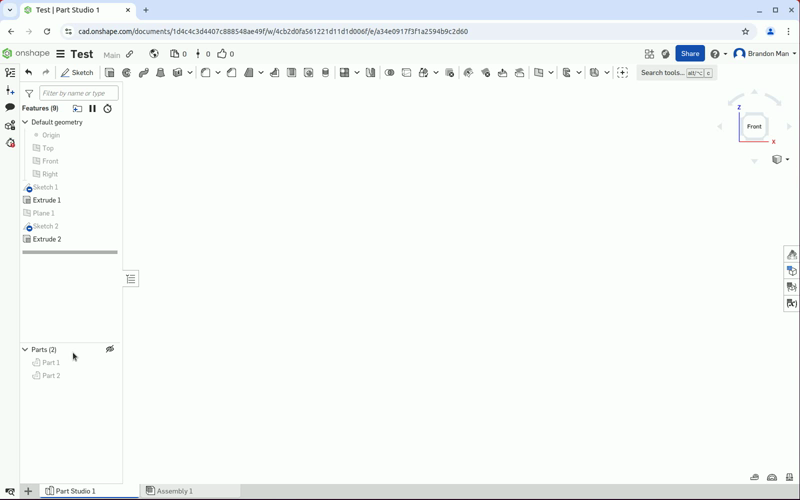
key_down(shift)
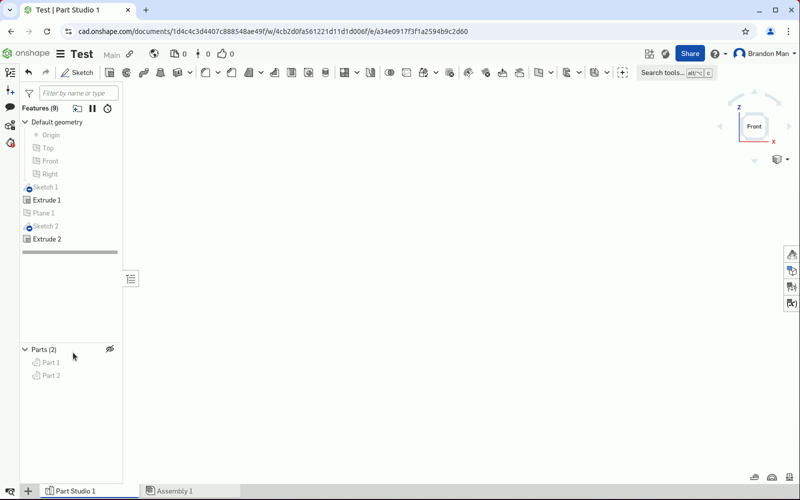
key(left)
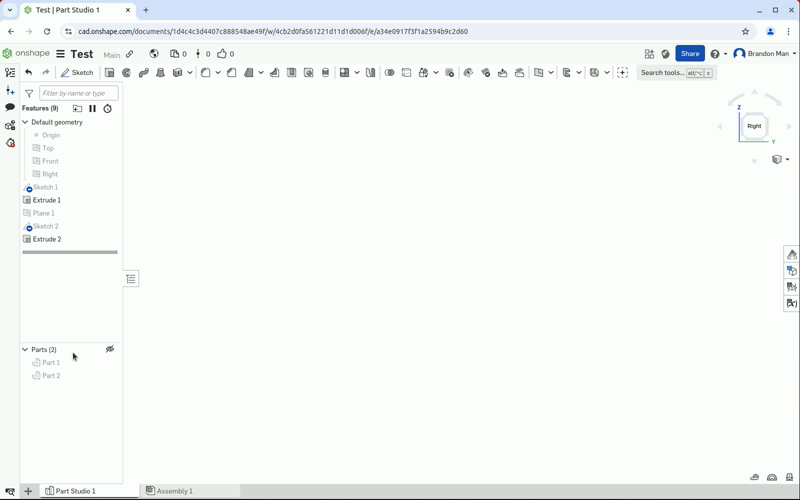
key_up(shift)
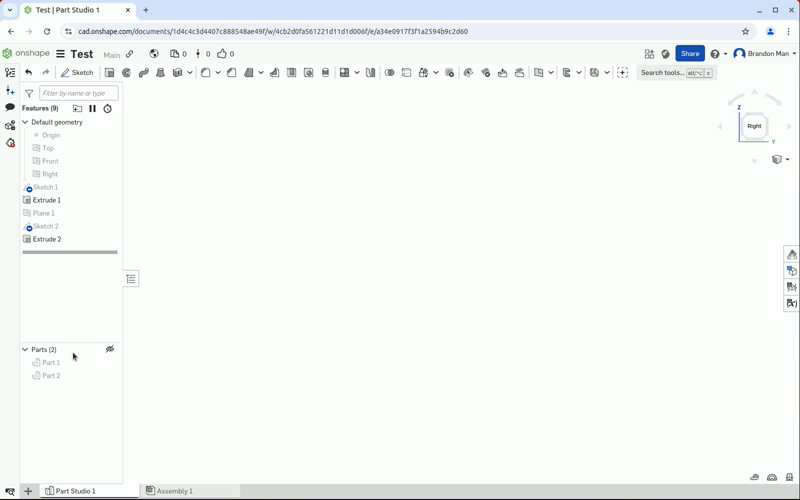
mouse_move(73, 352)
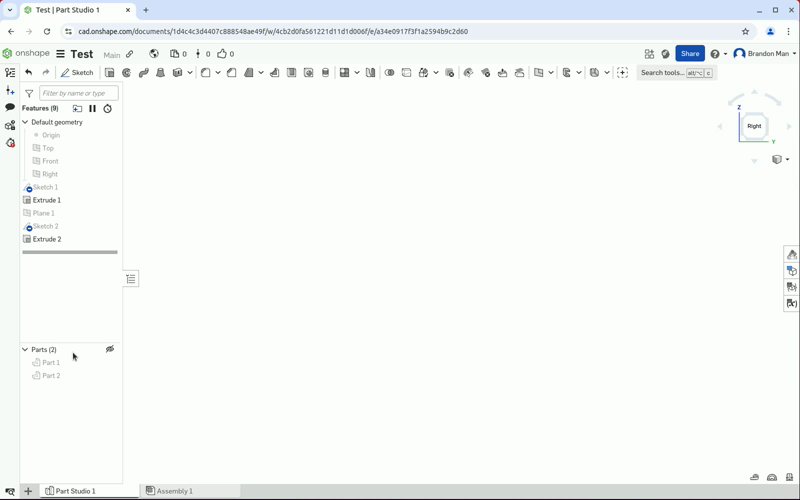
key(shift+y)
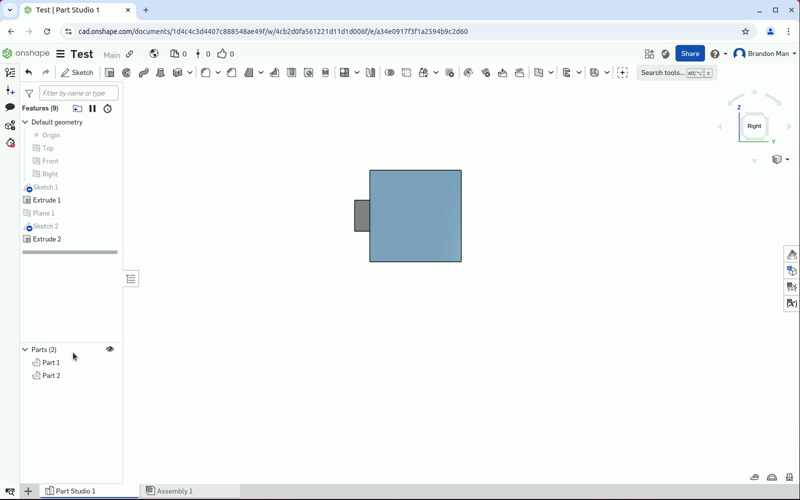
mouse_move(541, 75)
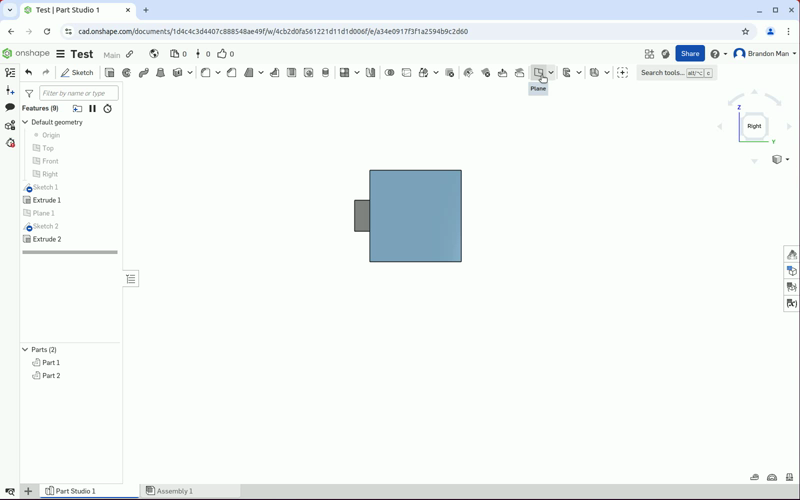
click(541, 75)
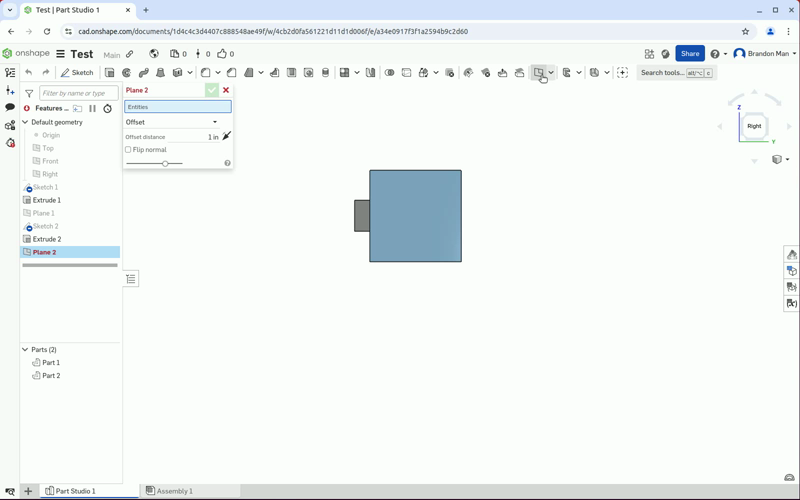
mouse_move(73, 176)
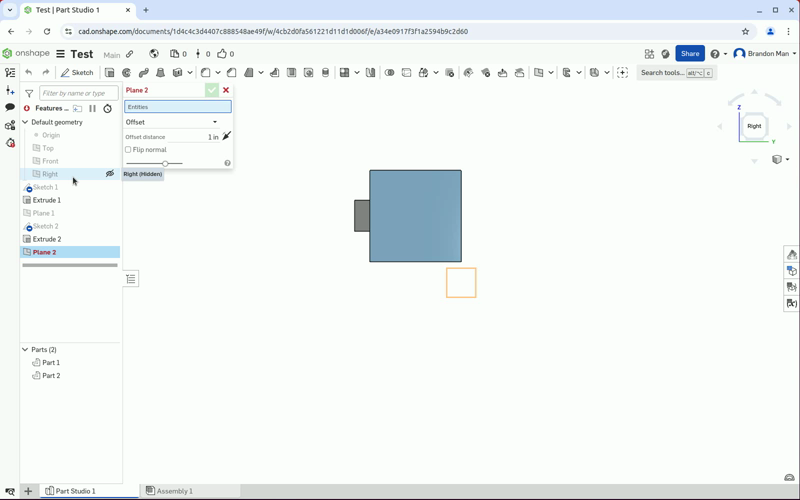
click(73, 176)
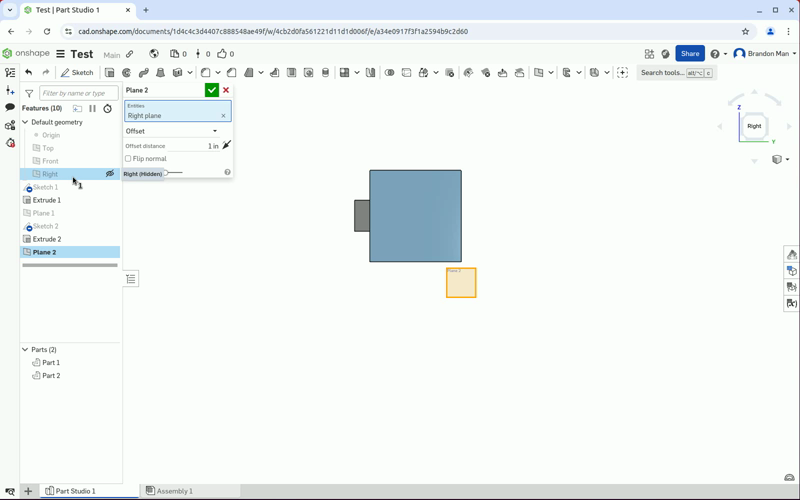
key(tab, 2)
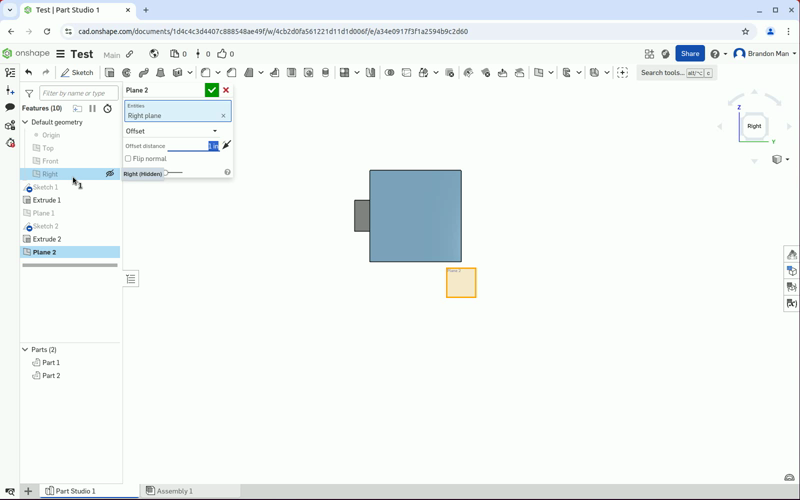
text(18.302)
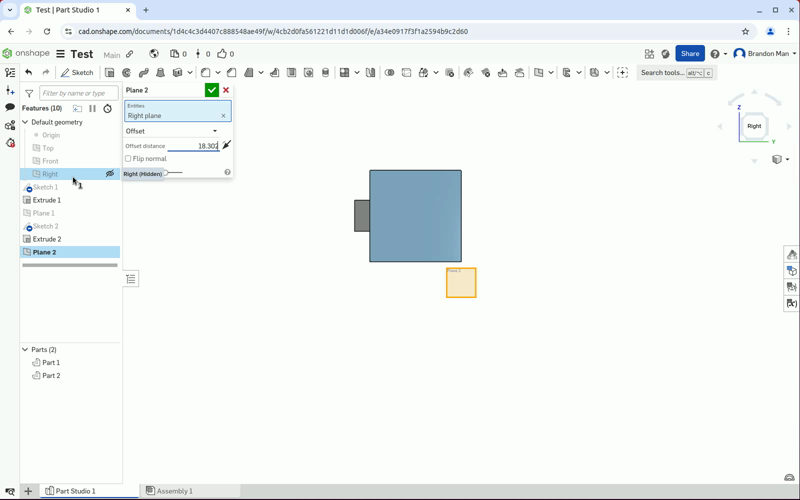
key(enter, 2)
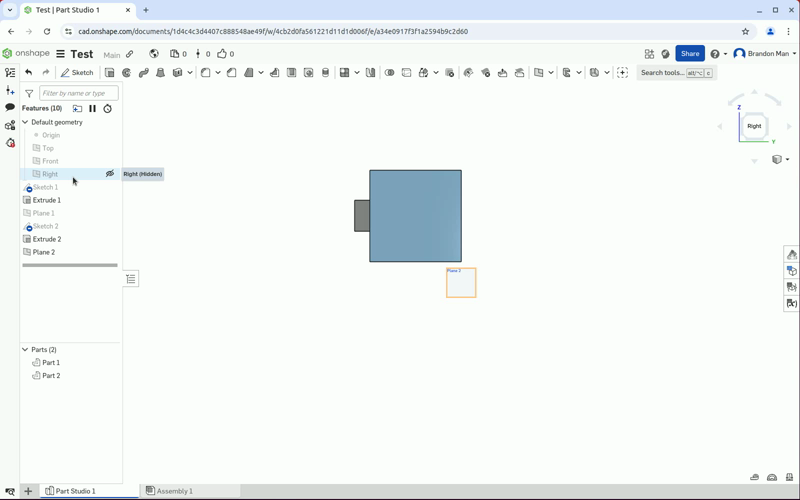
key(shift+s)
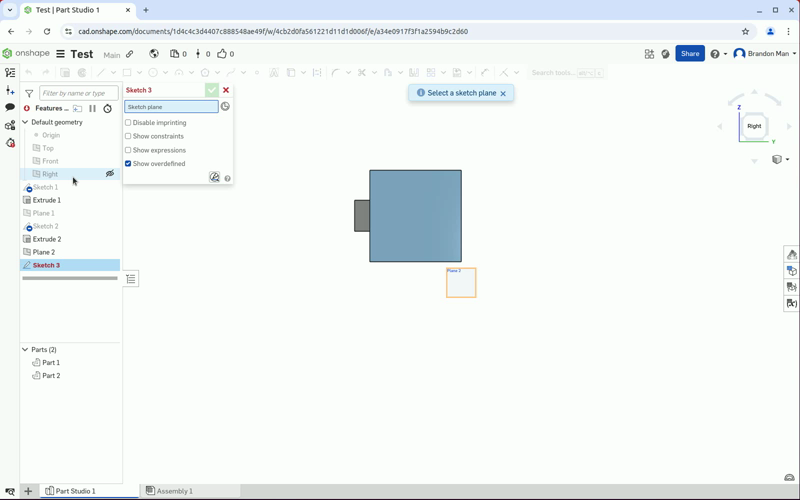
mouse_move(73, 254)
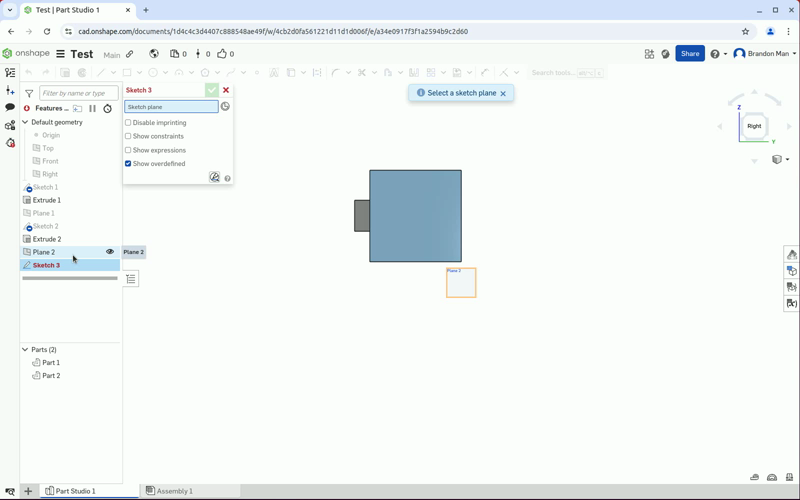
click(73, 254)
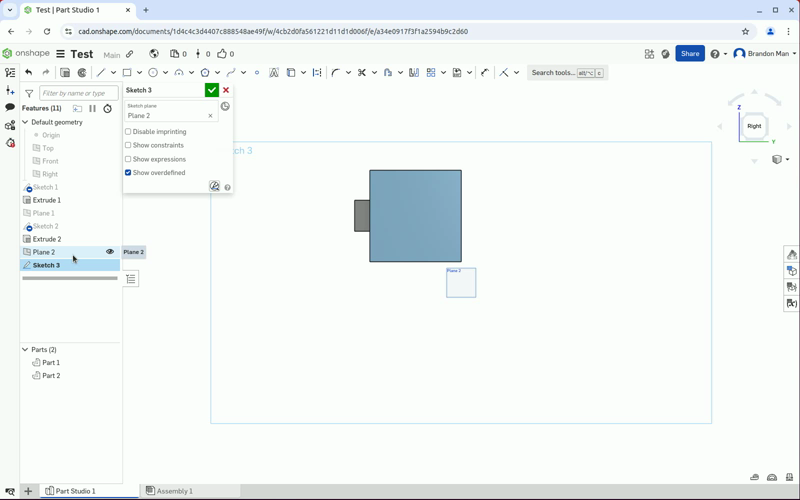
mouse_move(73, 352)
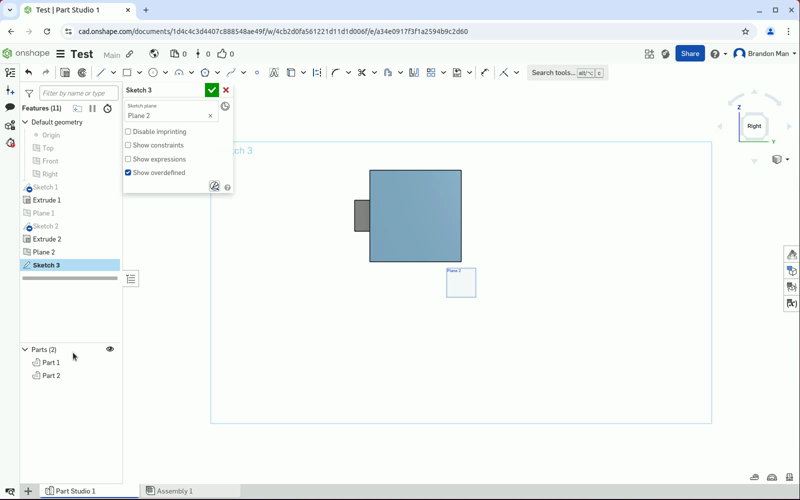
key(y)
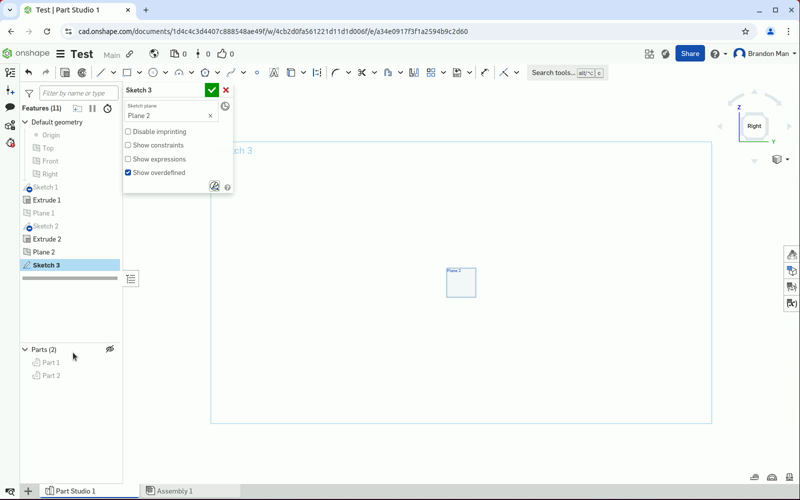
key(c)
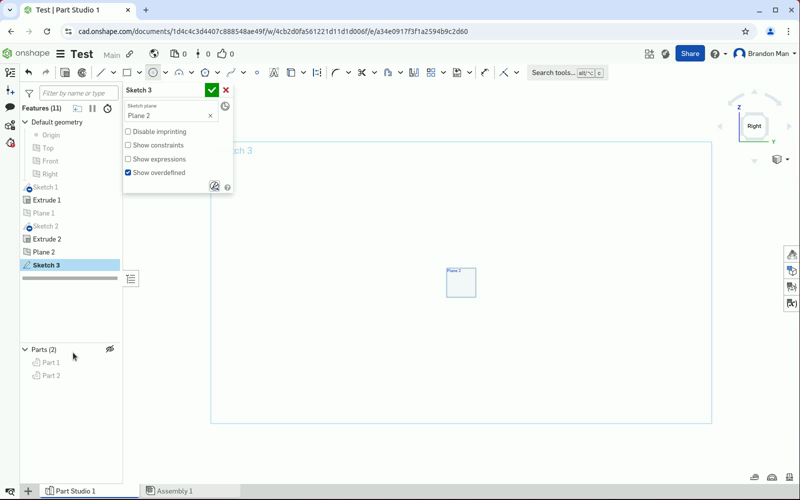
key_down(shift)
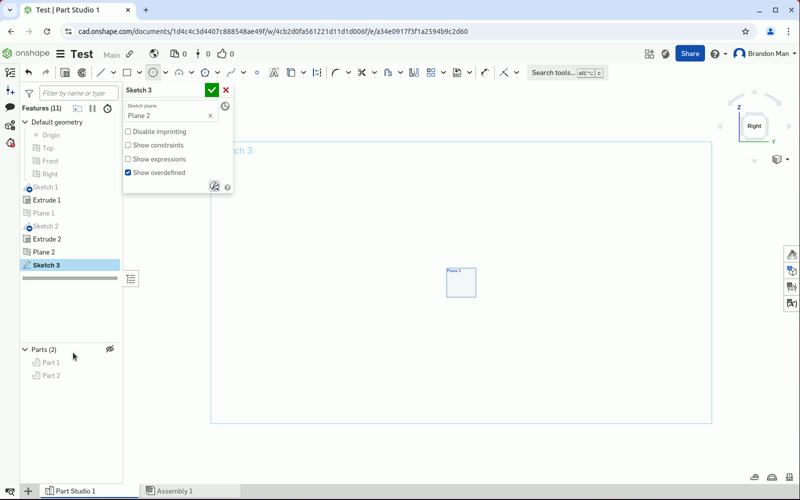
mouse_move(415, 216)
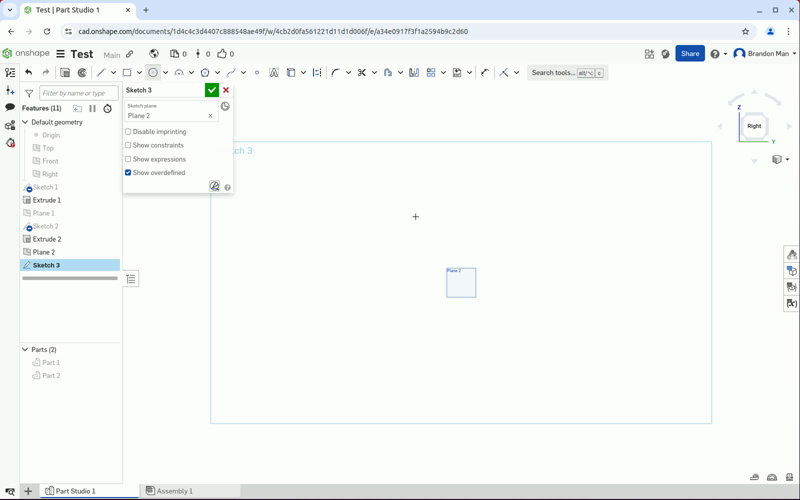
click(415, 216)
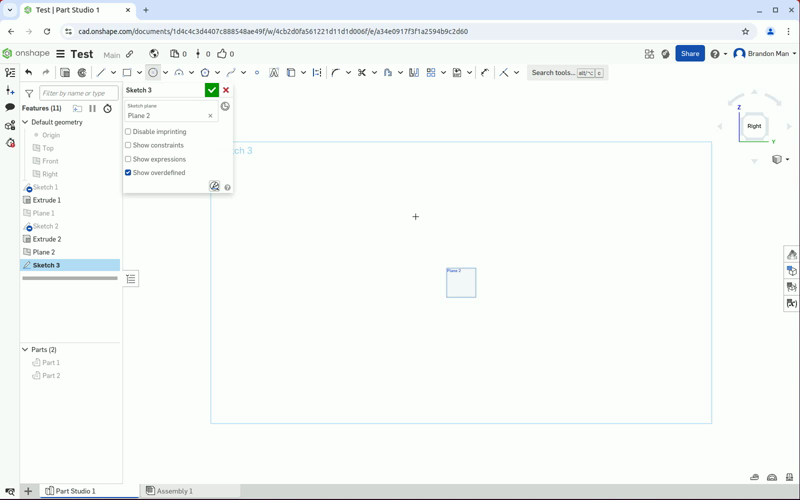
key_up(shift)
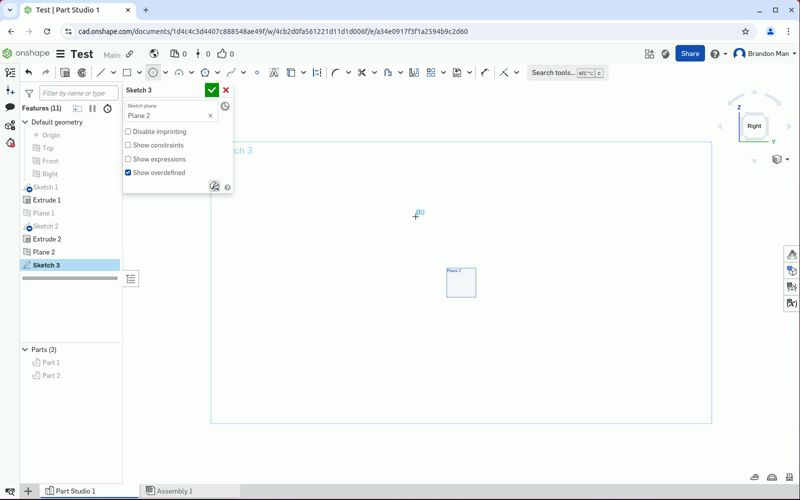
mouse_move(431, 216)
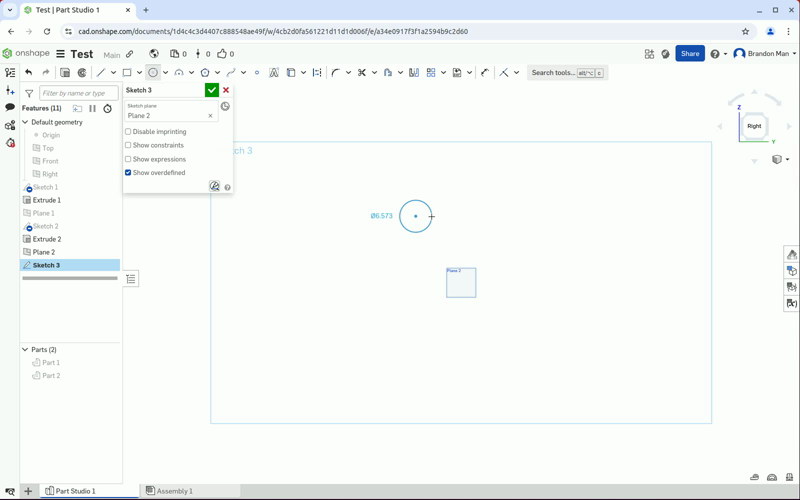
click(431, 216)
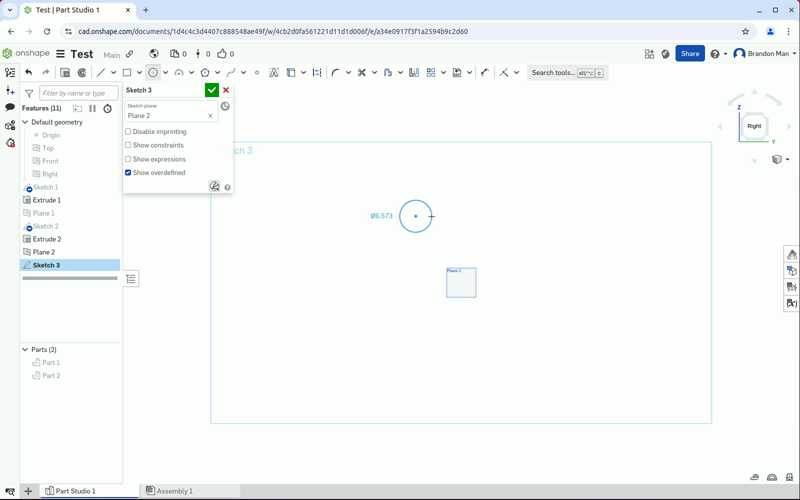
key(esc)
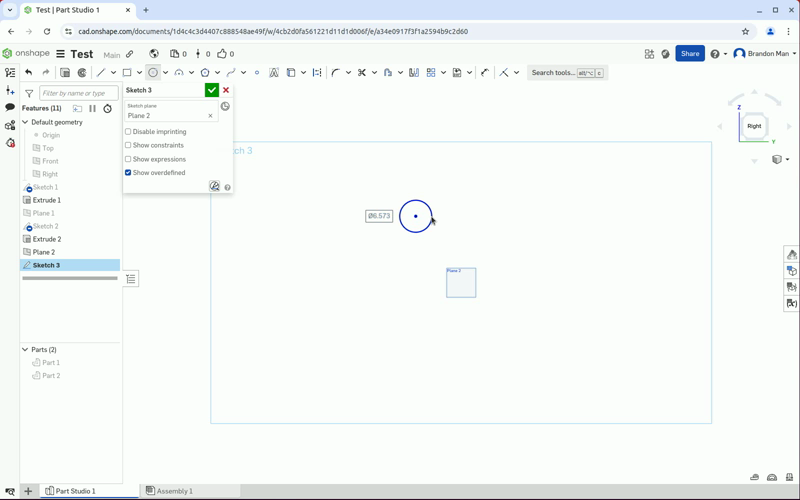
mouse_move(402, 219)
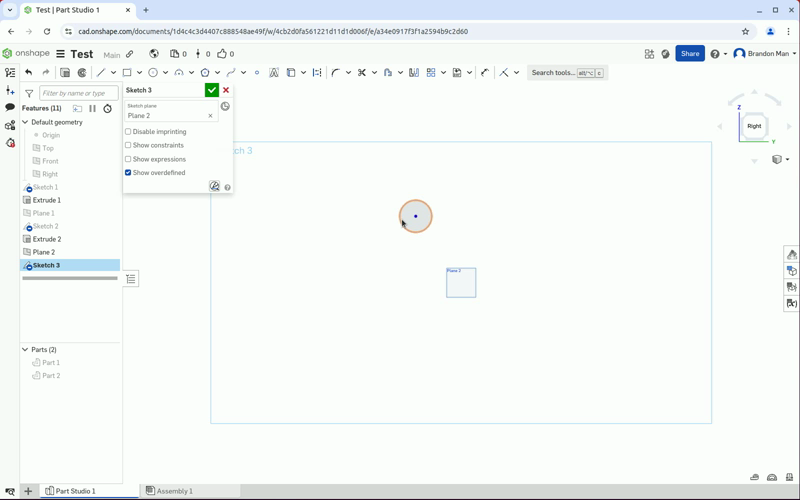
scroll(6)
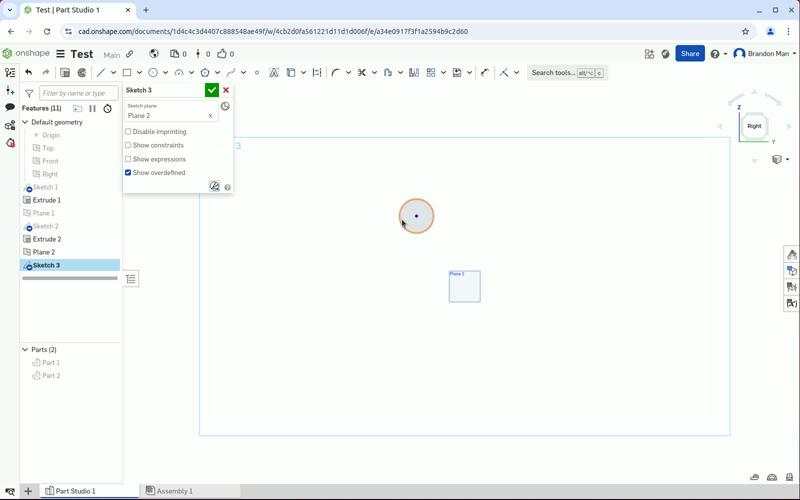
scroll(6)
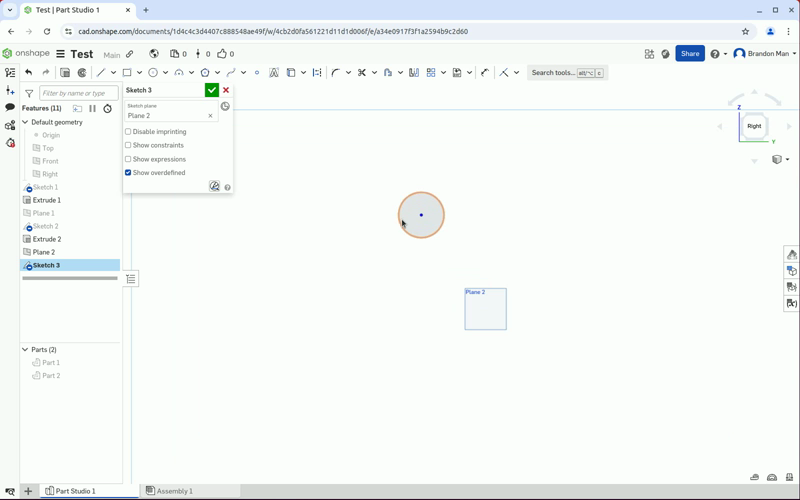
scroll(6)
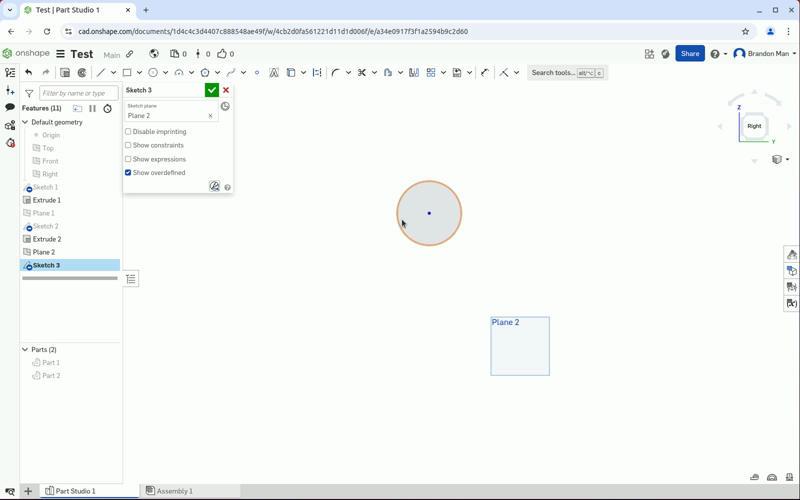
scroll(6)
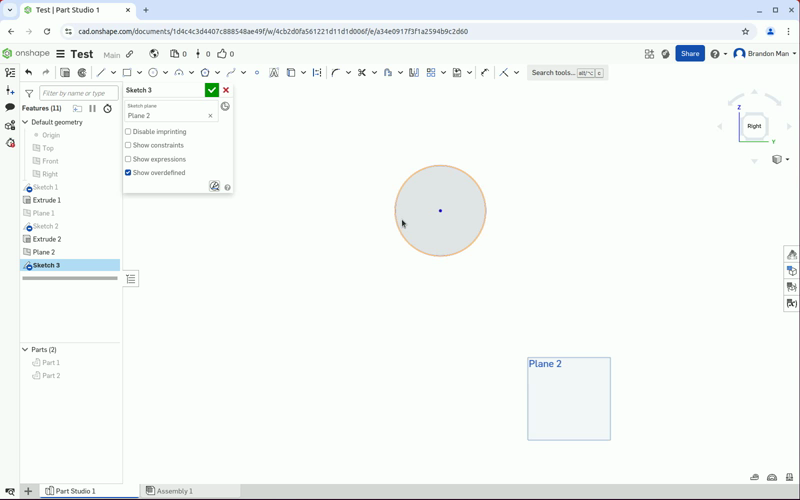
scroll(6)
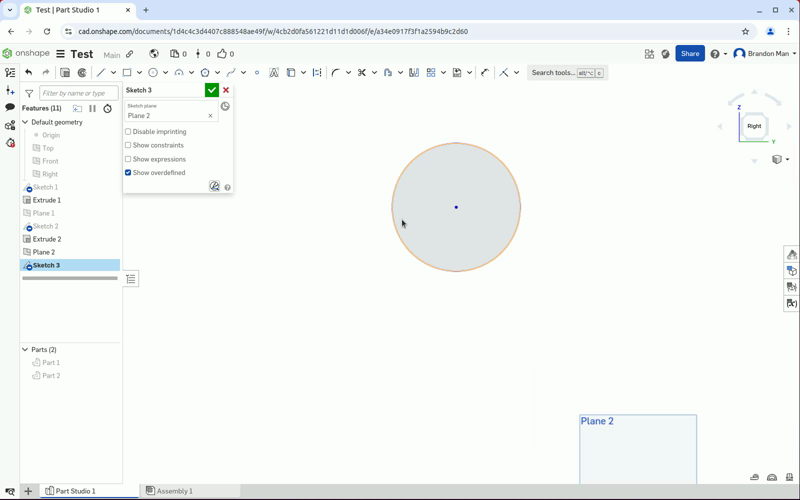
scroll(6)
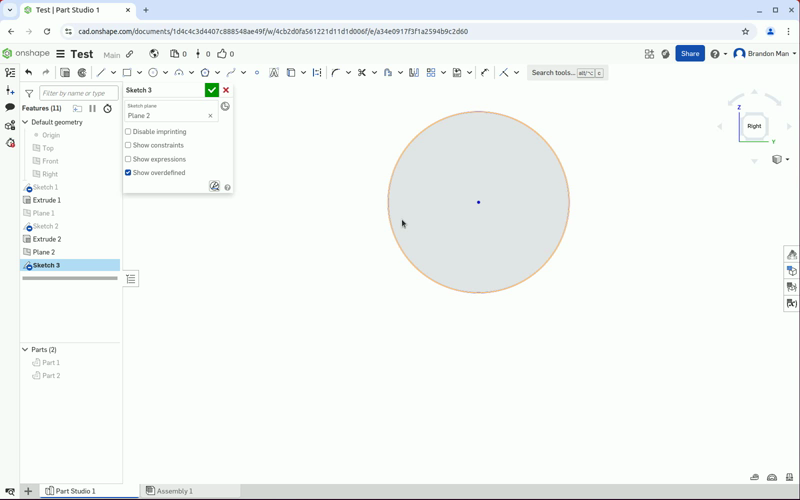
scroll(6)
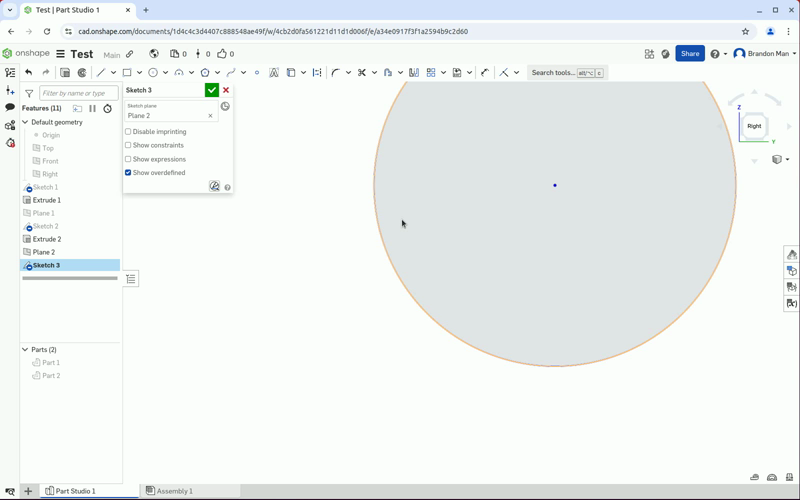
click(402, 219)
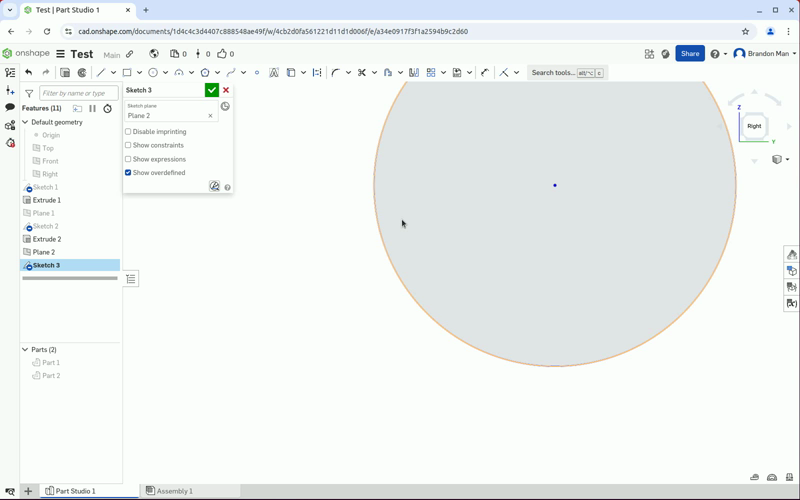
scroll(-6)
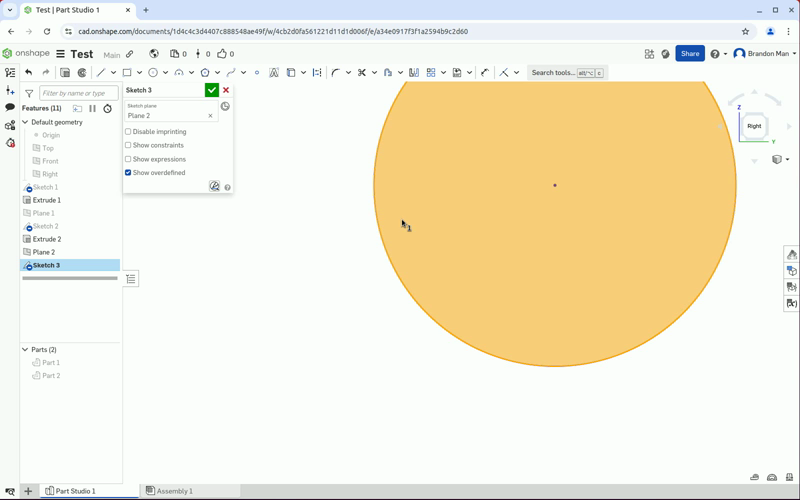
scroll(-6)
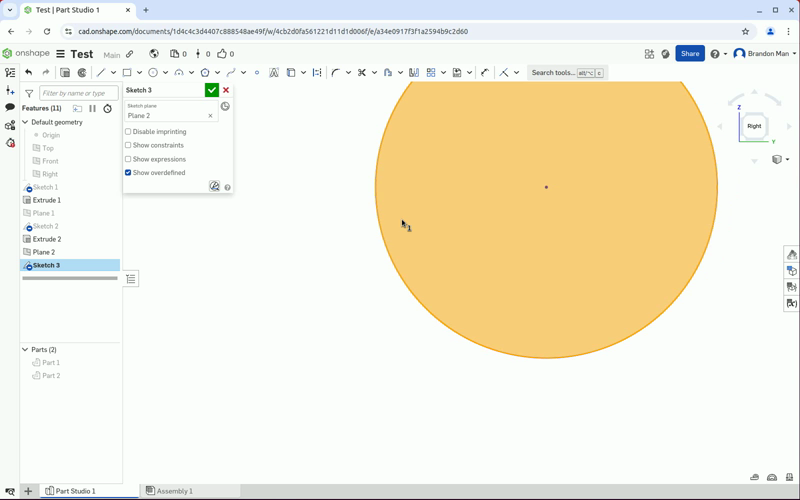
scroll(-6)
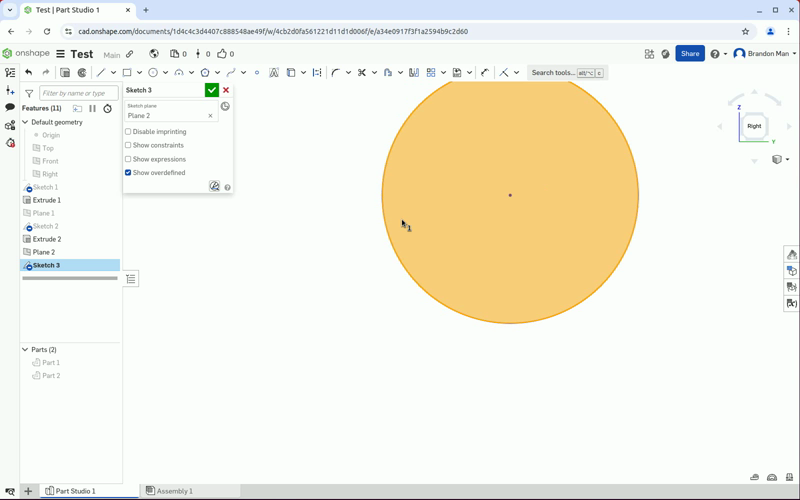
scroll(-6)
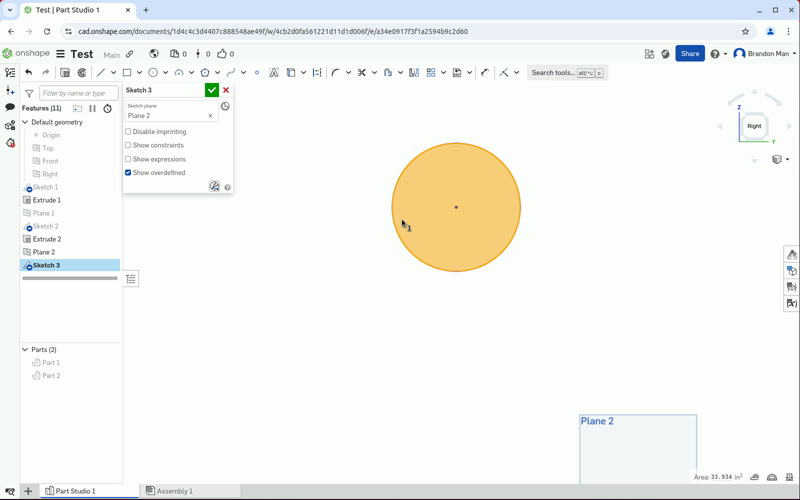
scroll(-6)
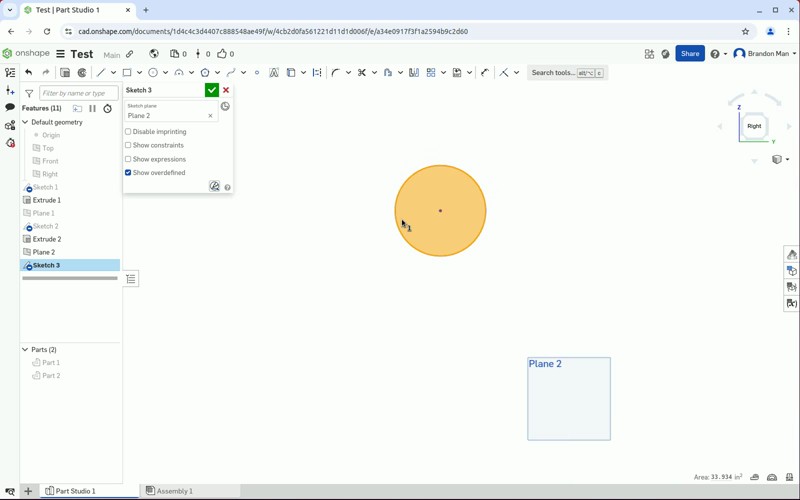
scroll(-6)
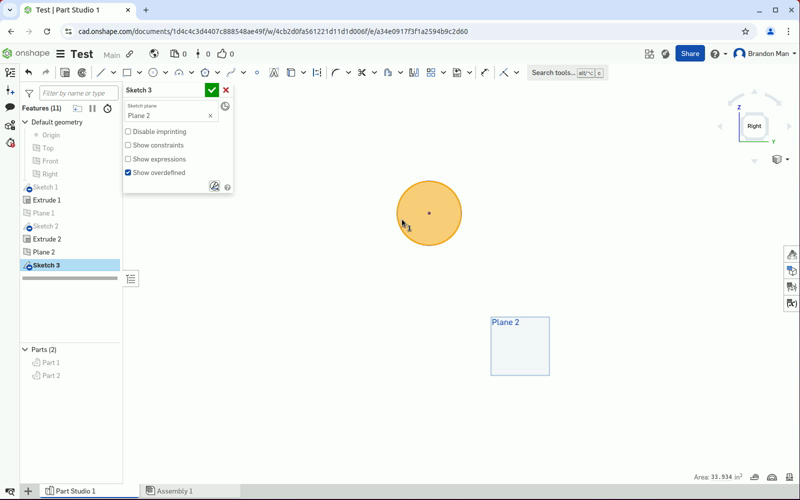
scroll(-6)
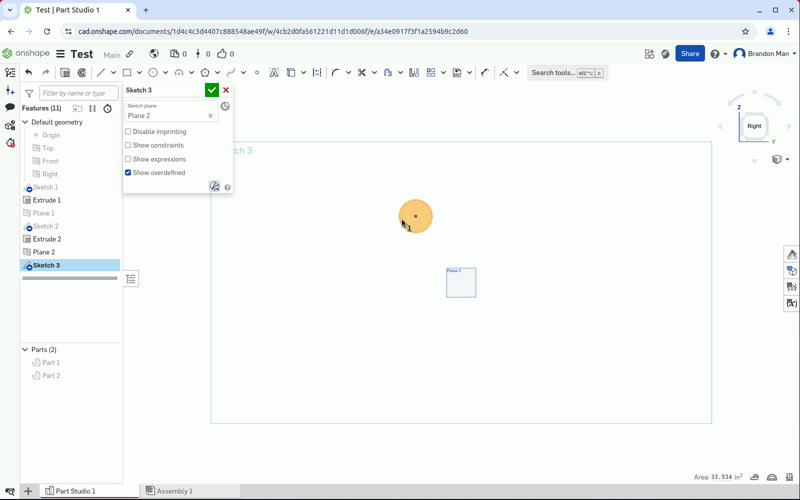
mouse_move(73, 352)
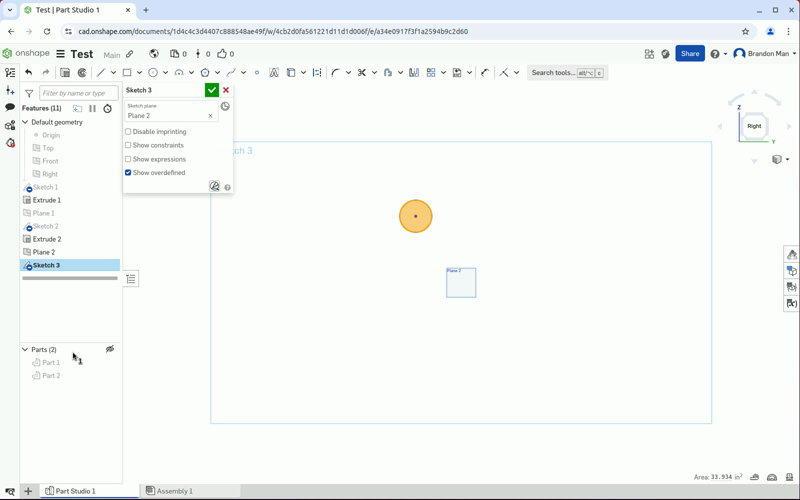
key(shift+y)
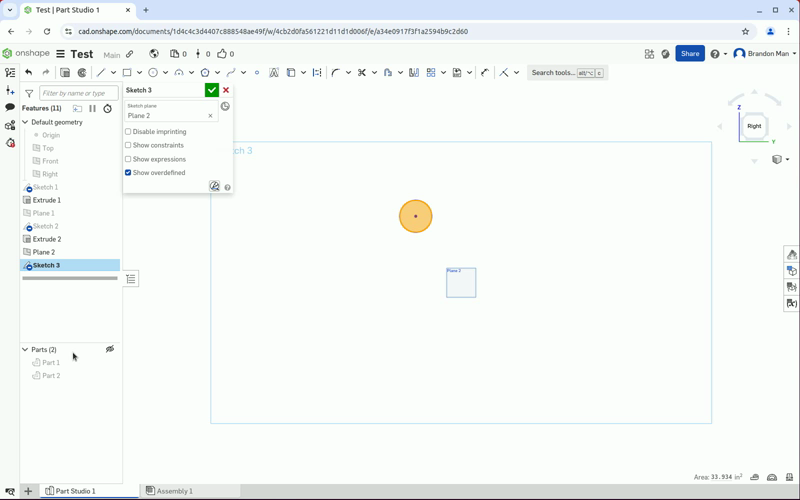
key(shift+e)
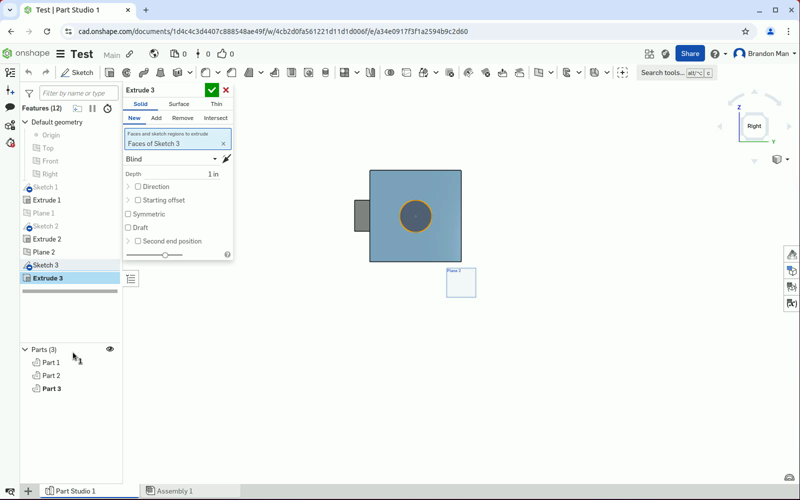
mouse_move(143, 106)
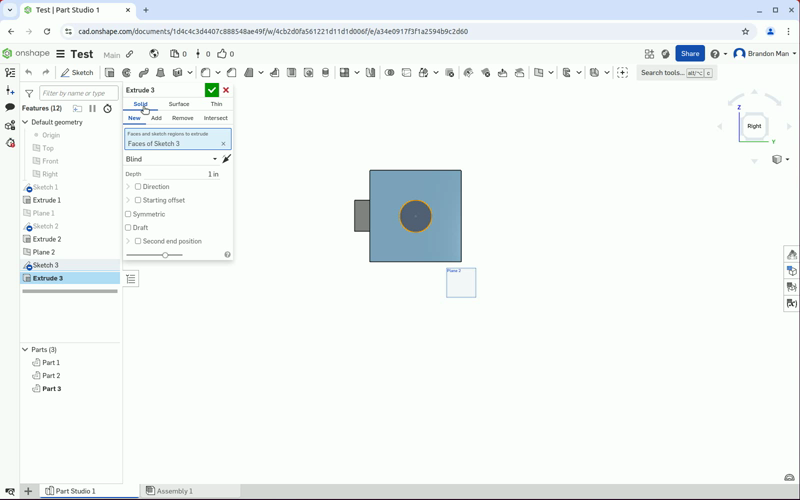
click(143, 106)
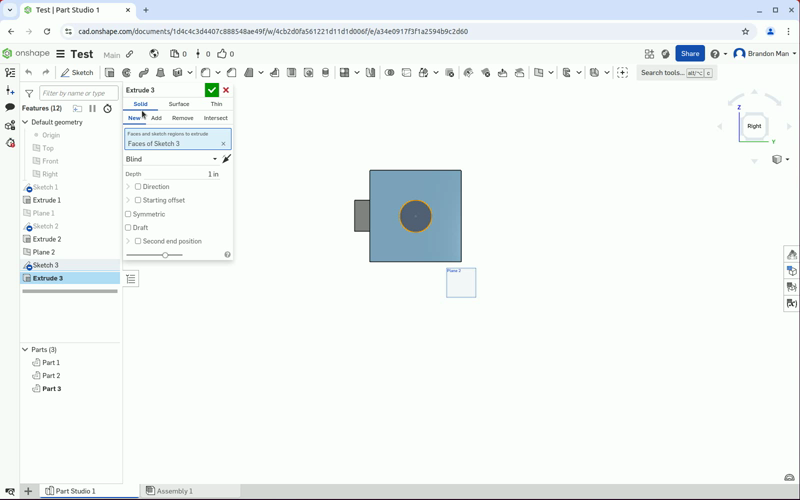
mouse_move(137, 120)
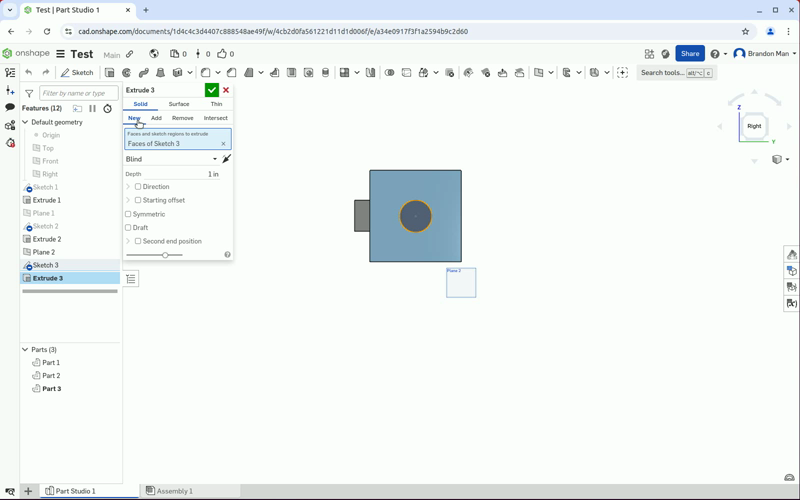
click(137, 120)
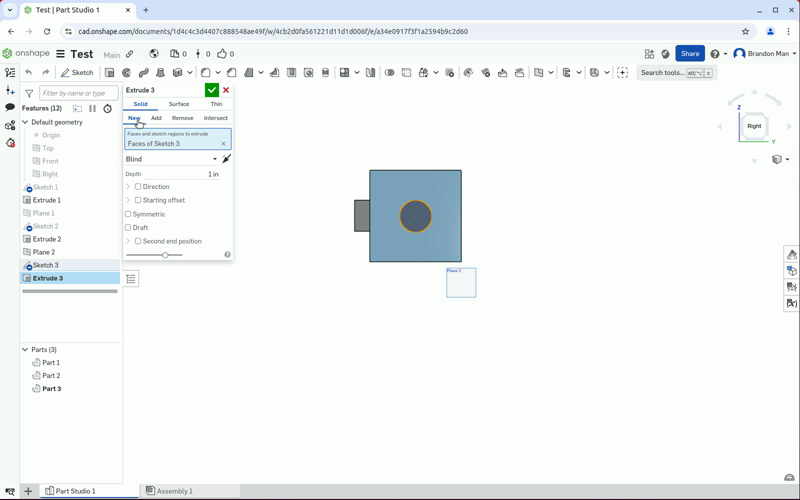
key(tab, 4)
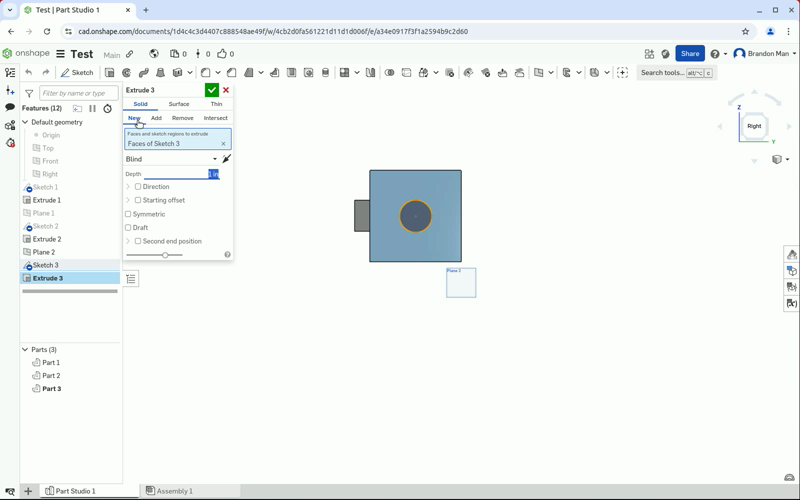
text(3.129)
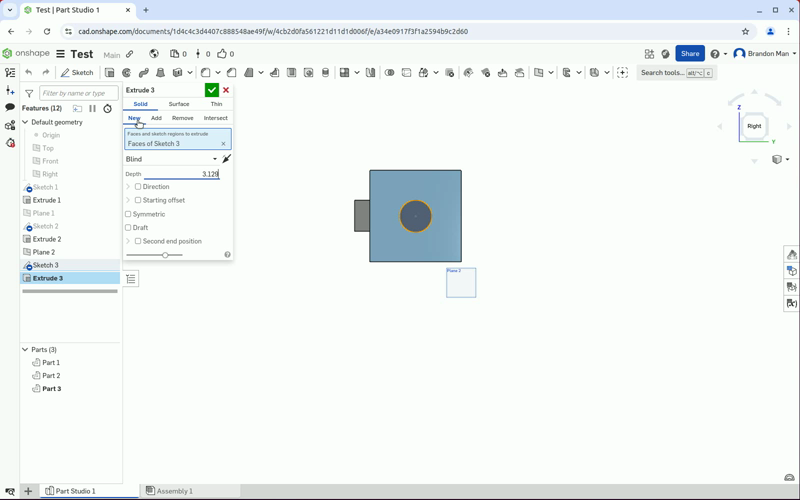
key(enter)
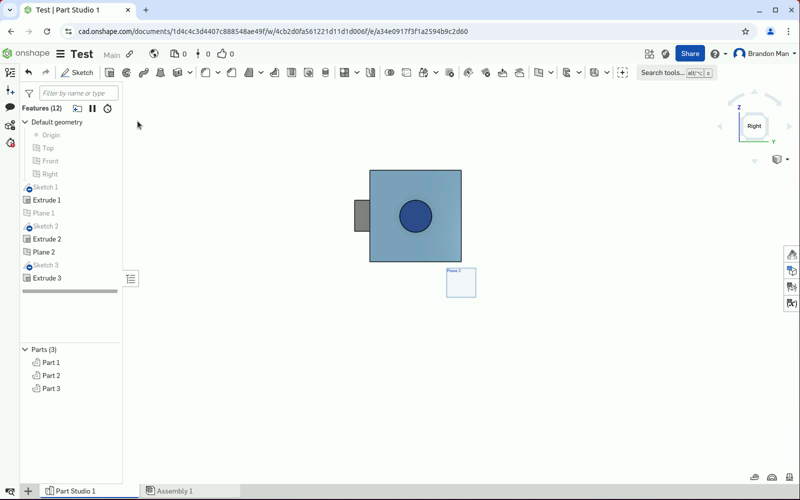
key(shift+h)
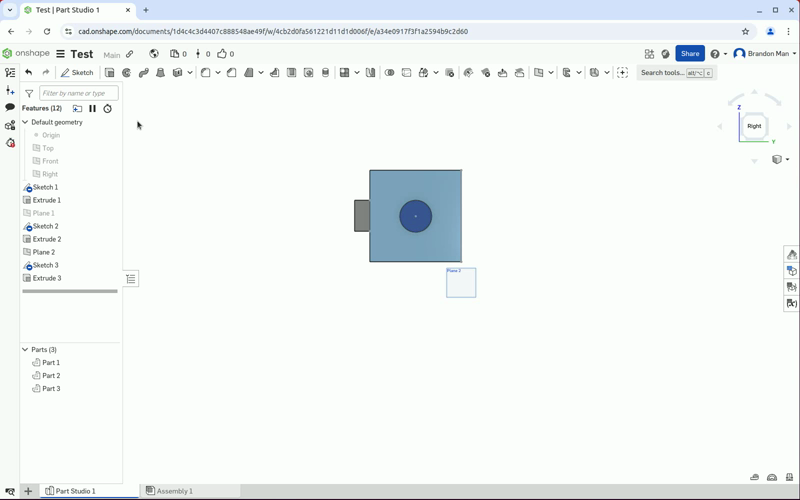
key(shift+h)
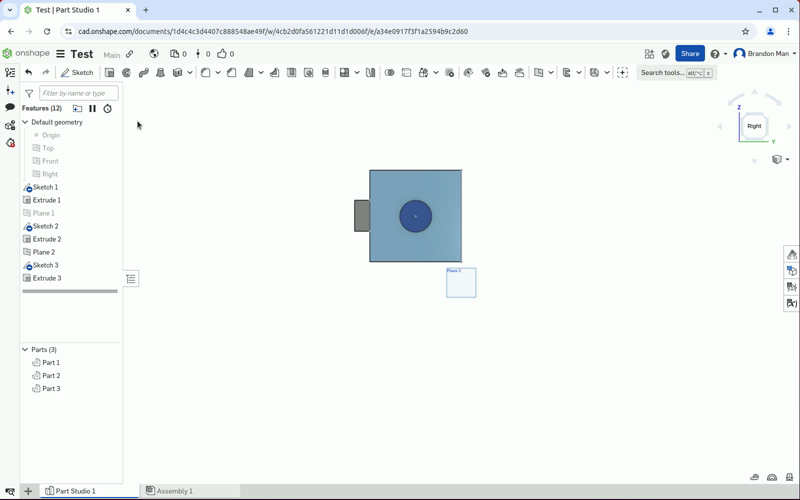
key(shift+7)
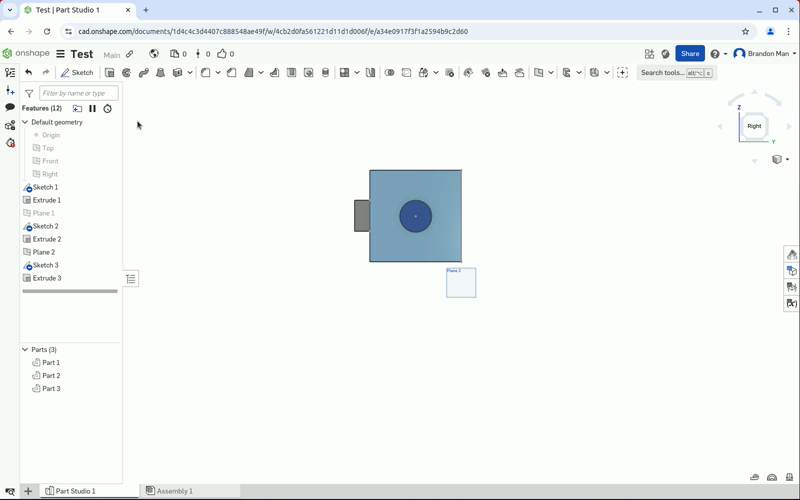
key(right, 2)
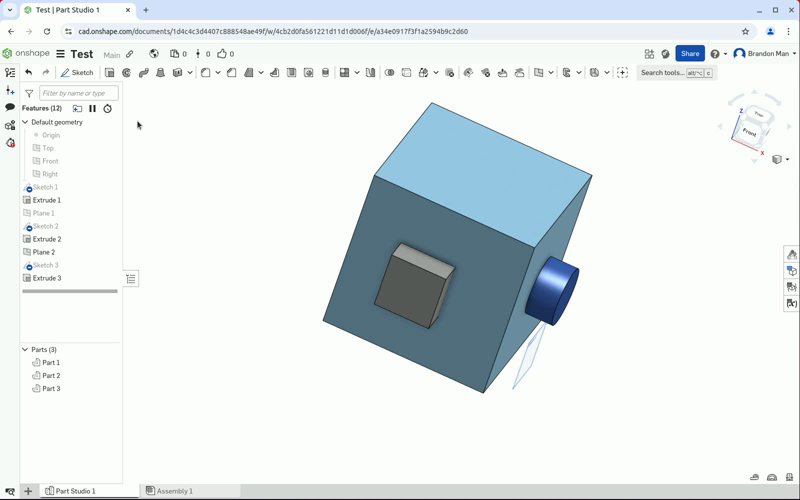
key(down, 2)
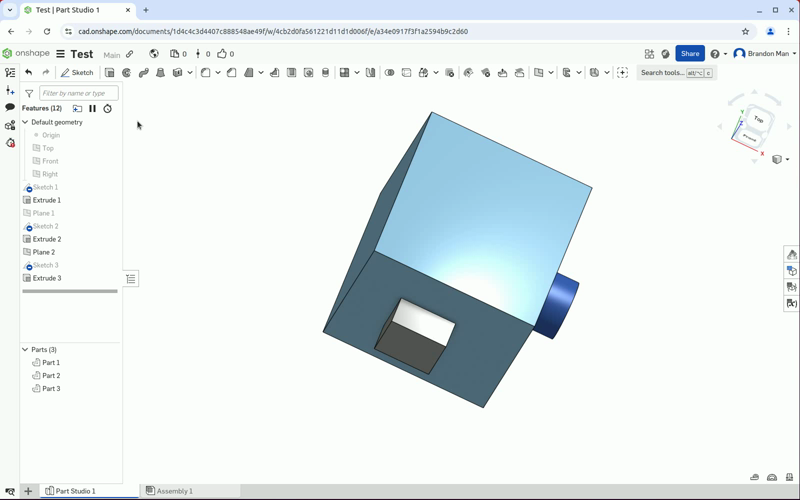
key(up, 2)
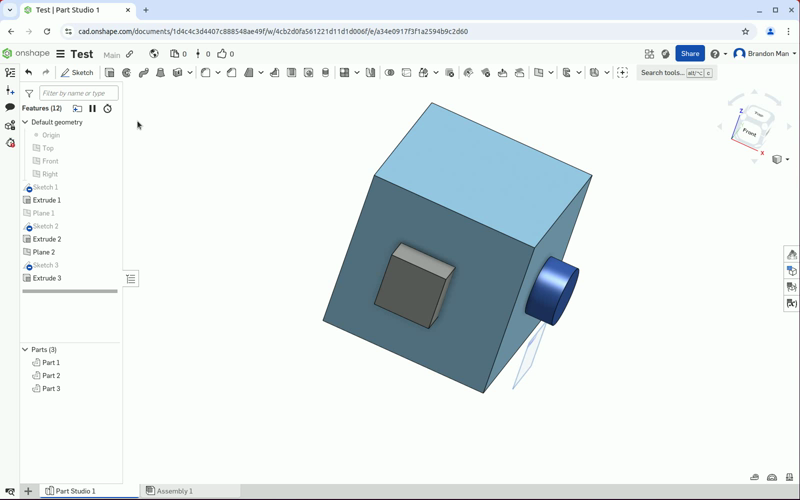
key(left, 2)
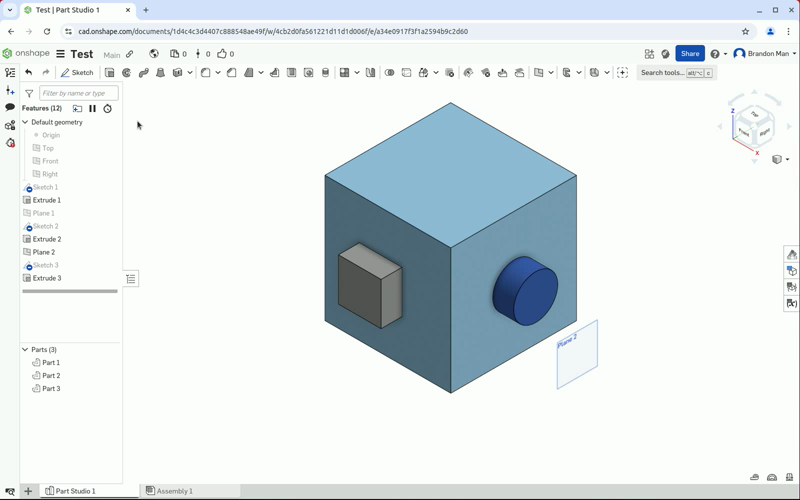
mouse_move(73, 189)
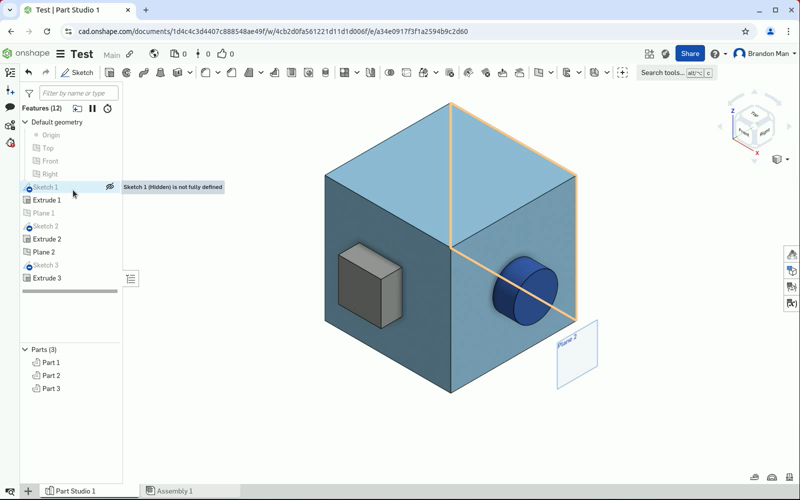
click(73, 189)